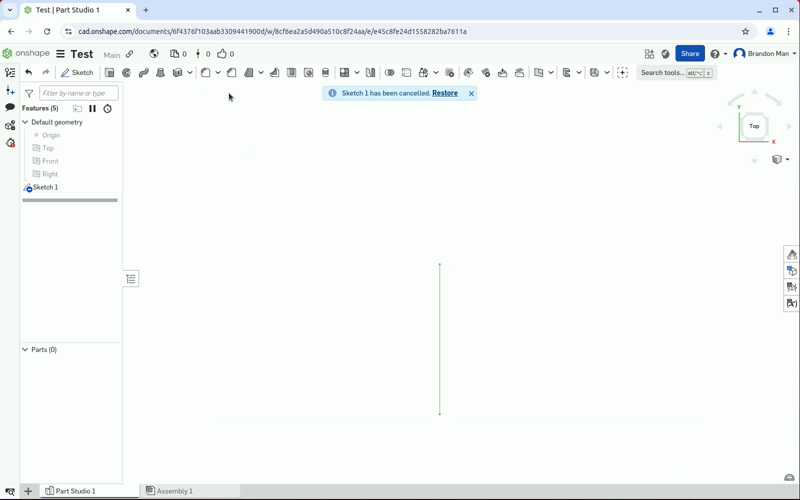
key(shift+h)
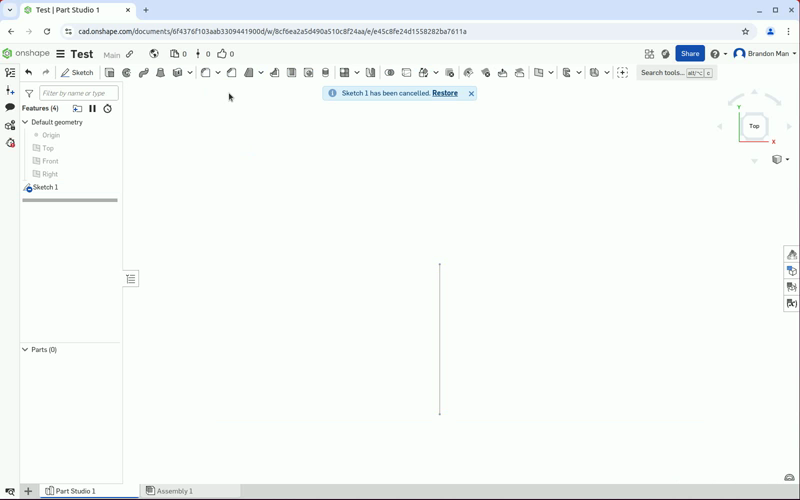
key(shift+s)
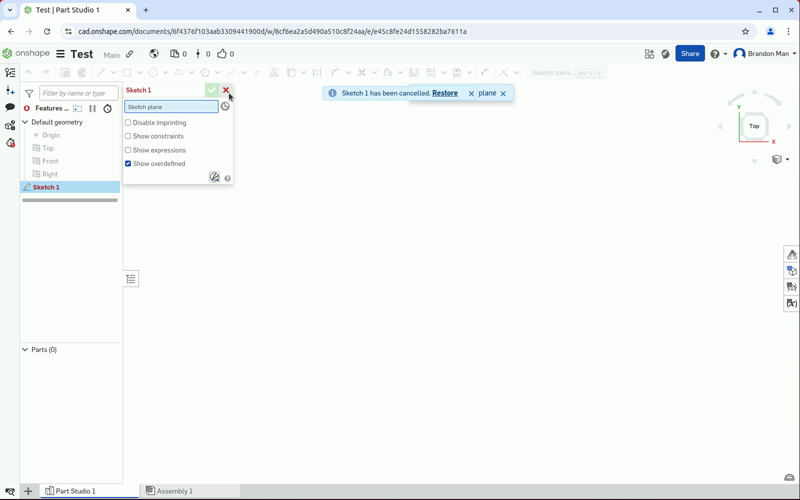
mouse_move(73, 150)
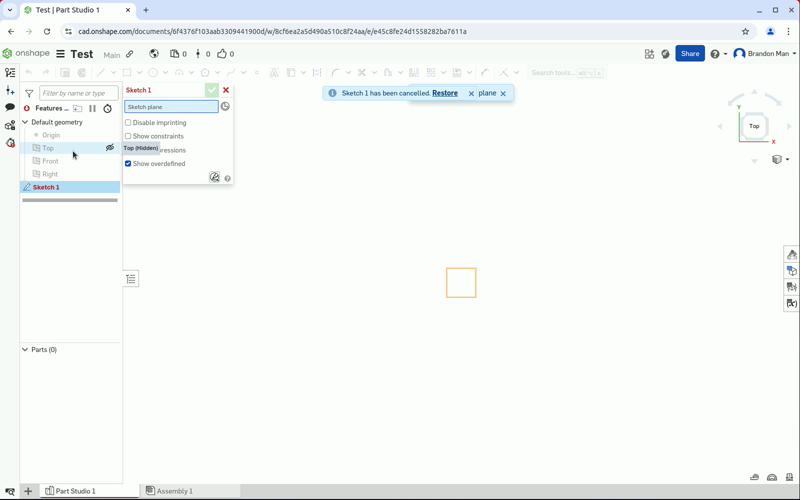
click(73, 150)
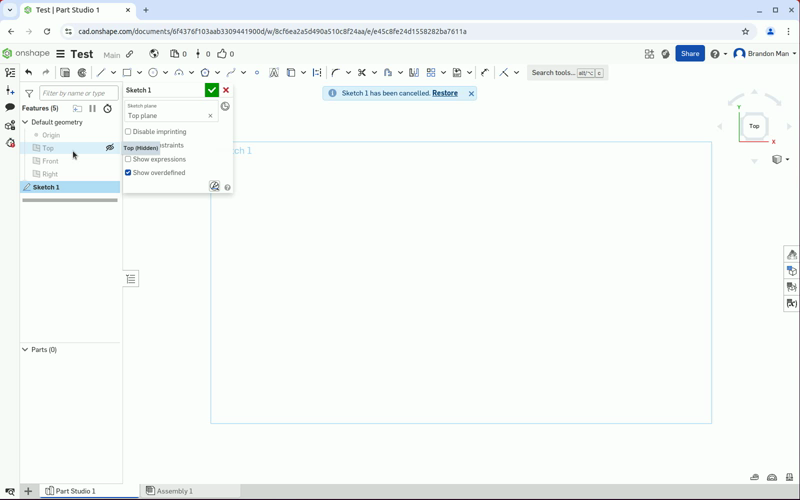
mouse_move(73, 352)
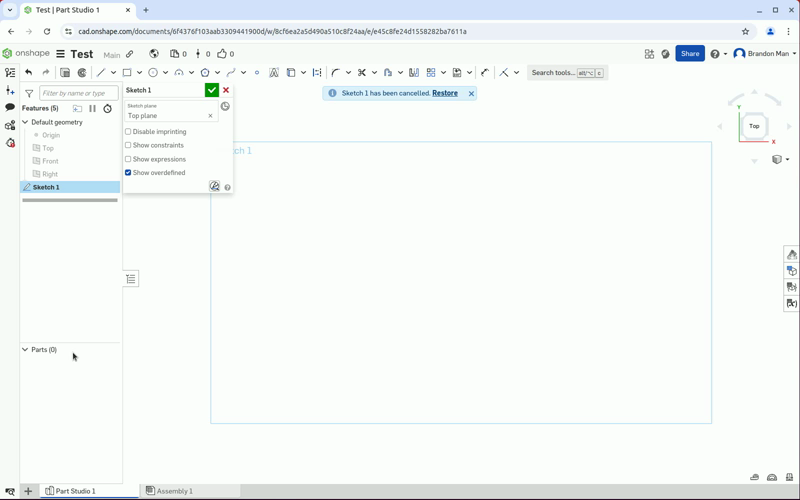
key(y)
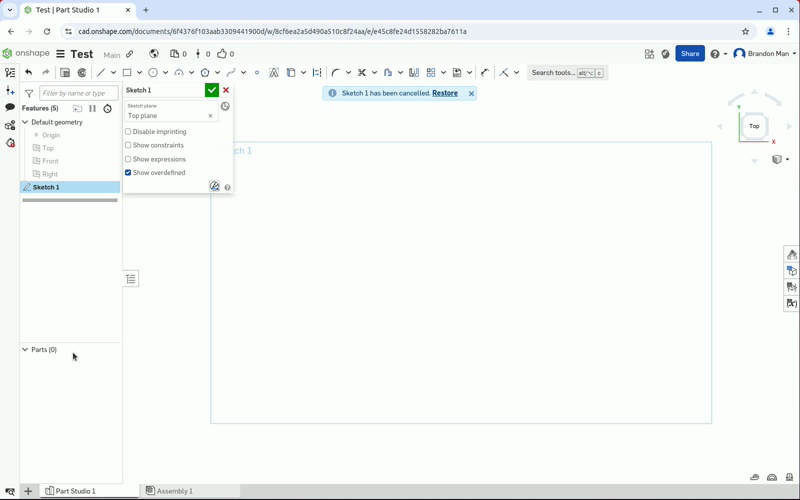
key(c)
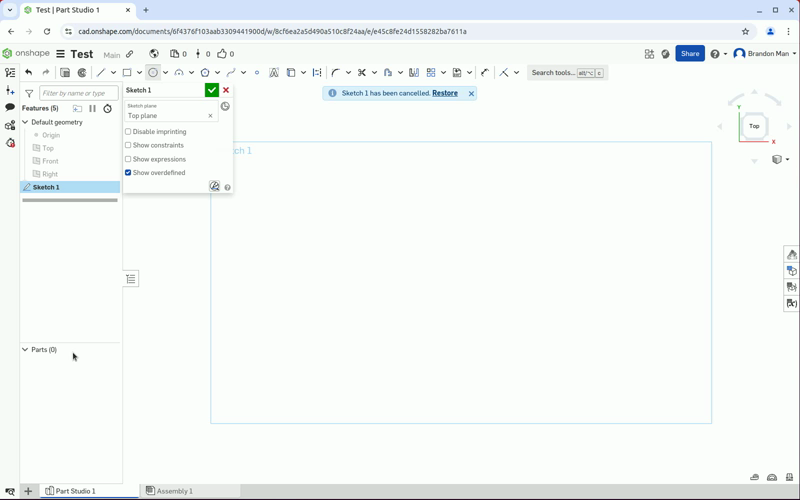
key_down(shift)
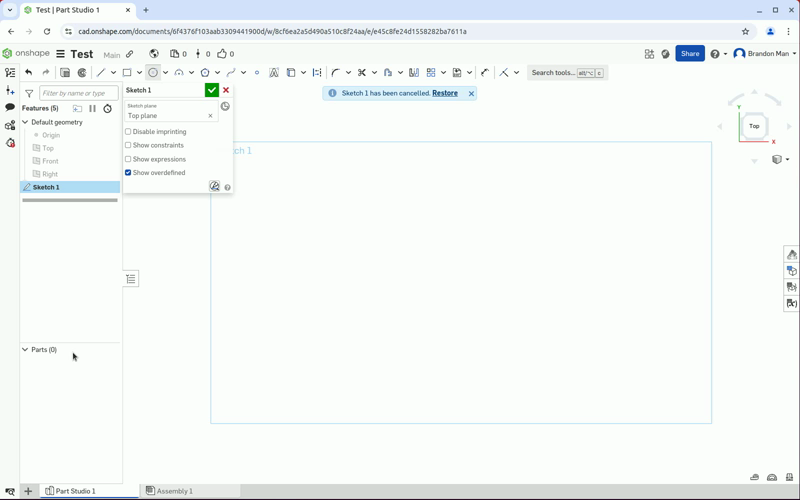
mouse_move(461, 282)
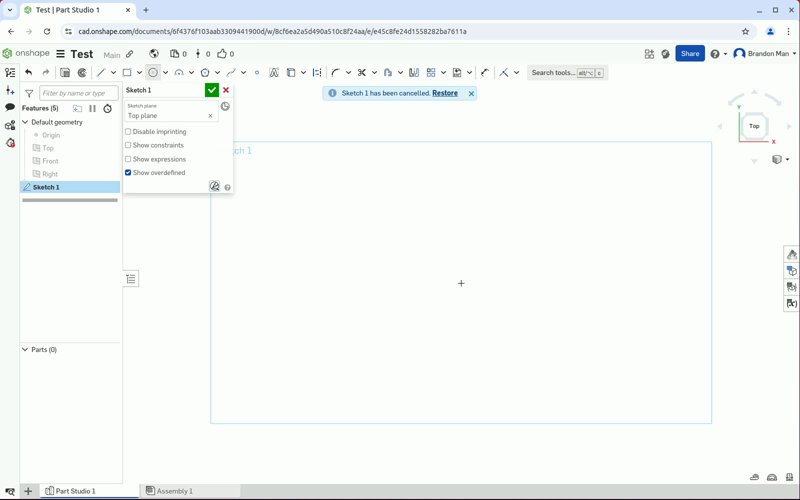
click(461, 282)
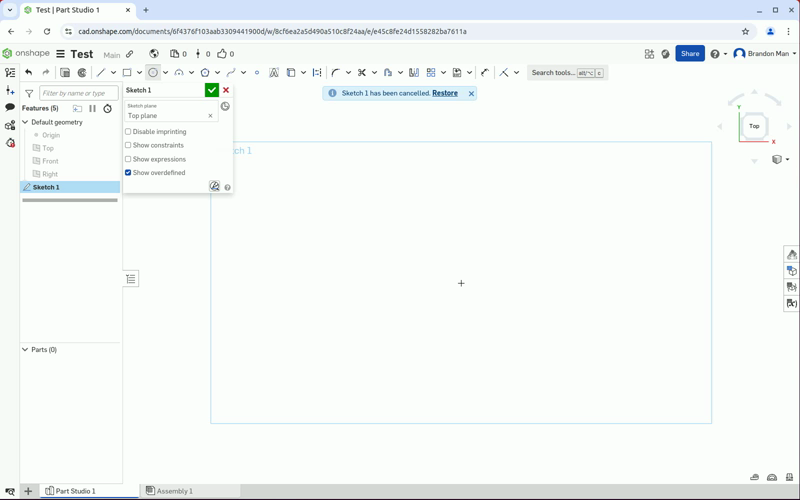
key_up(shift)
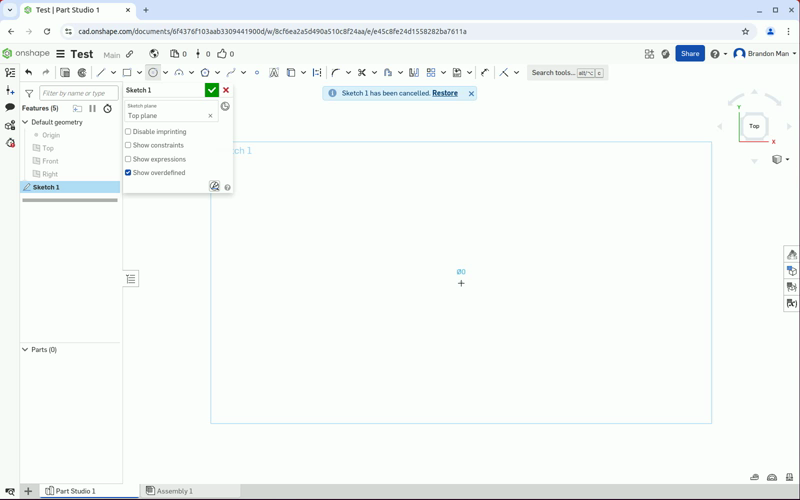
mouse_move(572, 282)
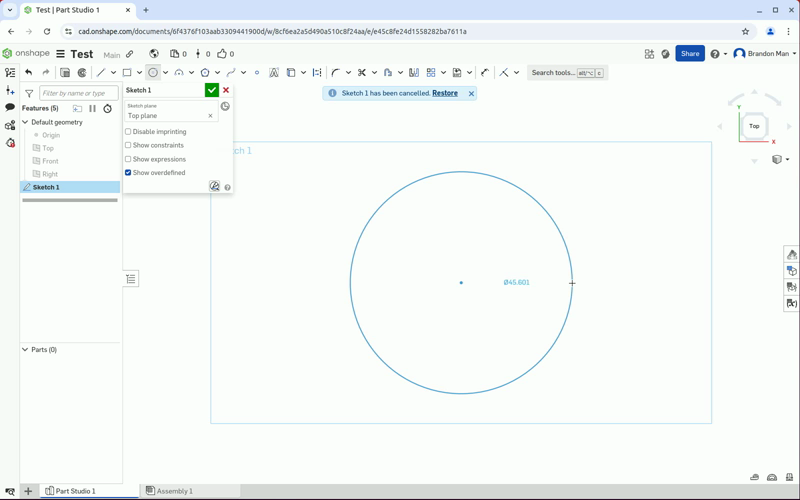
click(572, 282)
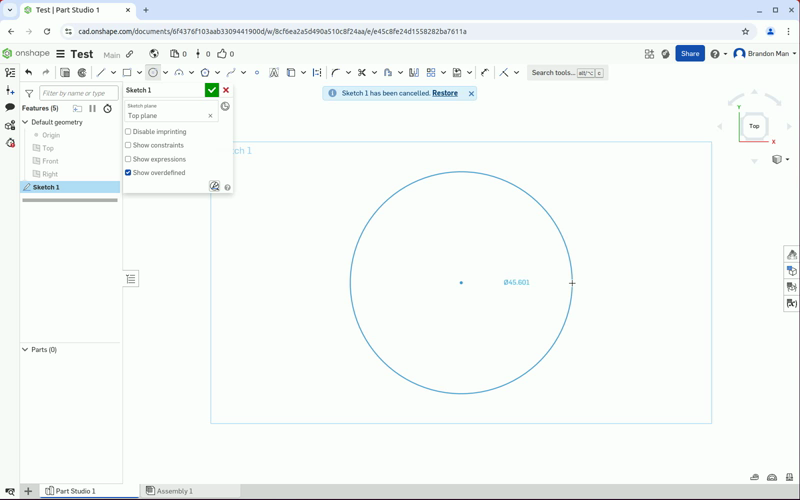
key(esc)
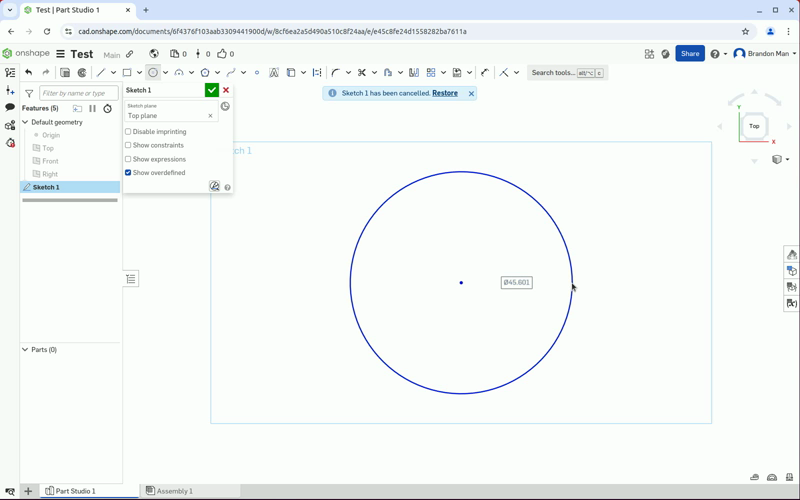
key(c)
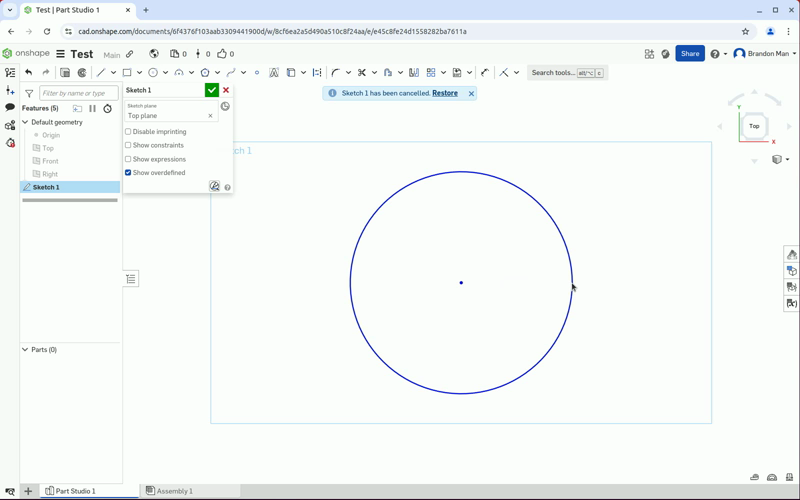
key_down(shift)
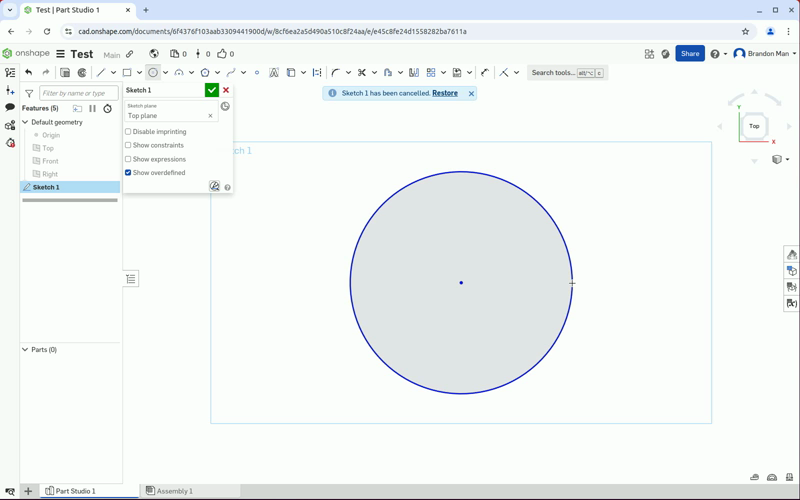
mouse_move(461, 282)
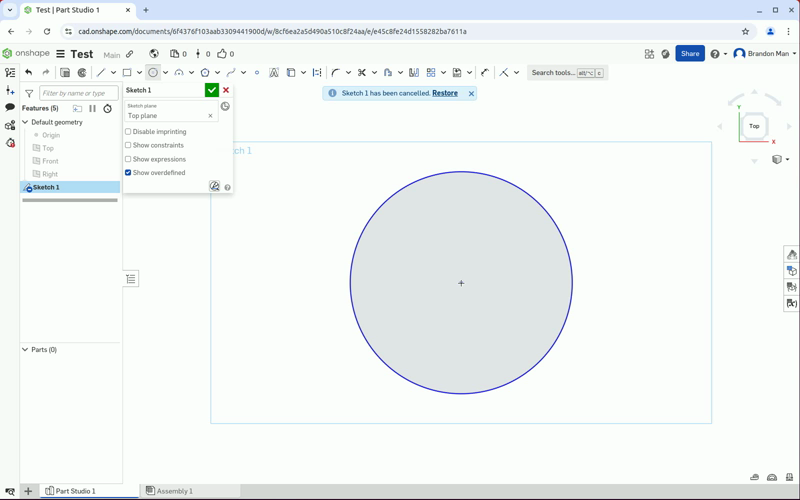
click(461, 282)
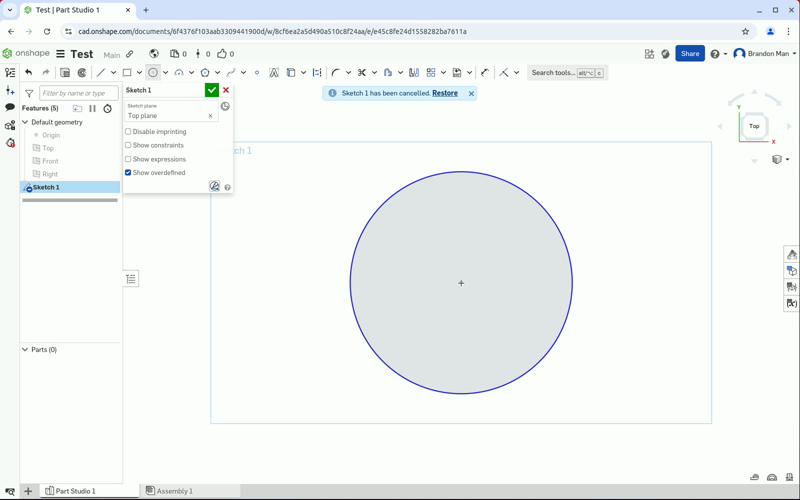
key_up(shift)
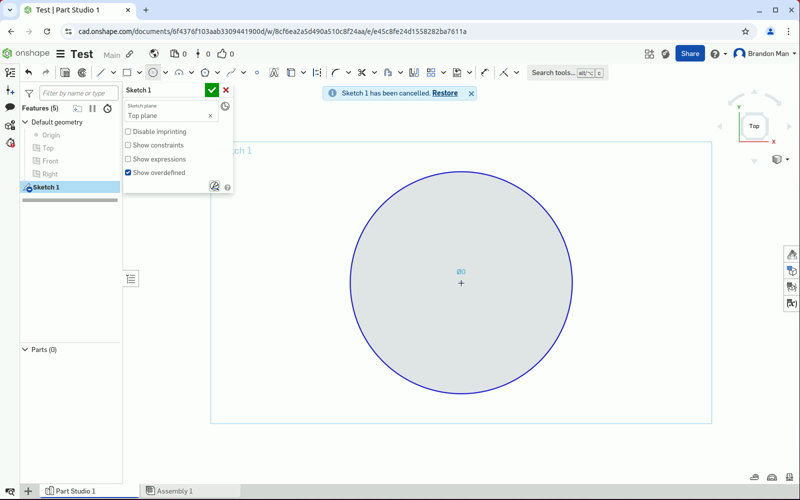
mouse_move(473, 282)
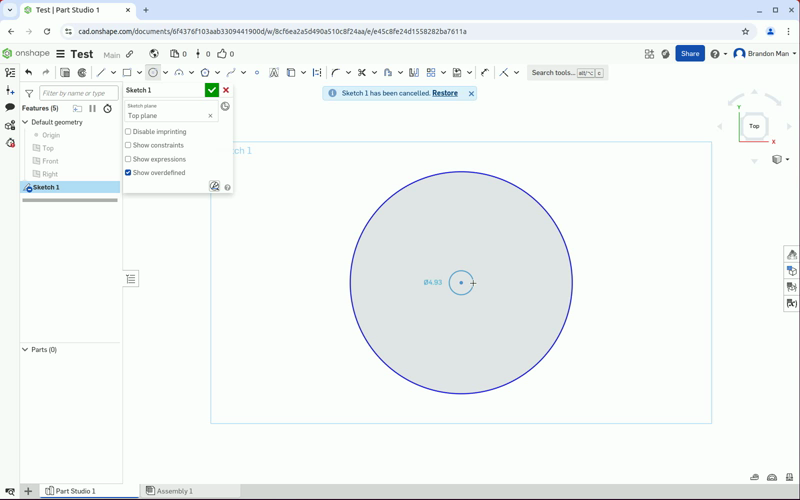
click(473, 282)
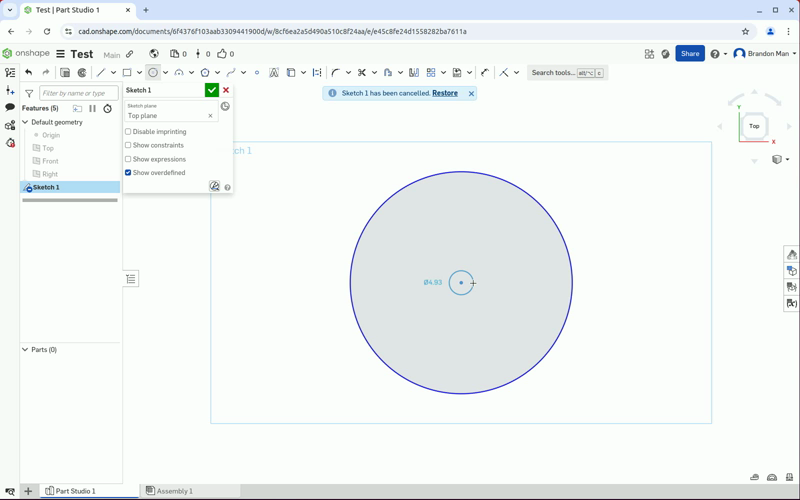
key(esc)
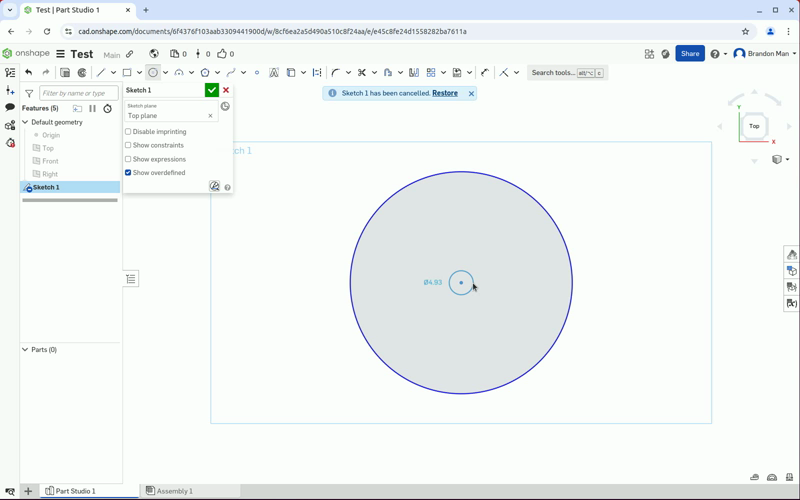
mouse_move(380, 296)
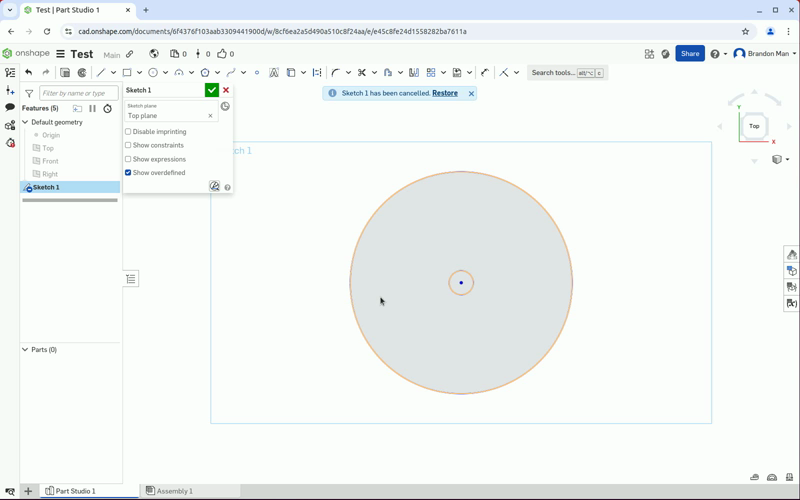
click(380, 296)
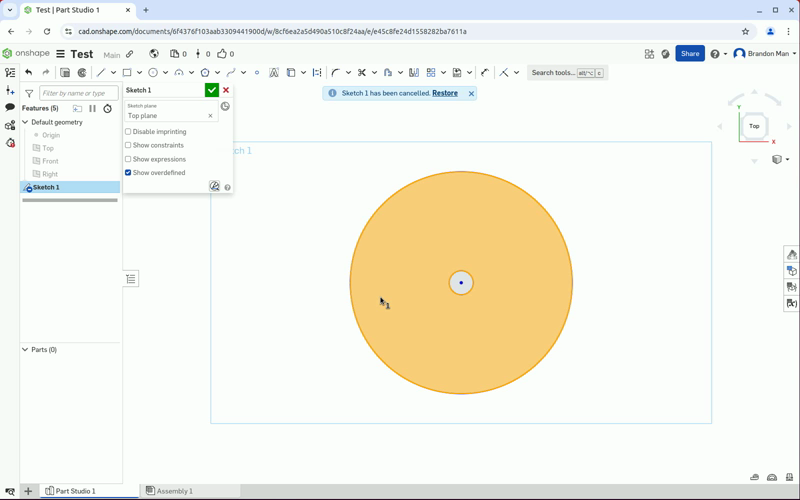
mouse_move(73, 352)
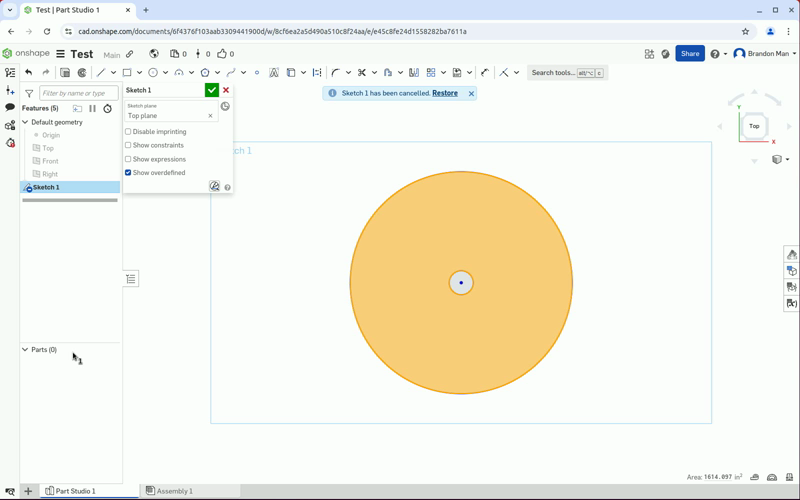
key(shift+y)
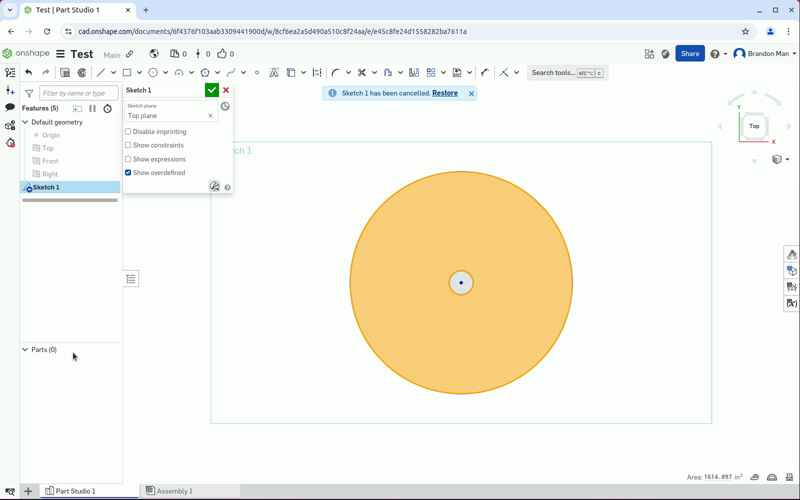
key(shift+e)
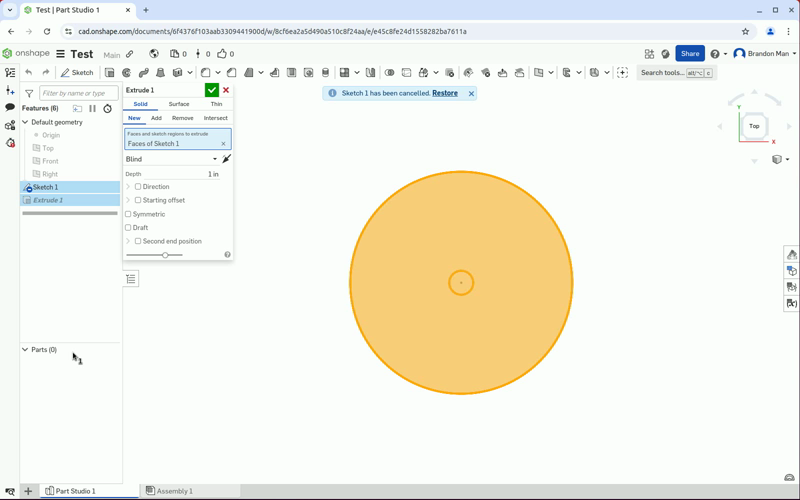
mouse_move(143, 106)
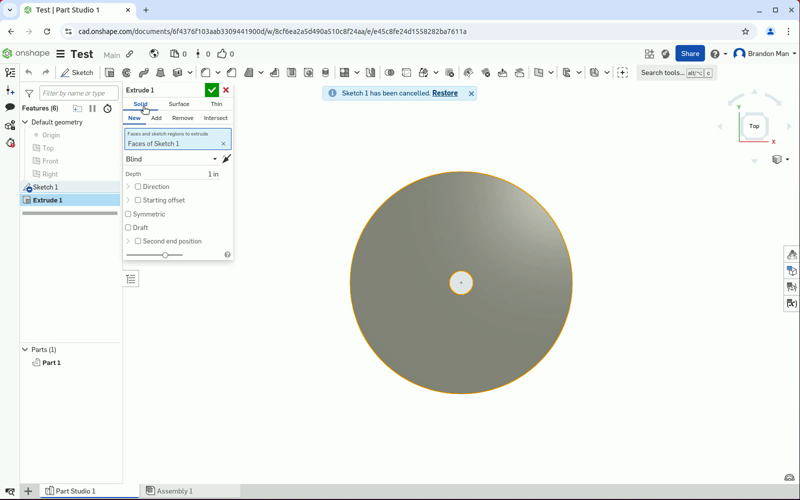
click(143, 106)
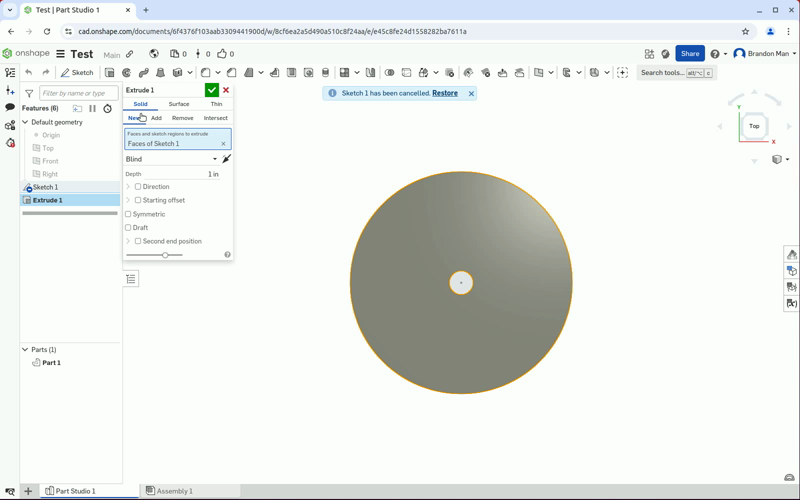
mouse_move(137, 120)
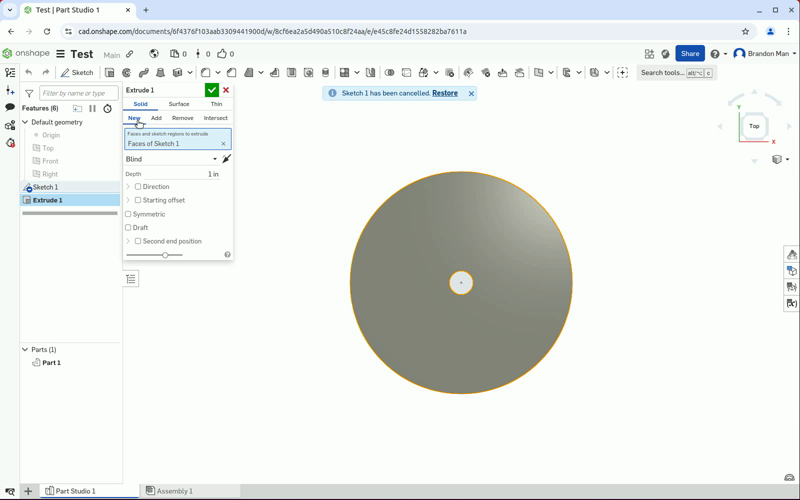
click(137, 120)
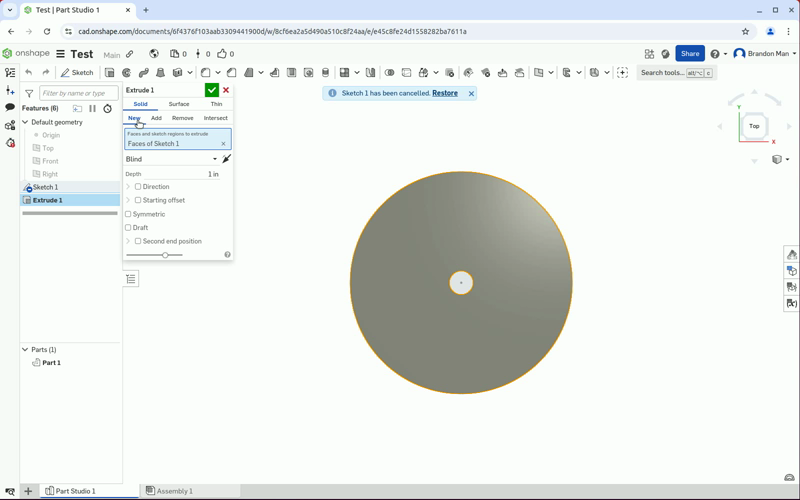
key(tab, 4)
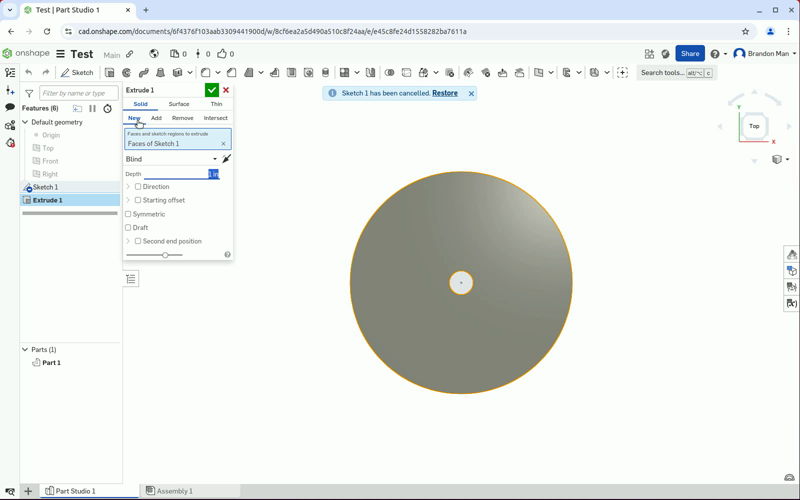
text(0.963)
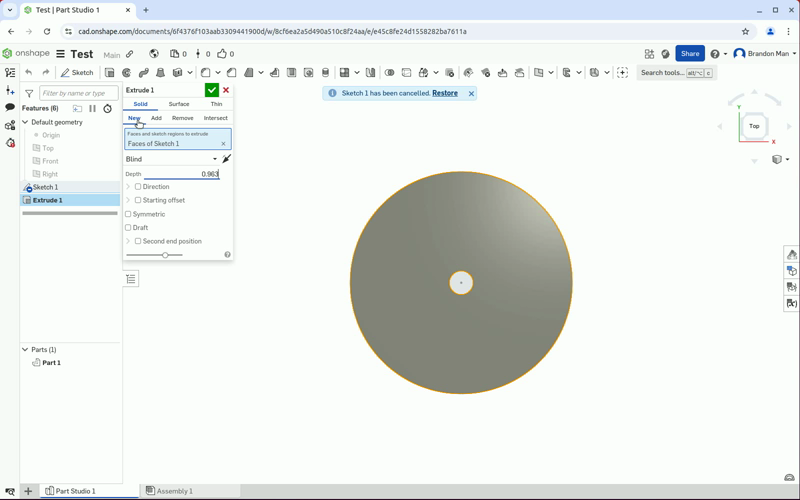
key(enter)
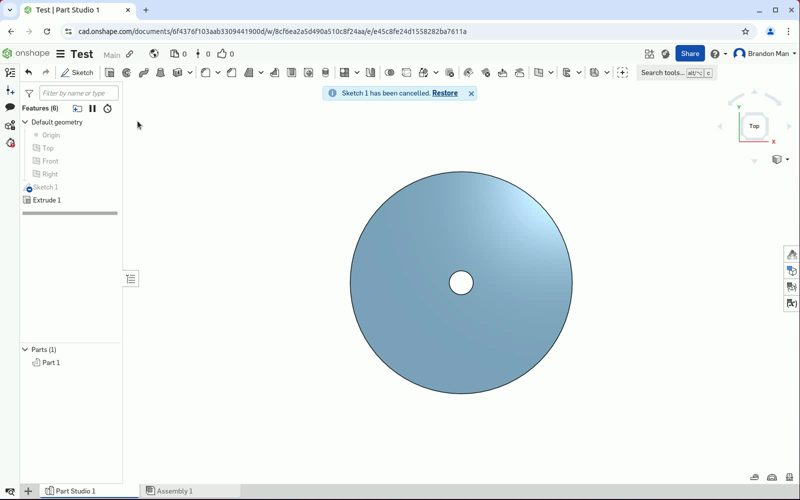
key(shift+h)
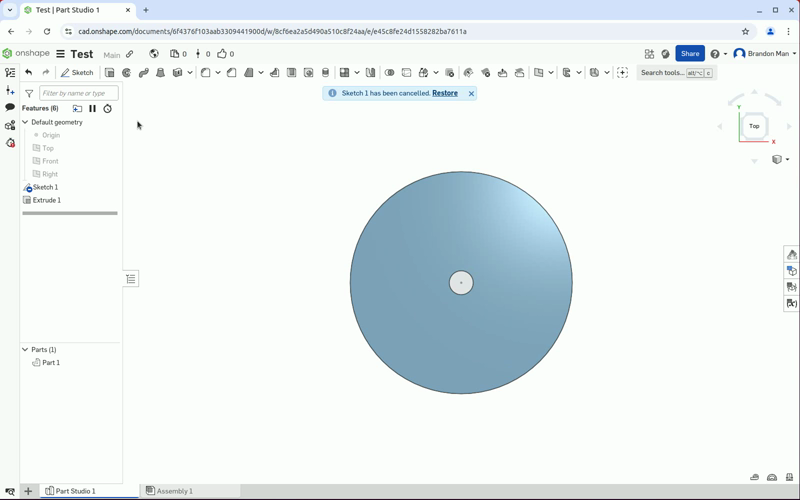
key(shift+h)
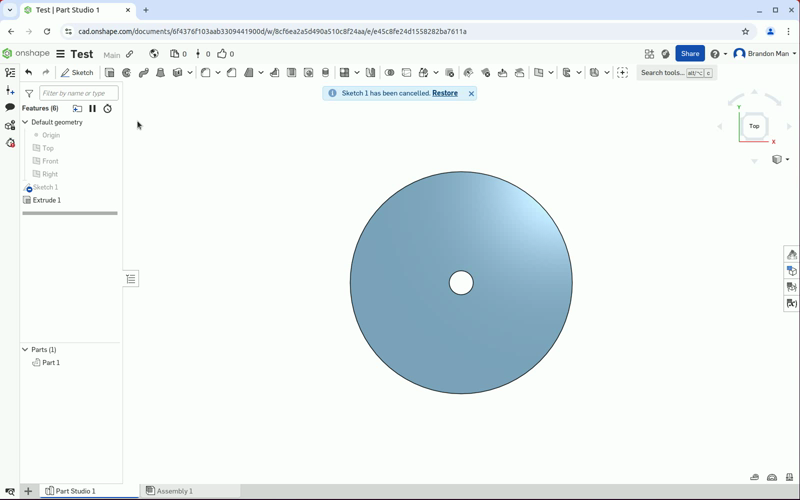
mouse_move(73, 189)
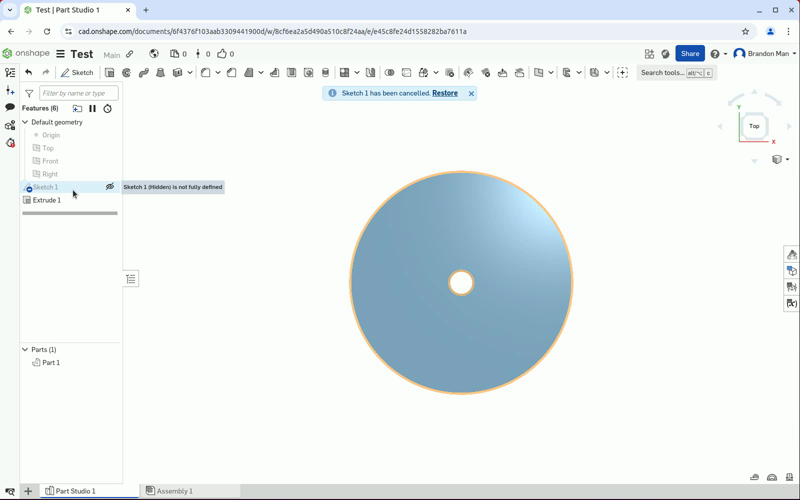
click(73, 189)
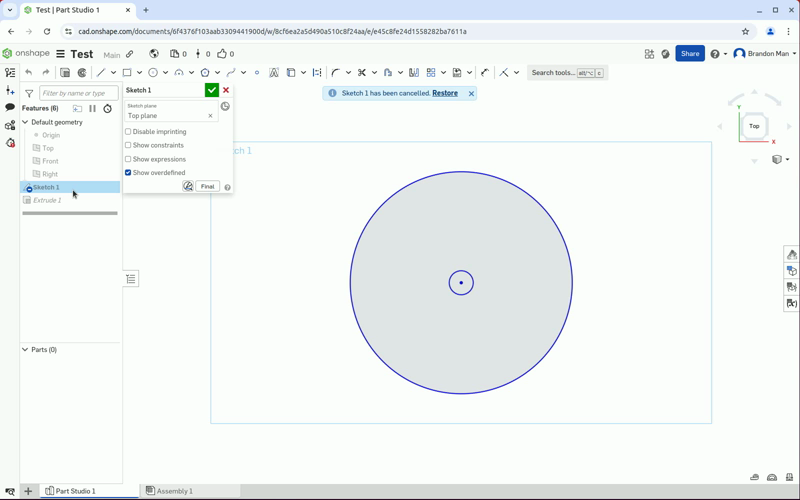
mouse_move(229, 92)
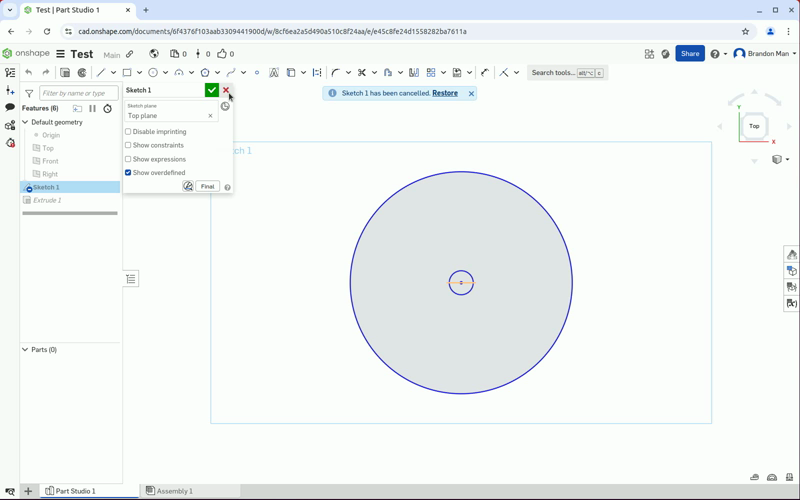
click(229, 92)
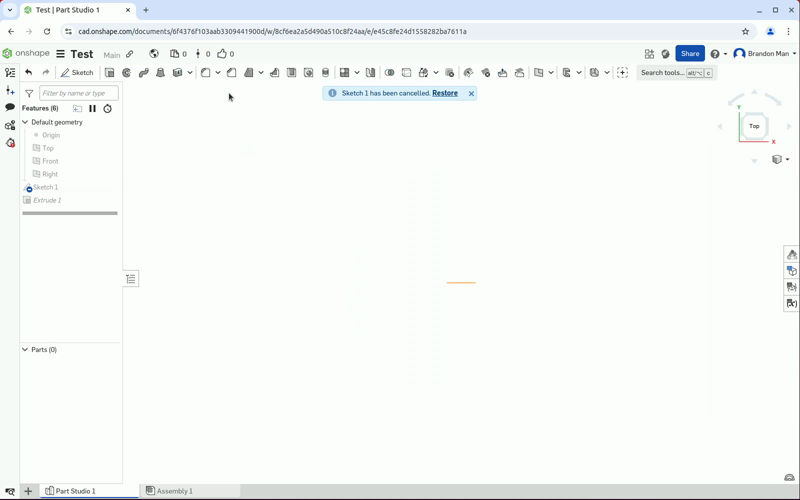
mouse_move(541, 75)
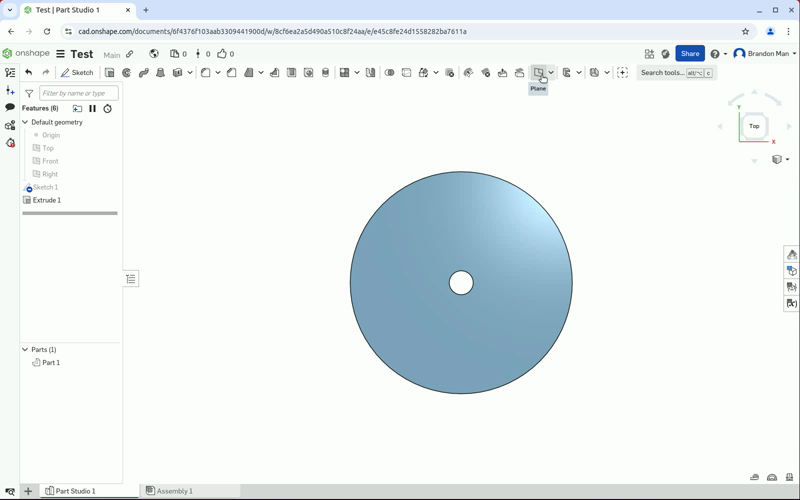
click(541, 75)
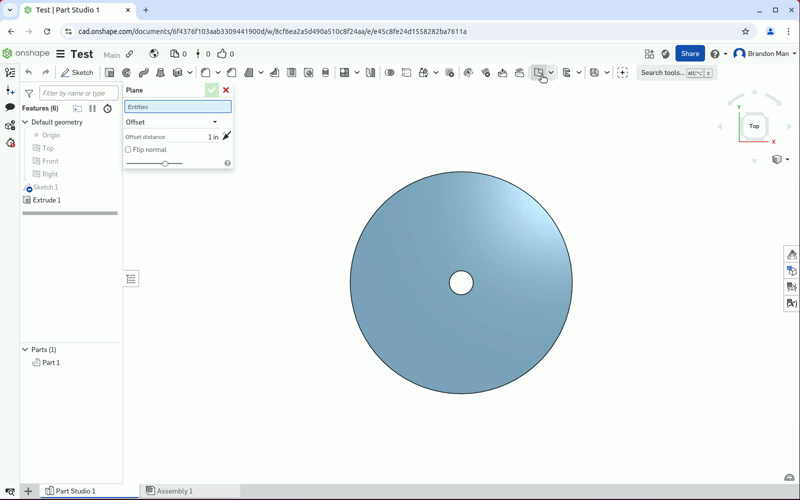
mouse_move(73, 150)
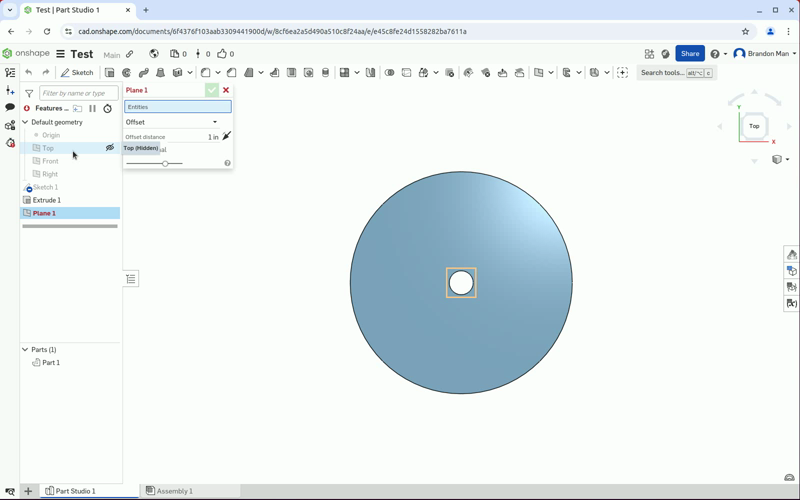
click(73, 150)
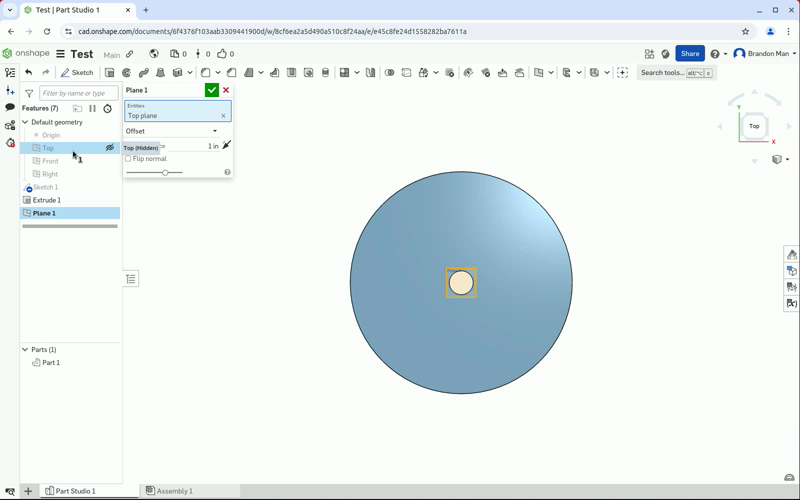
key(tab, 2)
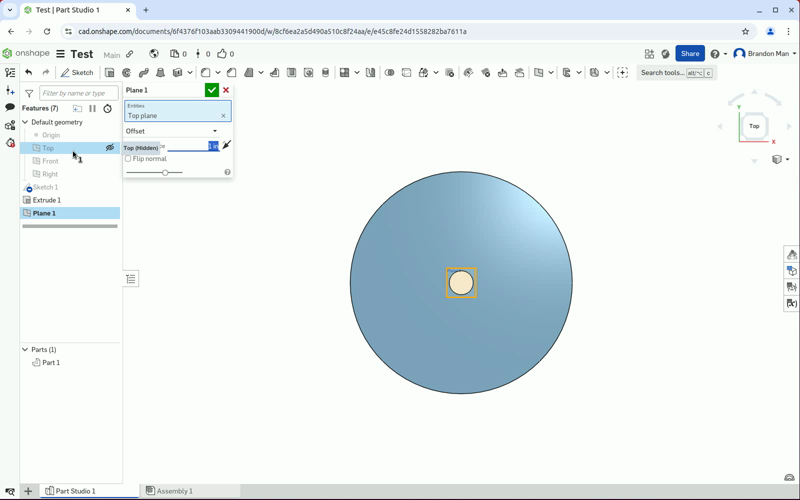
text(0.955)
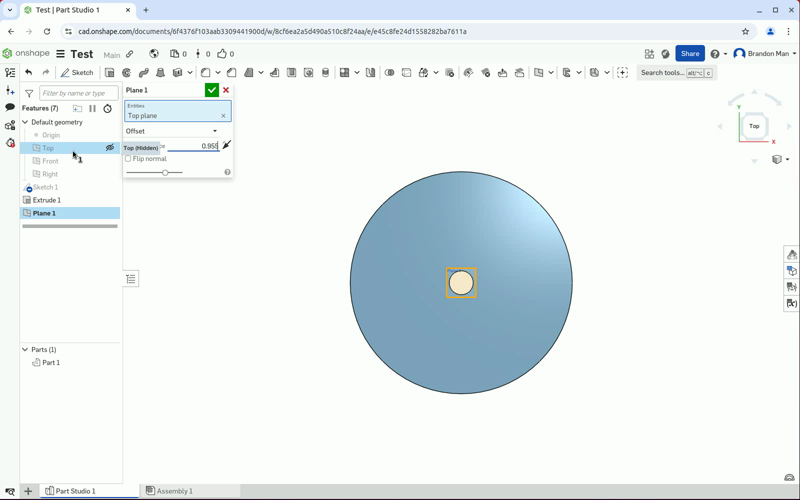
key(enter, 2)
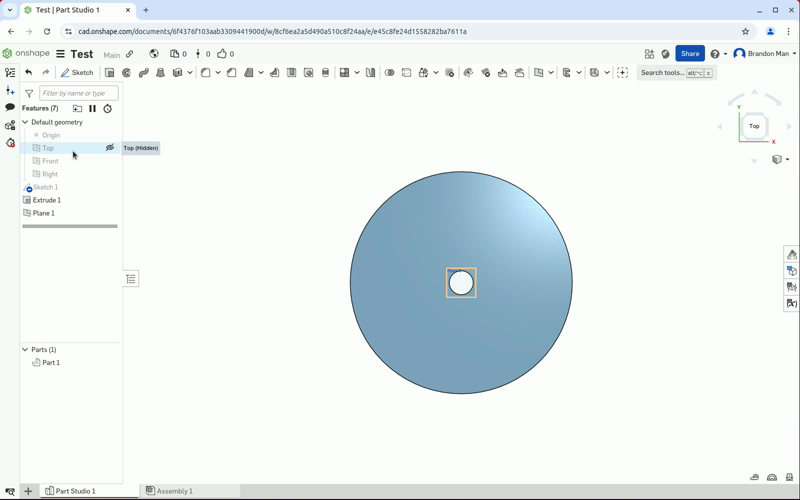
key(shift+s)
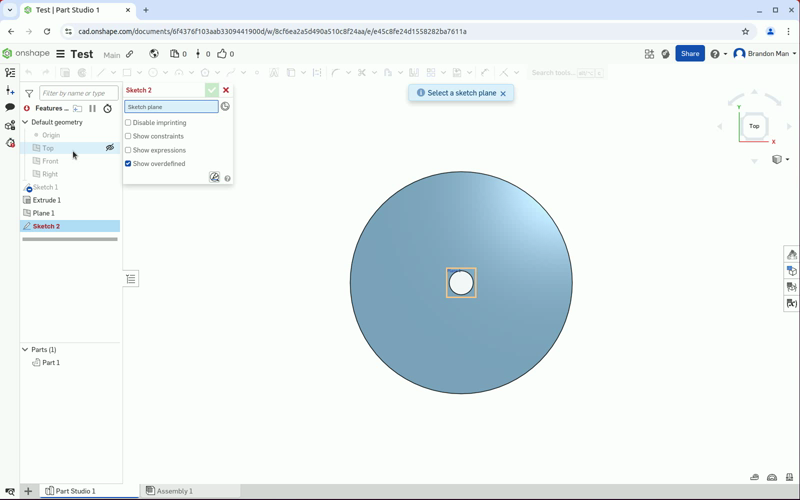
mouse_move(73, 215)
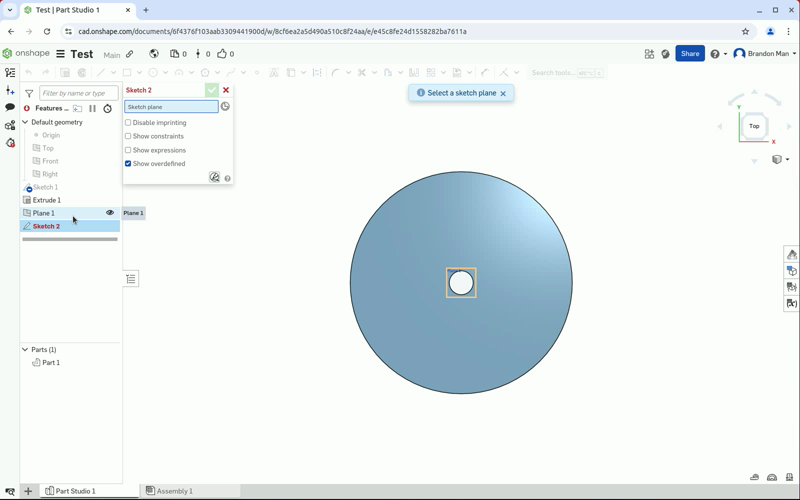
click(73, 215)
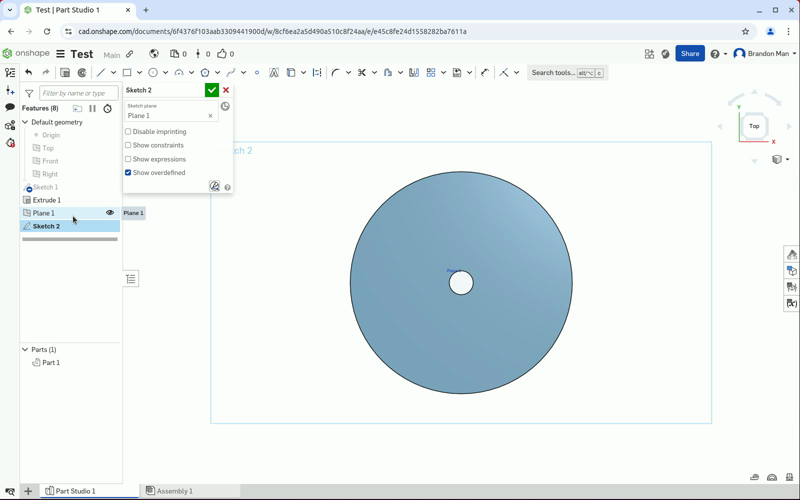
mouse_move(73, 352)
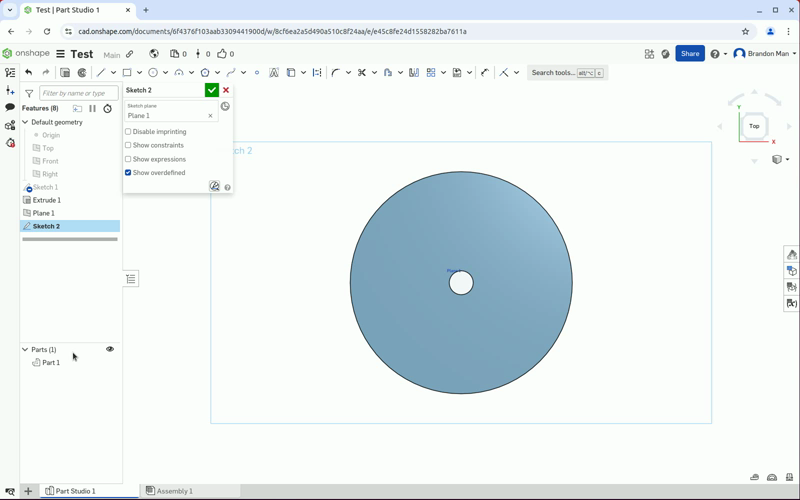
key(y)
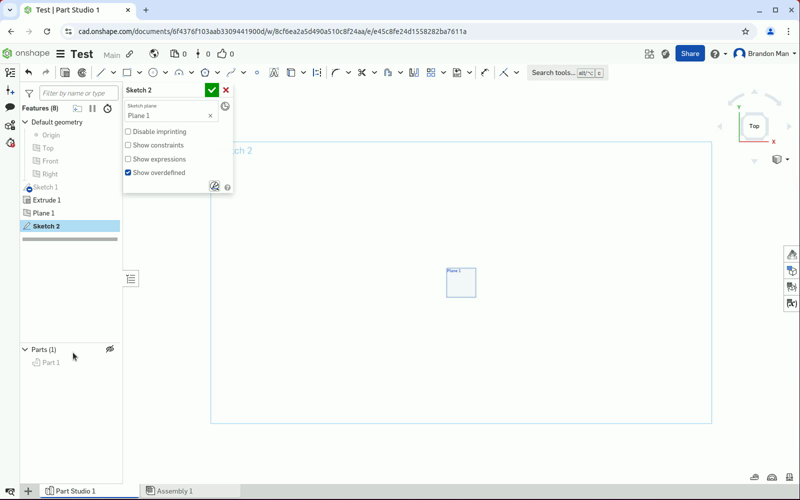
key(c)
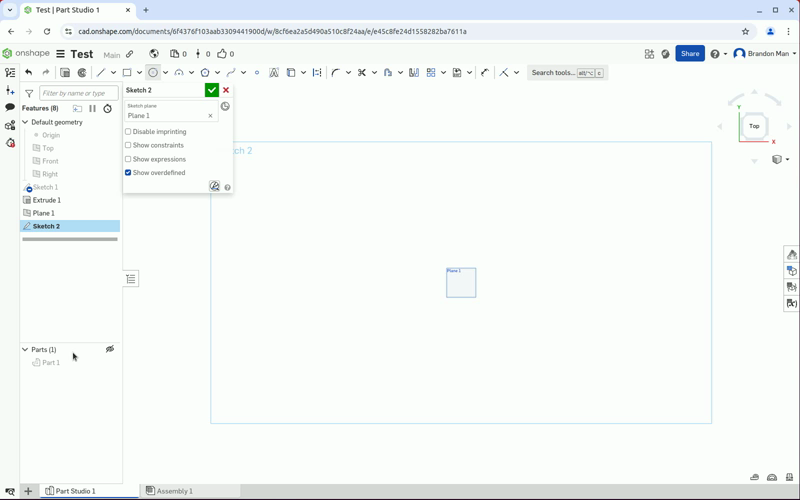
key_down(shift)
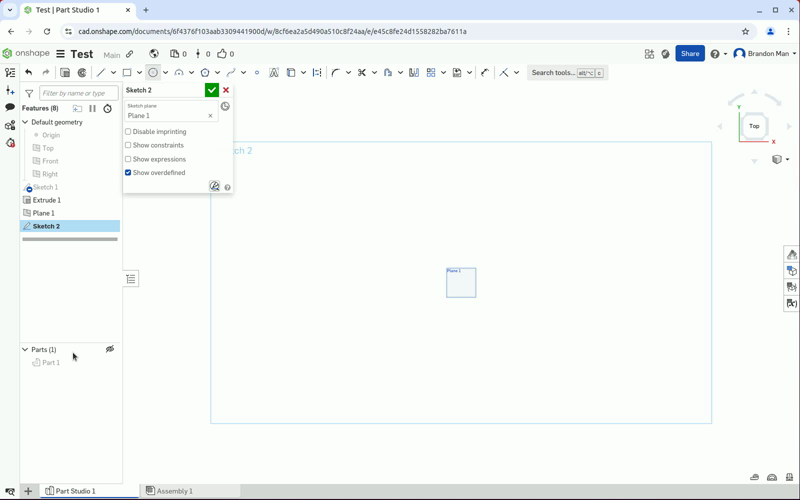
mouse_move(461, 217)
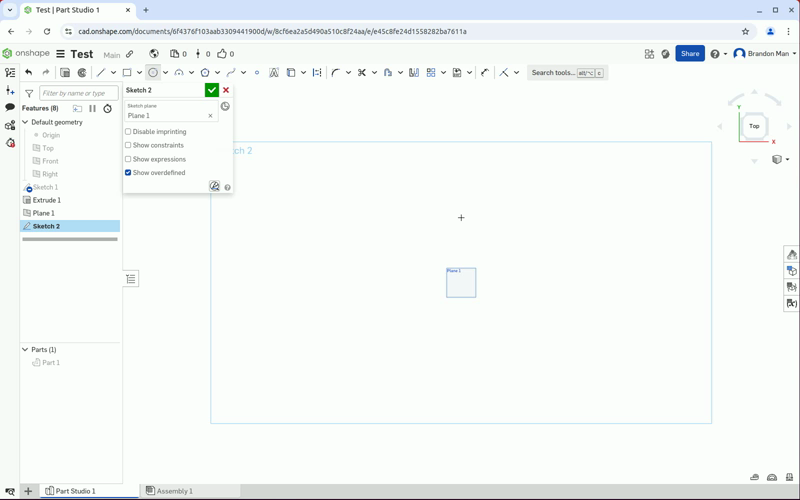
click(461, 217)
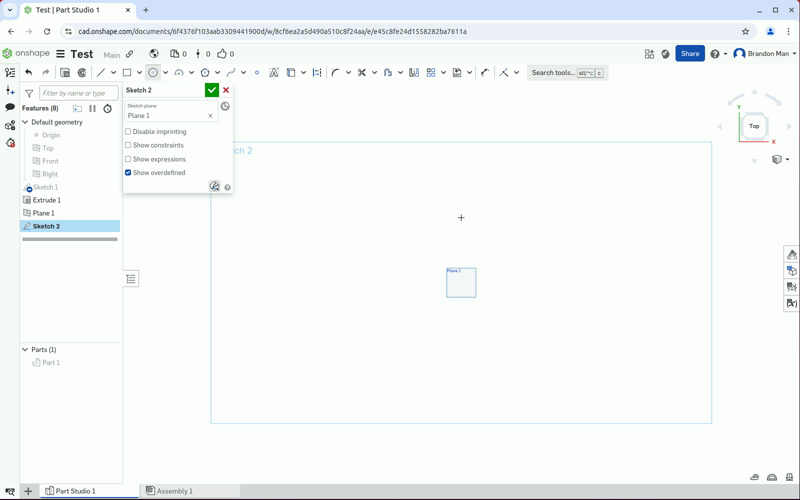
key_up(shift)
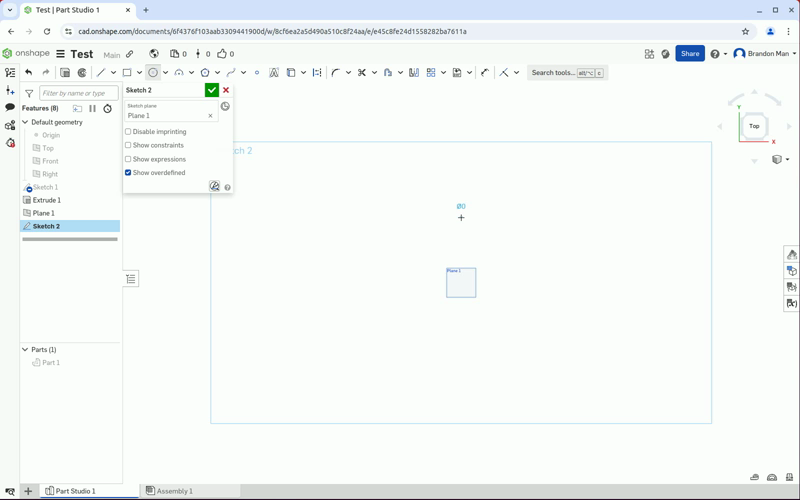
mouse_move(494, 217)
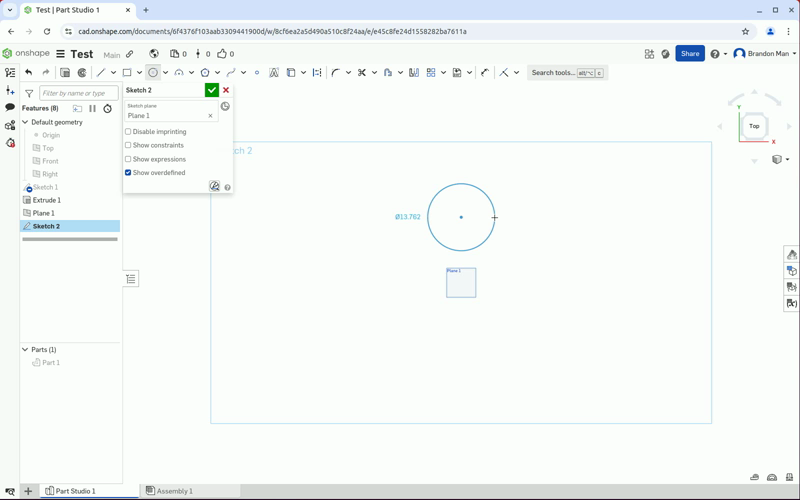
click(494, 217)
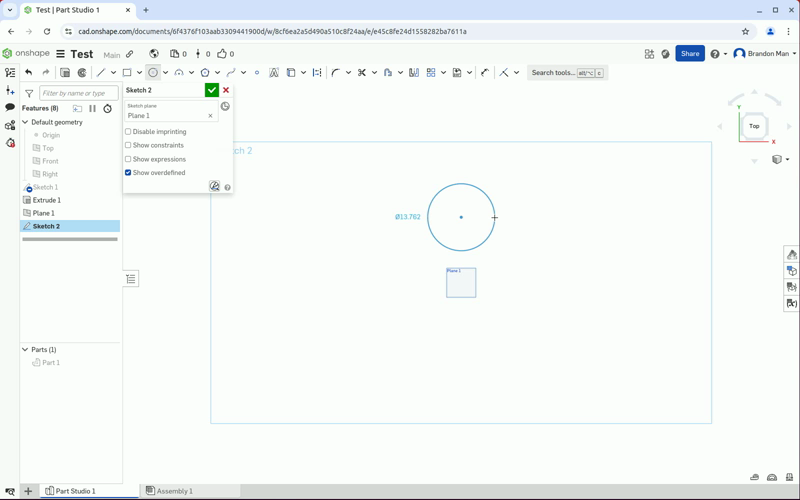
key(esc)
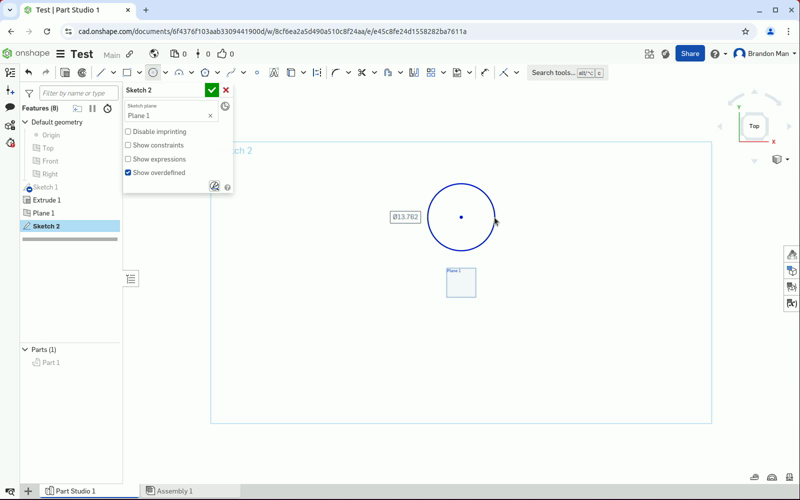
mouse_move(463, 246)
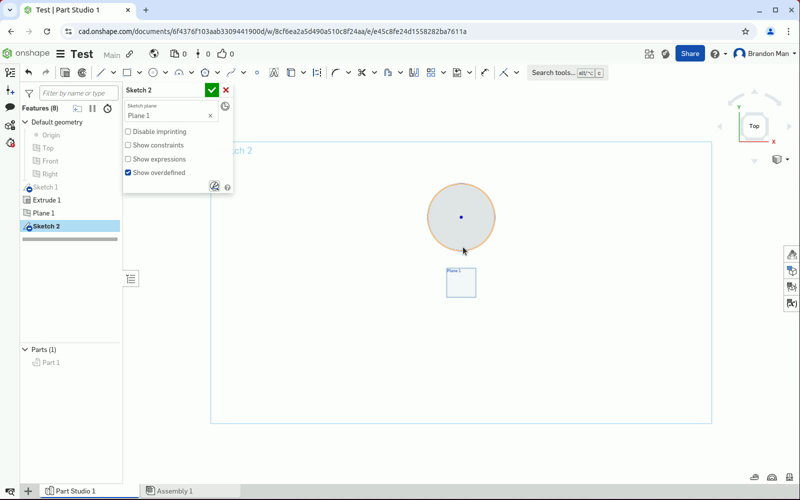
click(463, 246)
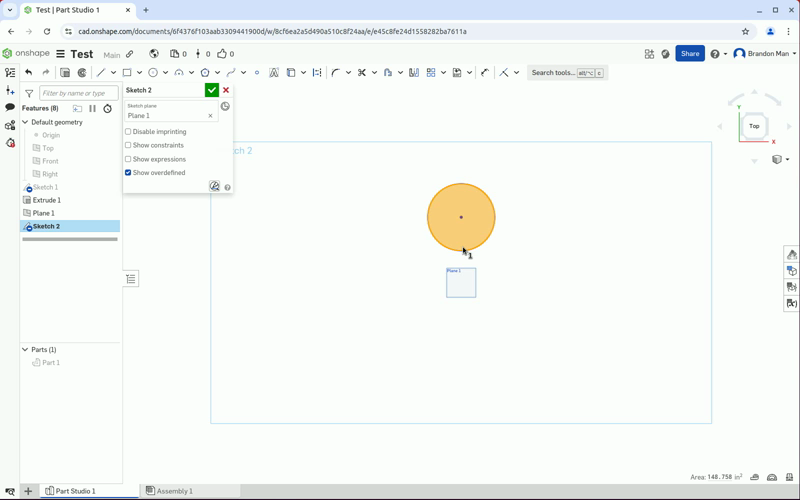
mouse_move(73, 352)
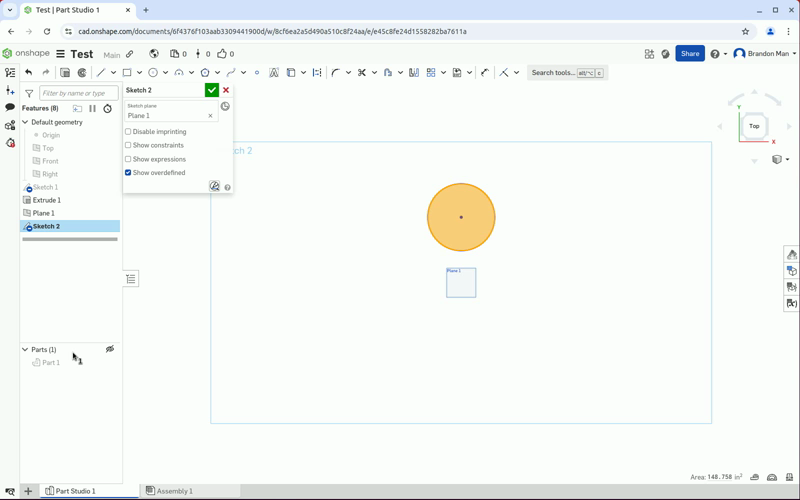
key(shift+y)
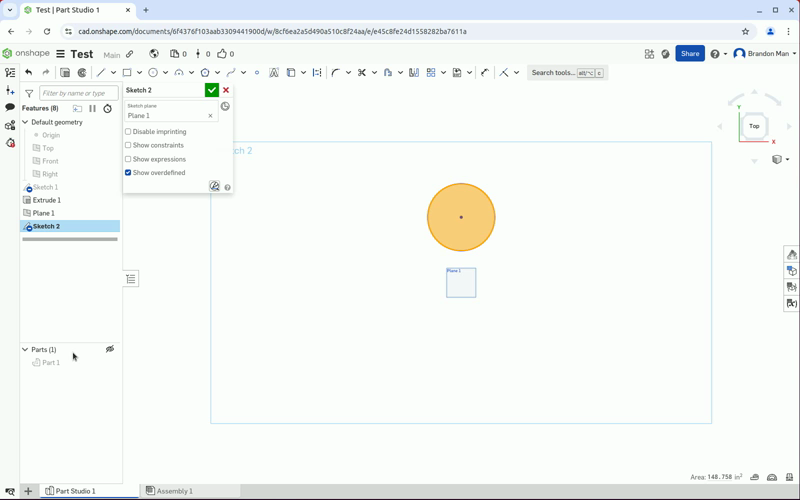
key(shift+e)
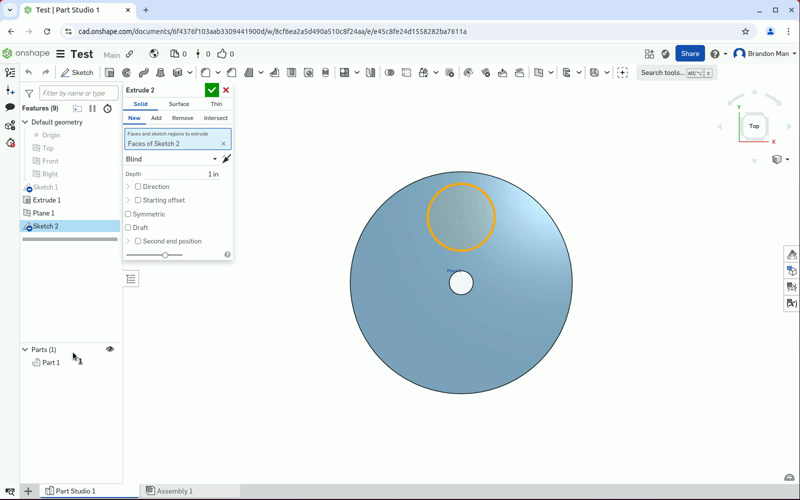
mouse_move(143, 106)
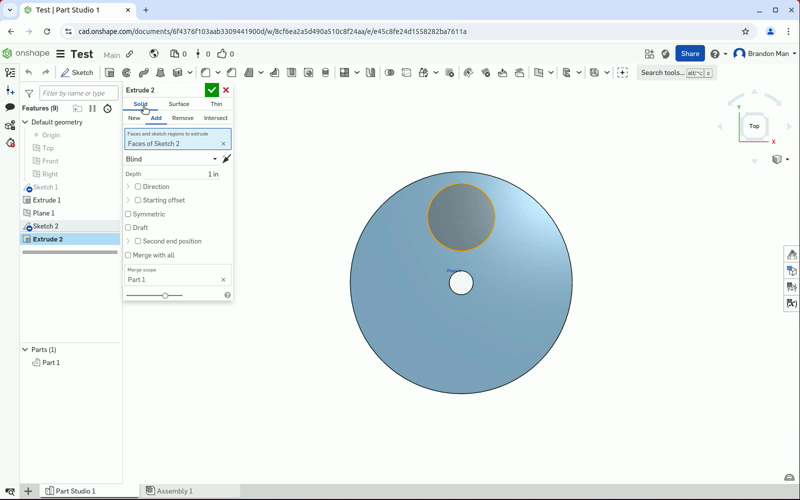
click(143, 106)
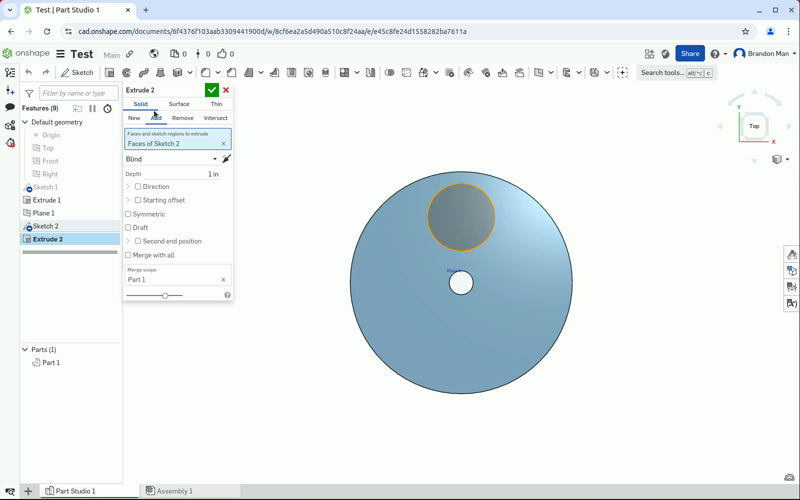
mouse_move(186, 120)
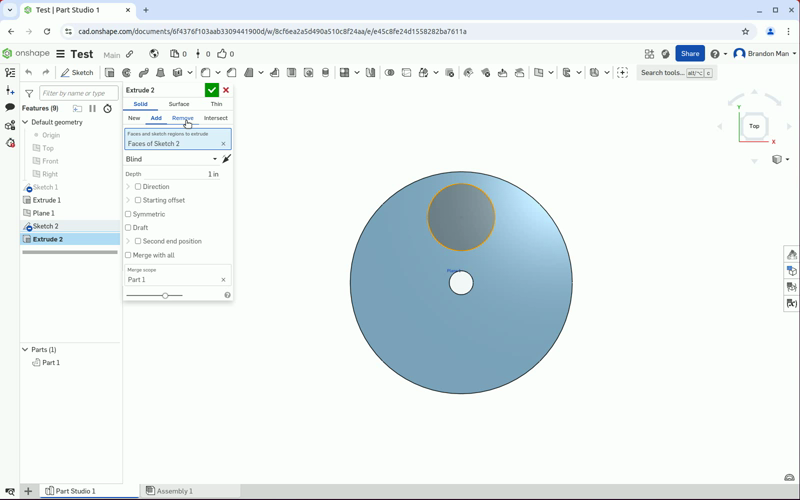
click(186, 120)
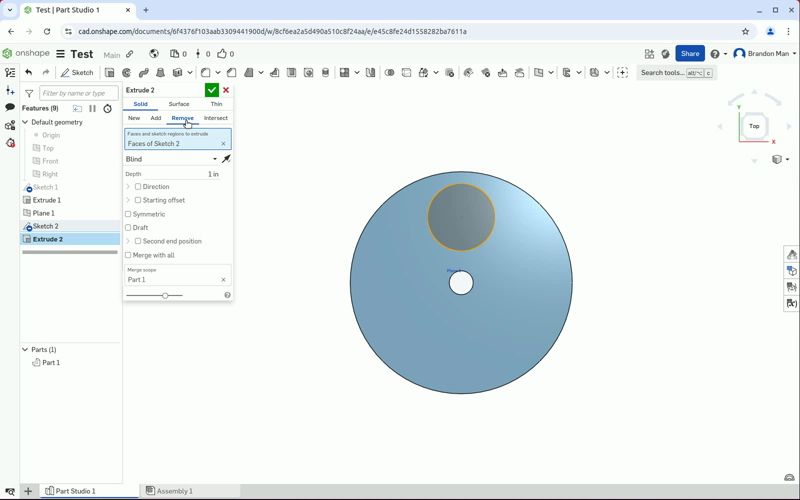
key(tab, 4)
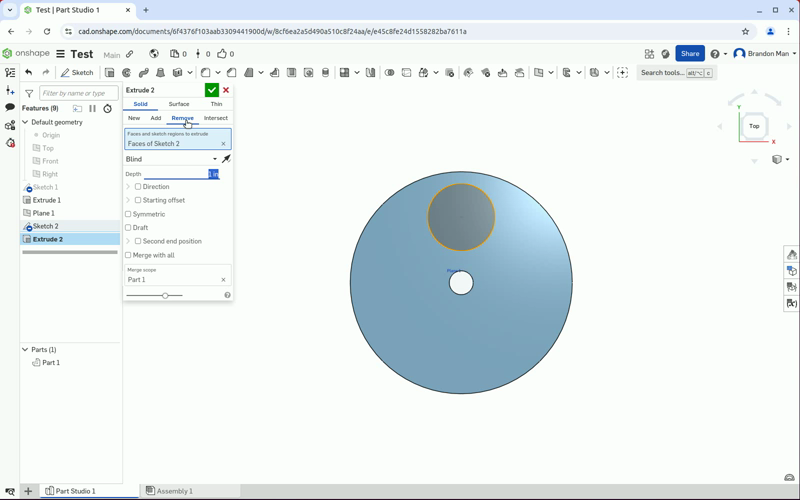
text(7.703)
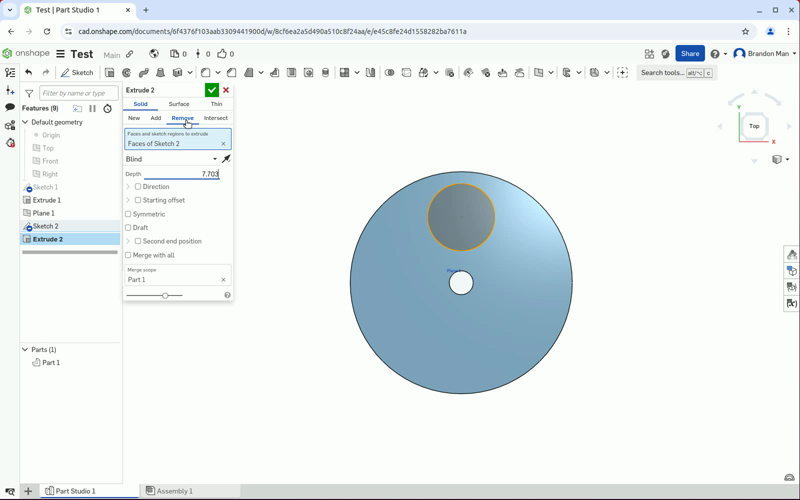
key(tab, 6)
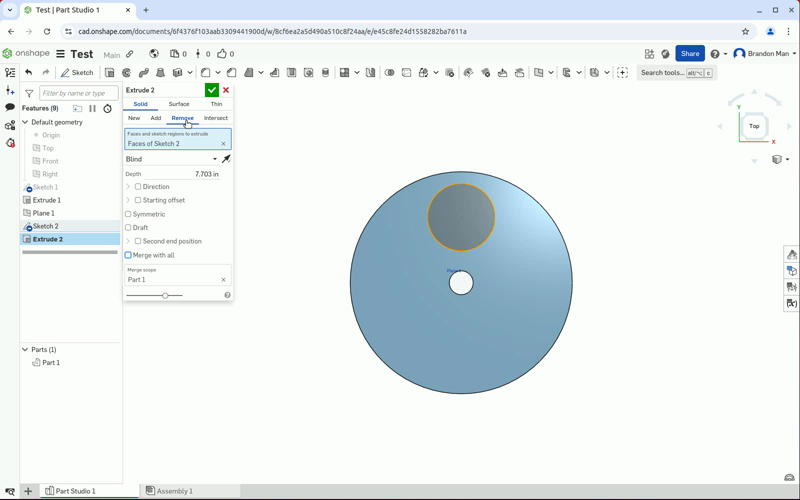
key(space)
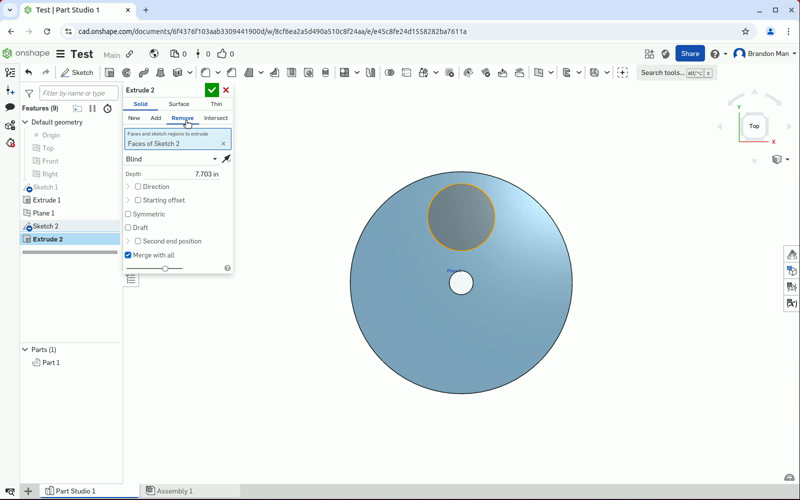
key(enter)
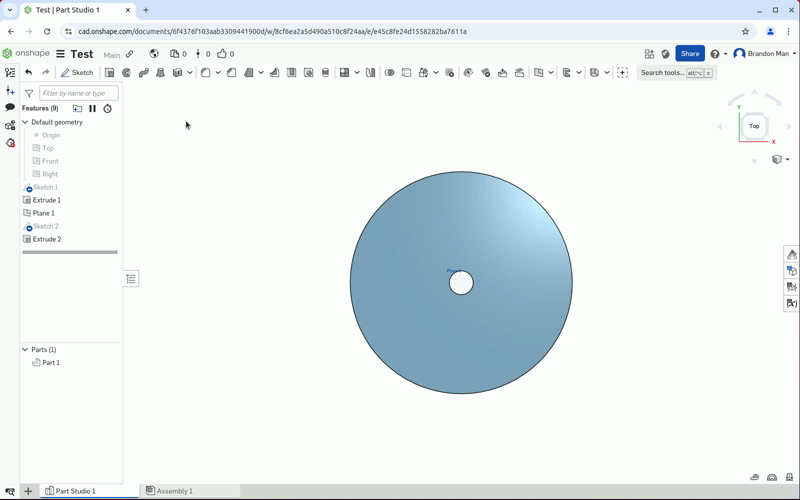
key(shift+h)
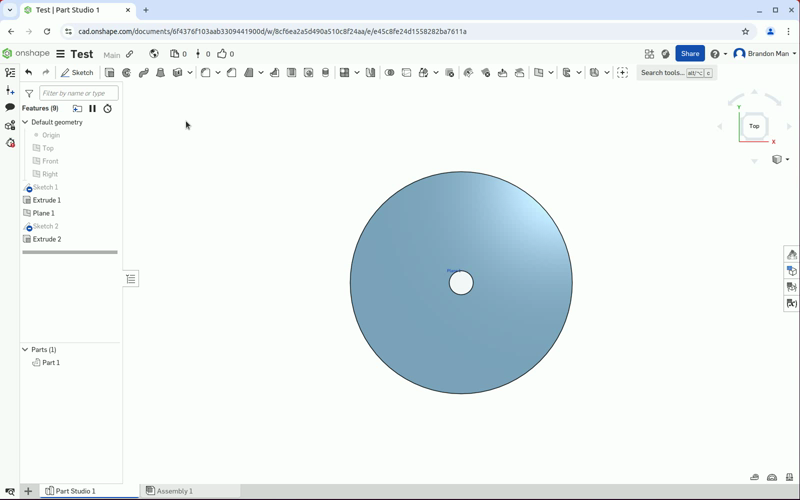
key(shift+h)
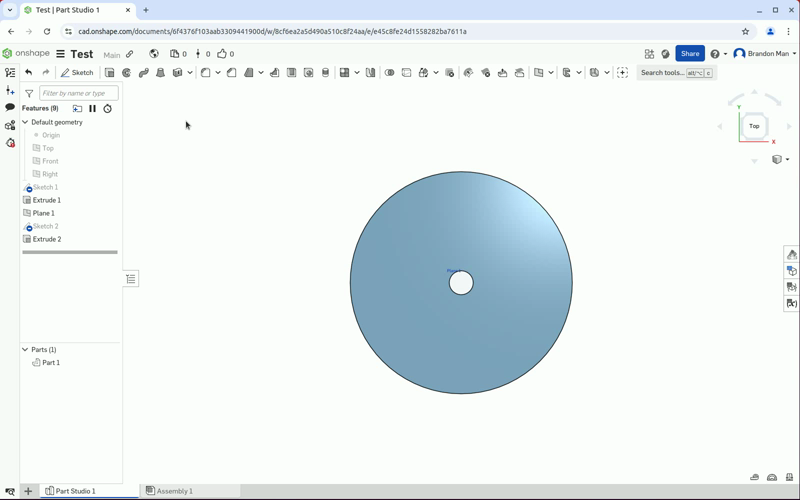
mouse_move(73, 189)
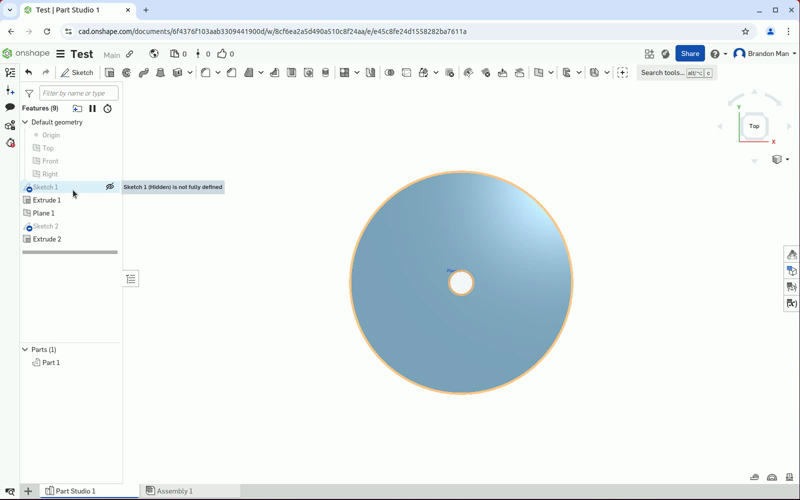
click(73, 189)
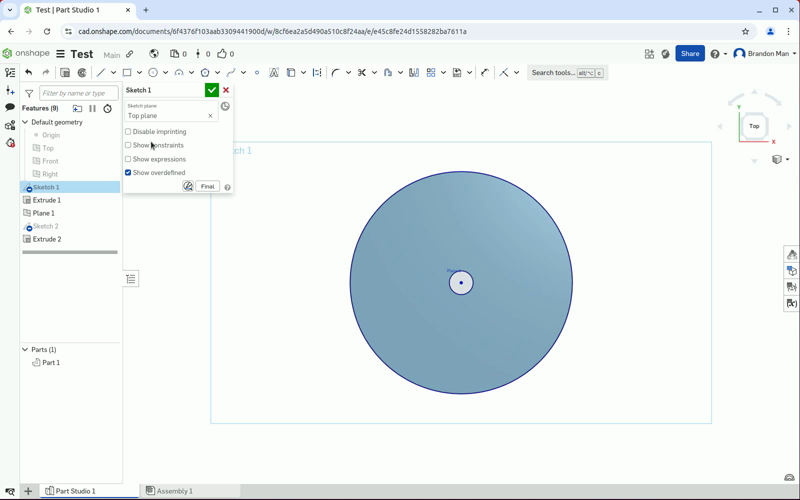
mouse_move(229, 92)
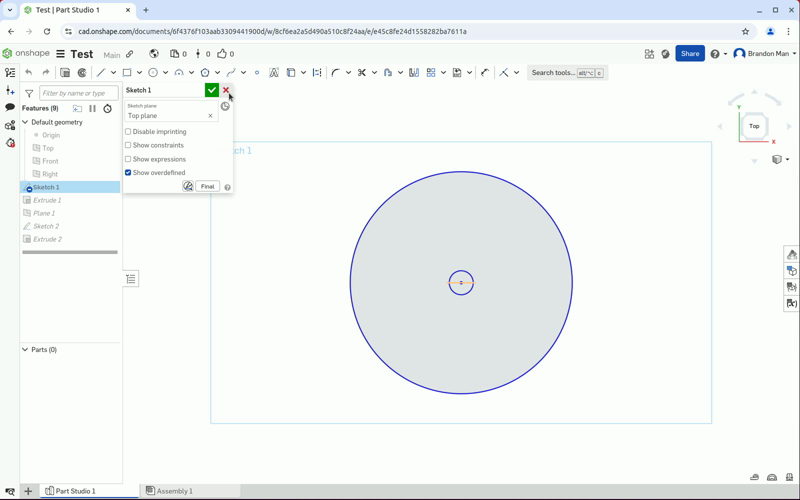
click(229, 92)
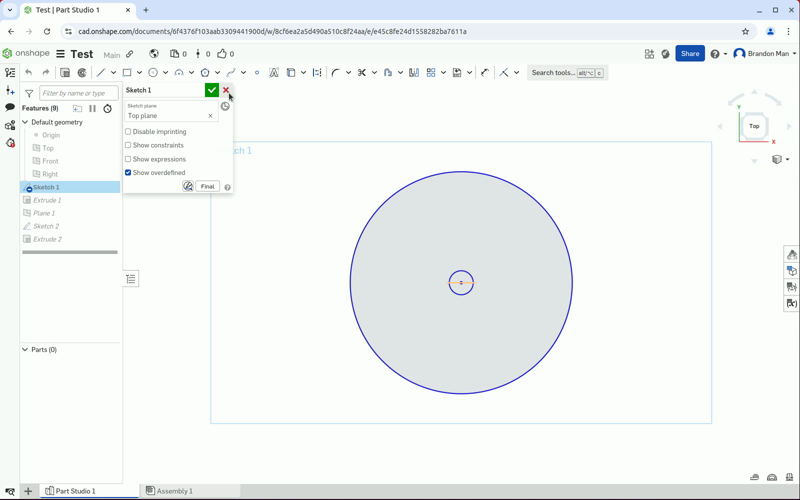
key(shift+s)
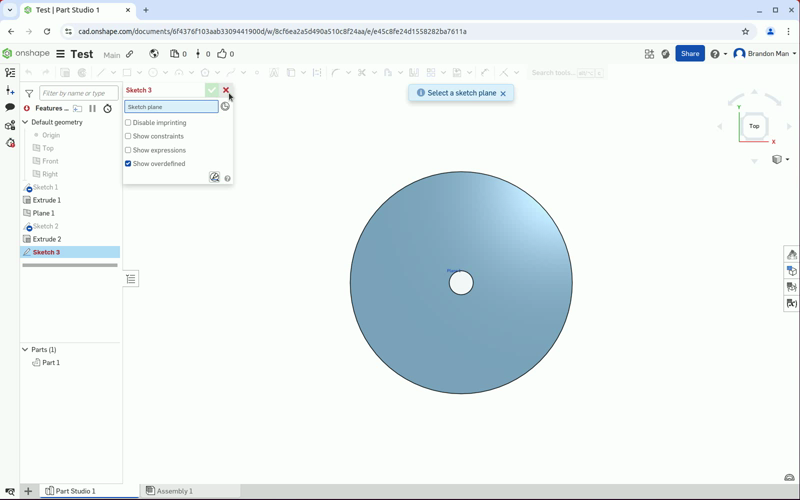
mouse_move(73, 215)
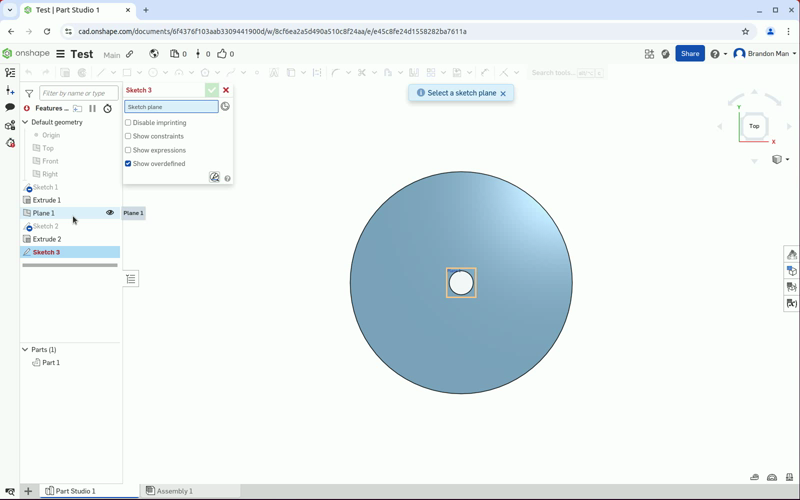
click(73, 215)
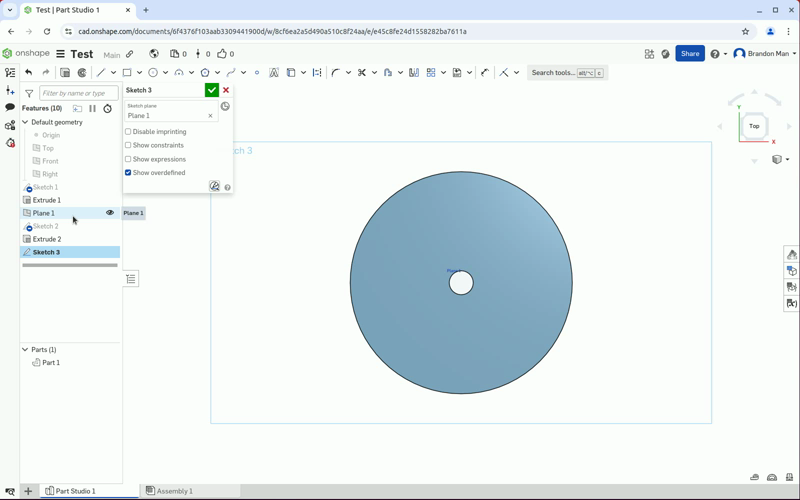
mouse_move(73, 352)
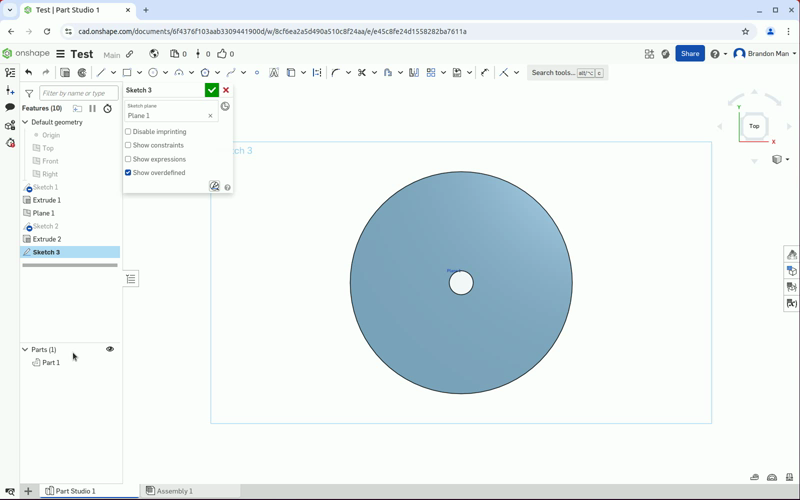
key(y)
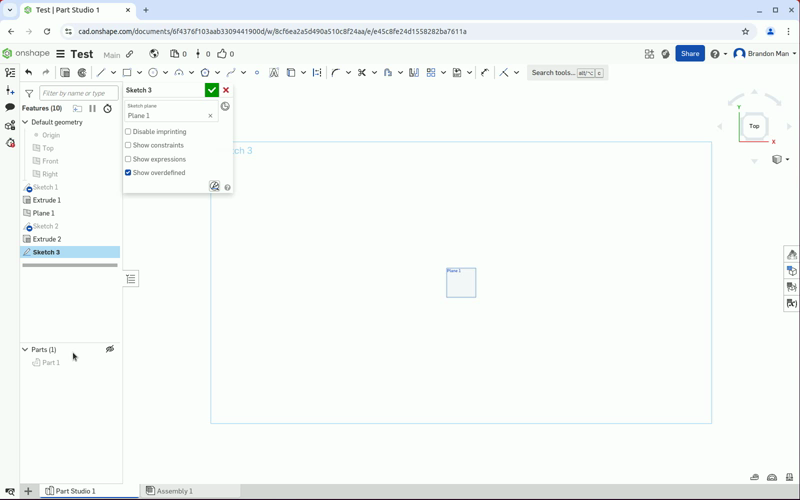
key(c)
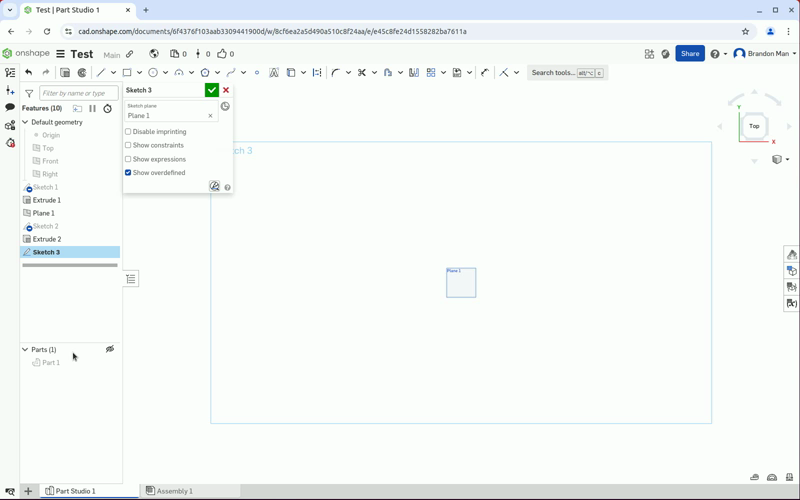
key_down(shift)
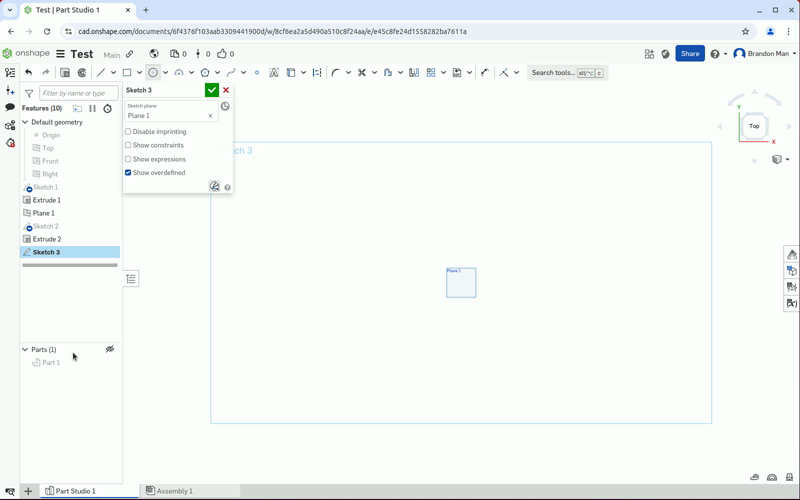
mouse_move(399, 262)
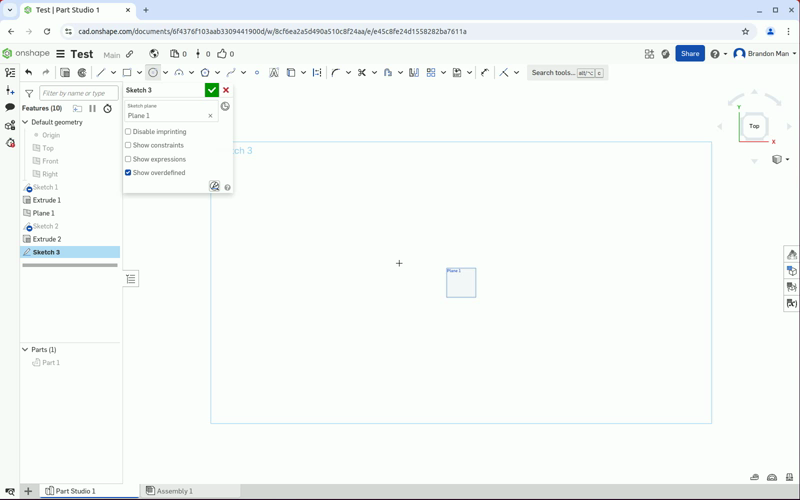
click(399, 262)
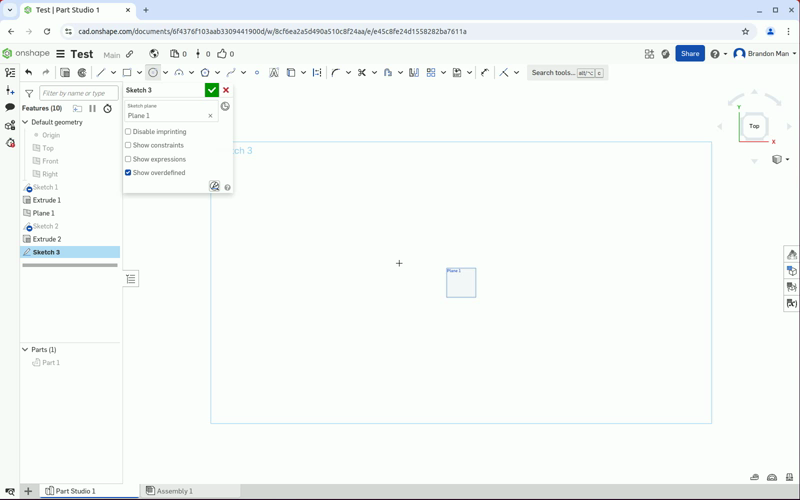
key_up(shift)
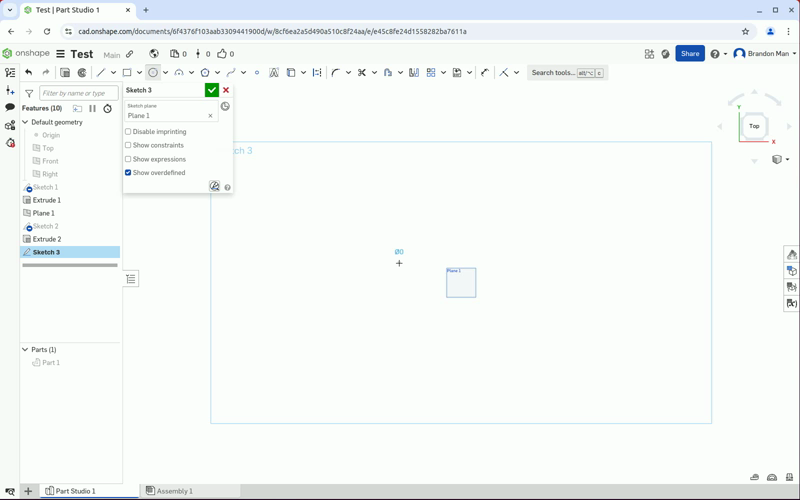
mouse_move(432, 262)
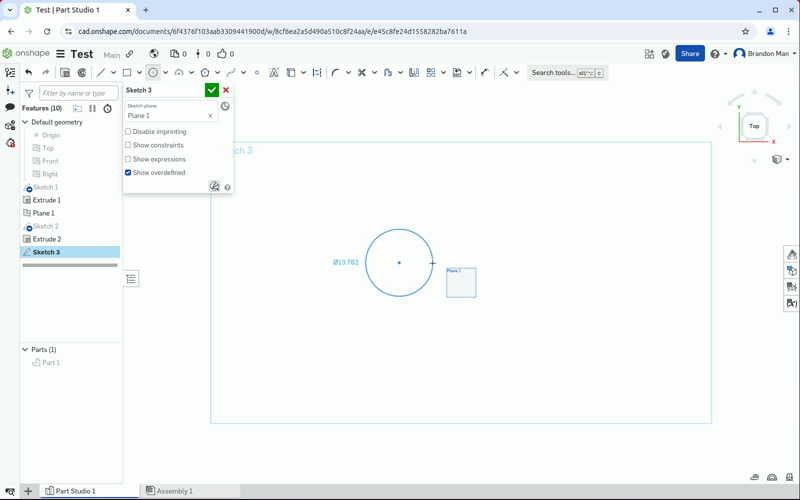
click(432, 262)
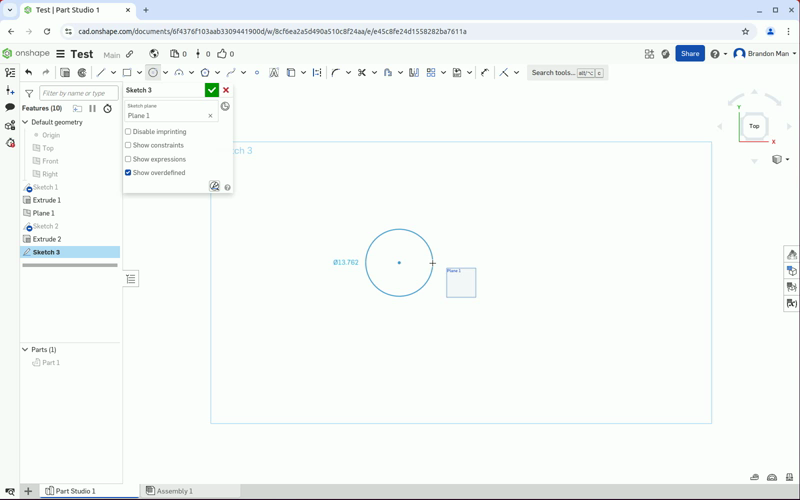
key(esc)
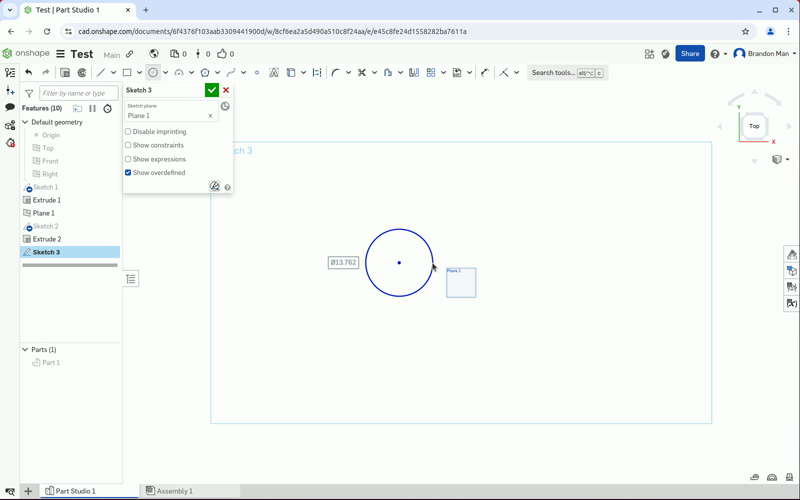
mouse_move(402, 273)
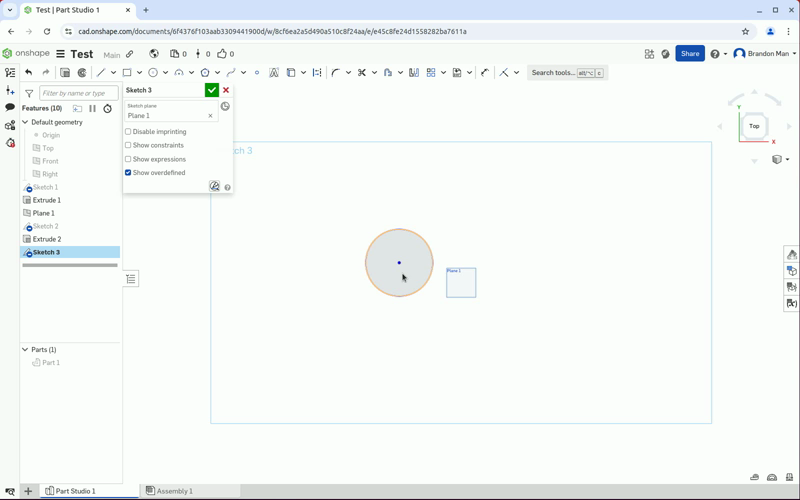
click(402, 273)
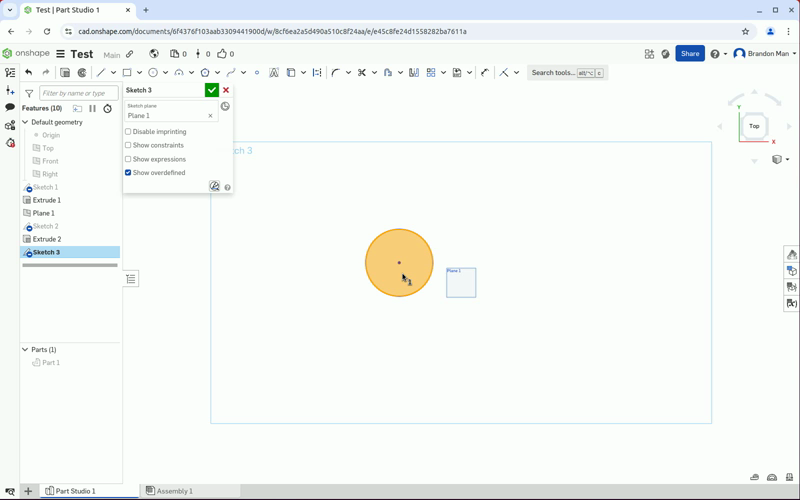
mouse_move(73, 352)
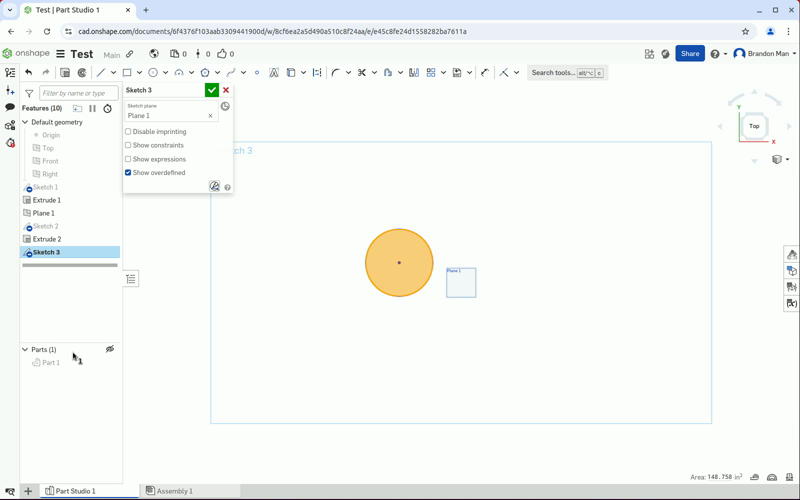
key(shift+y)
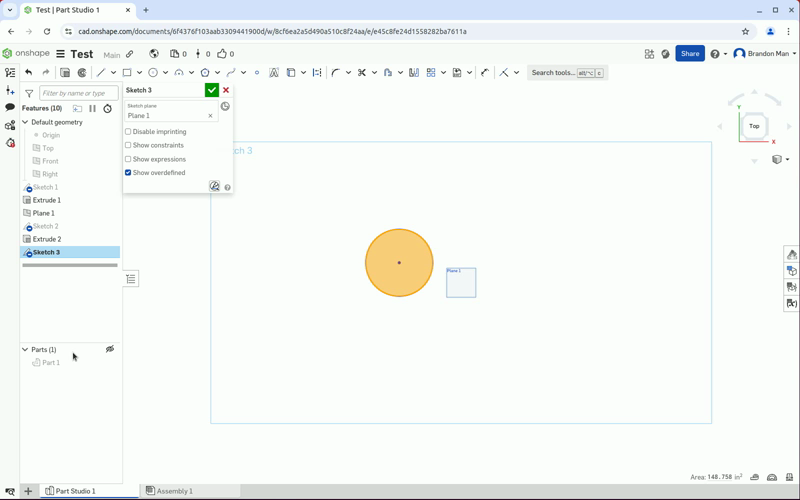
key(shift+e)
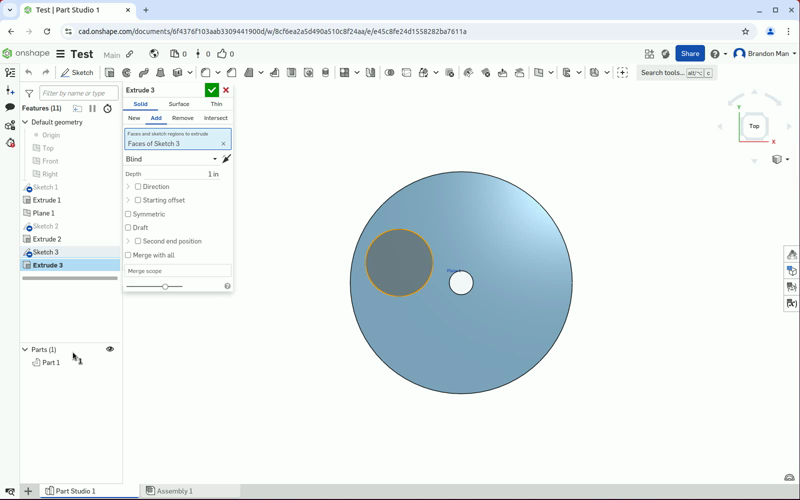
mouse_move(143, 106)
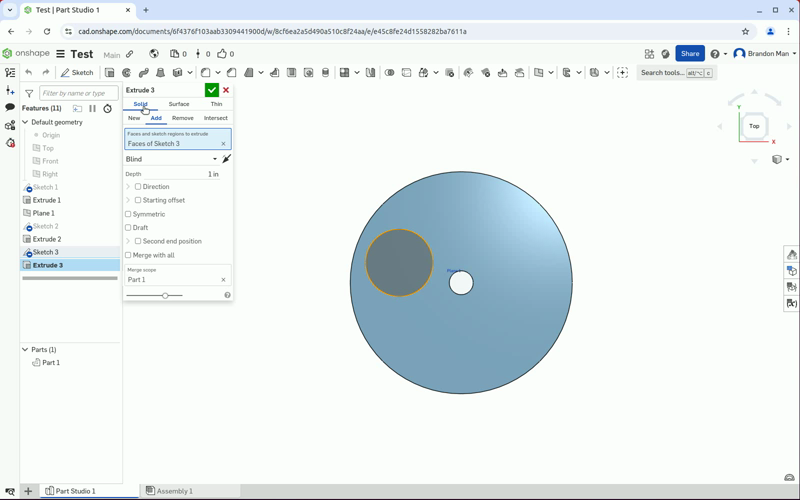
click(143, 106)
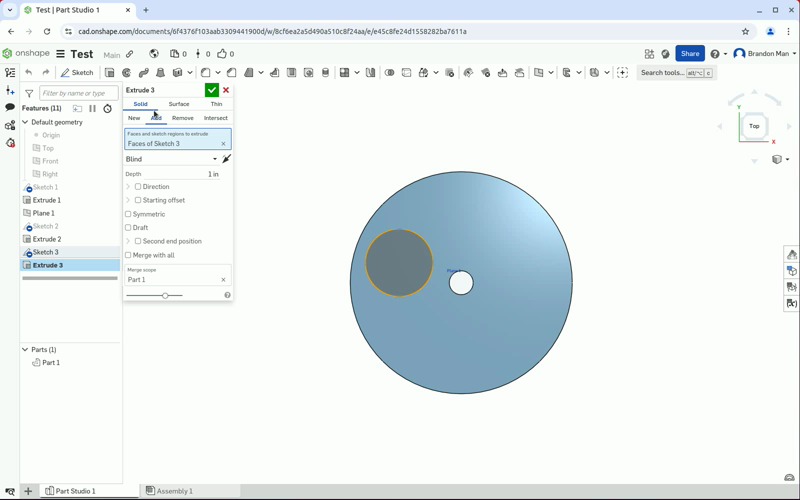
mouse_move(186, 120)
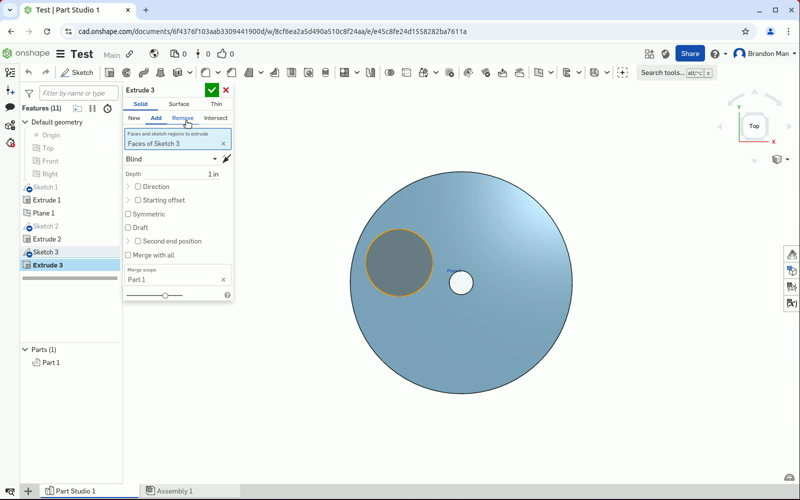
click(186, 120)
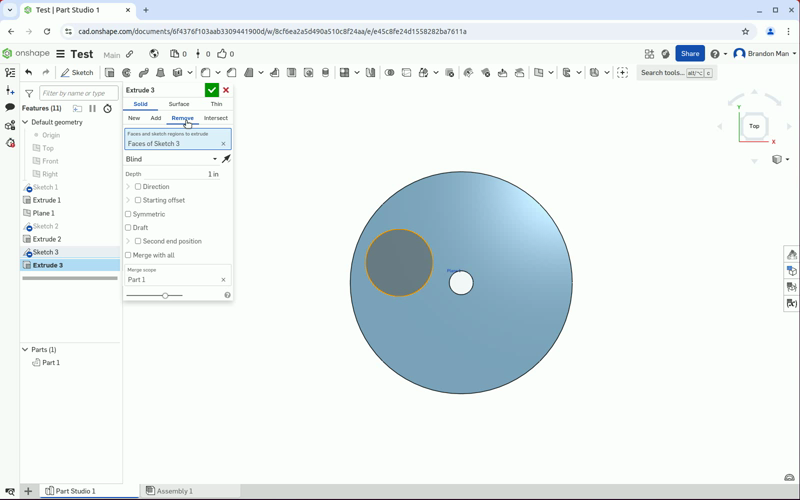
key(tab, 4)
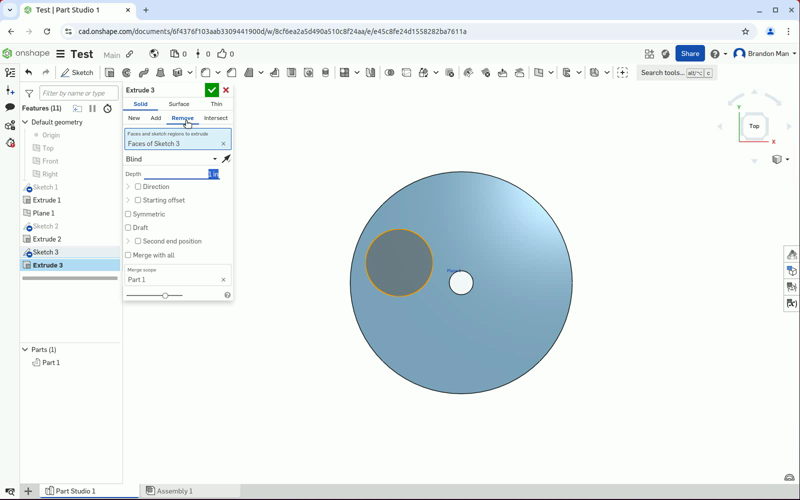
text(7.703)
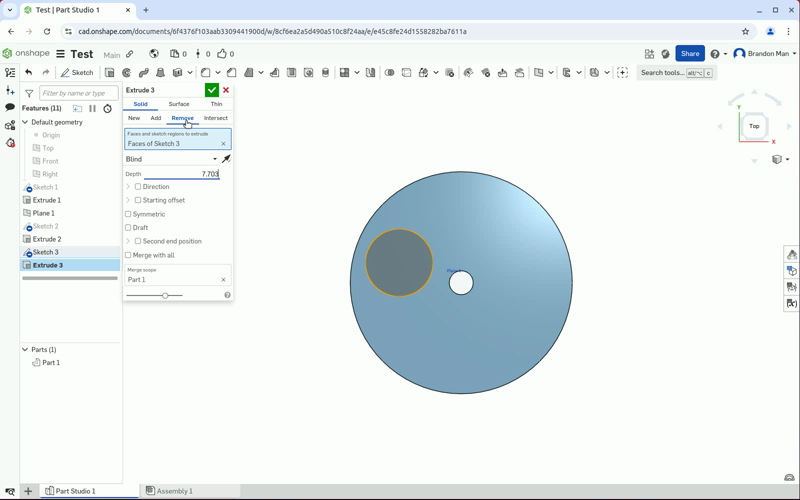
key(tab, 6)
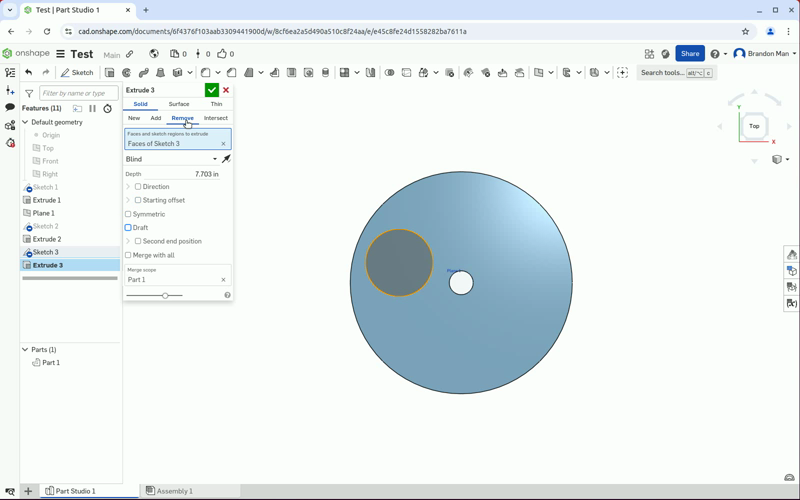
key(space)
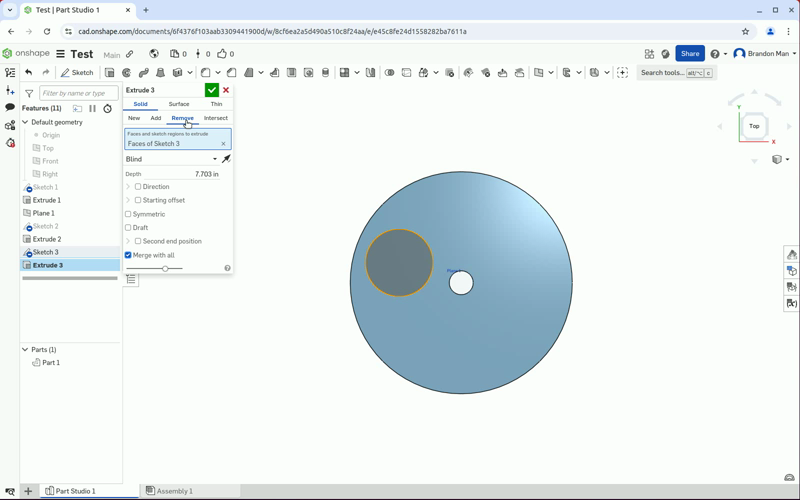
key(enter)
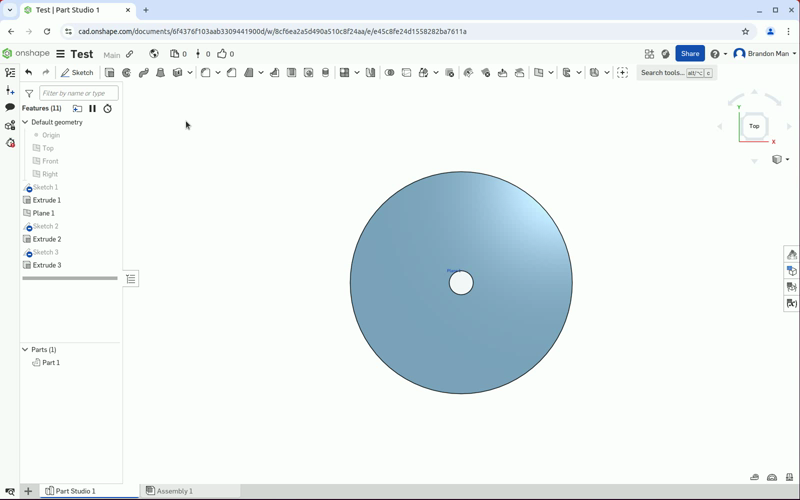
key(shift+h)
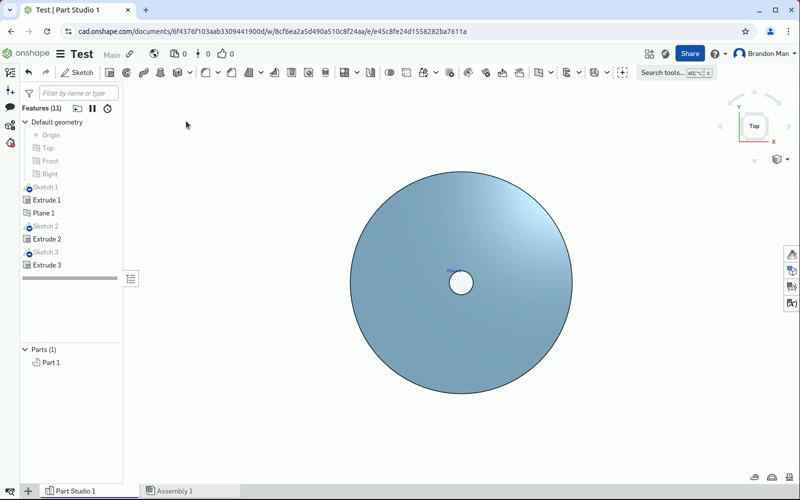
key(shift+h)
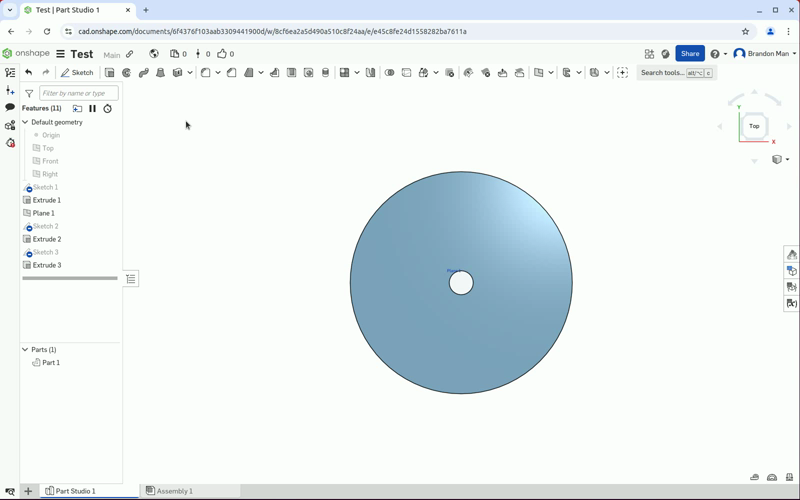
mouse_move(73, 189)
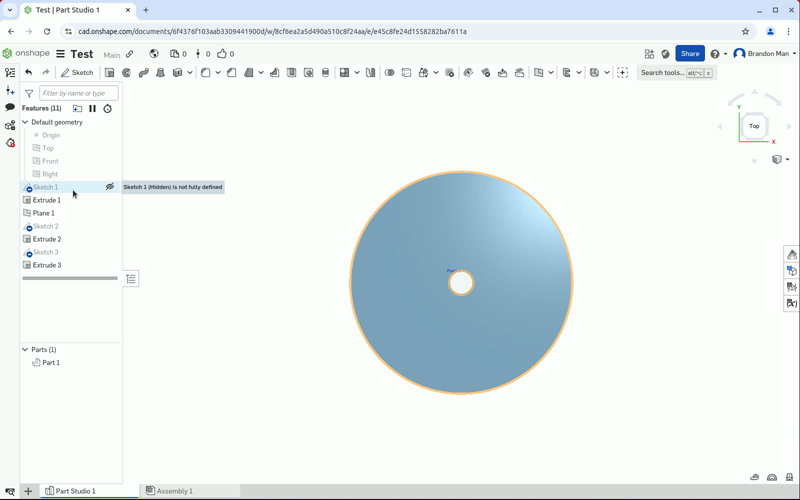
click(73, 189)
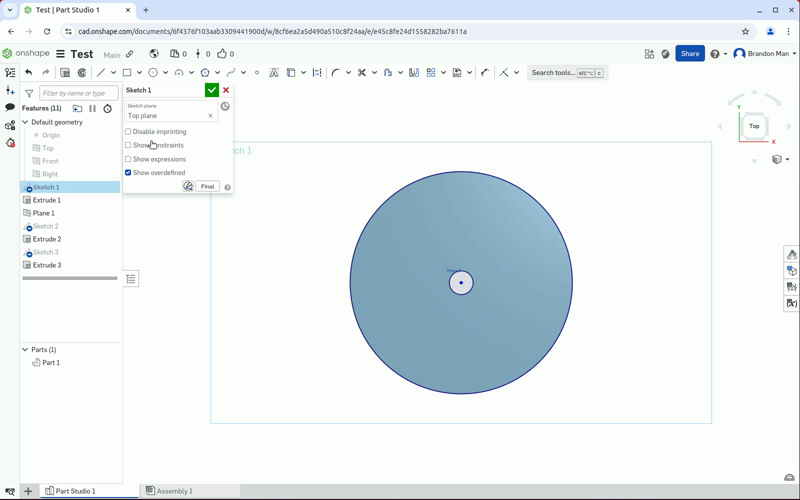
mouse_move(229, 92)
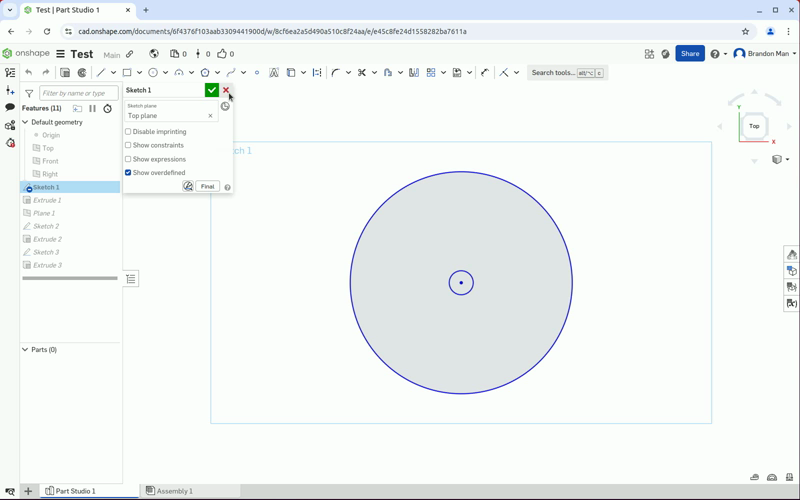
click(229, 92)
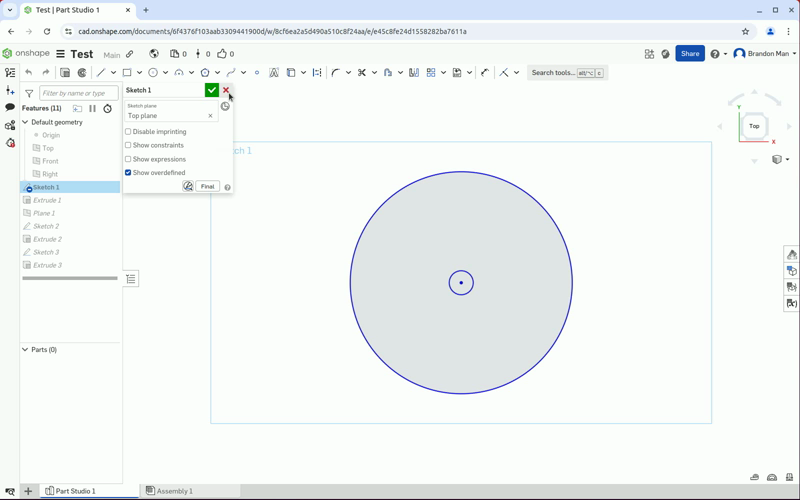
key(shift+s)
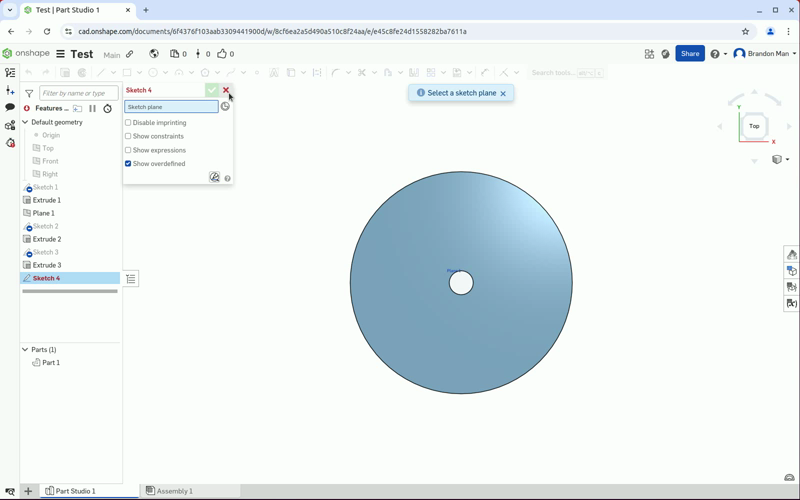
mouse_move(73, 215)
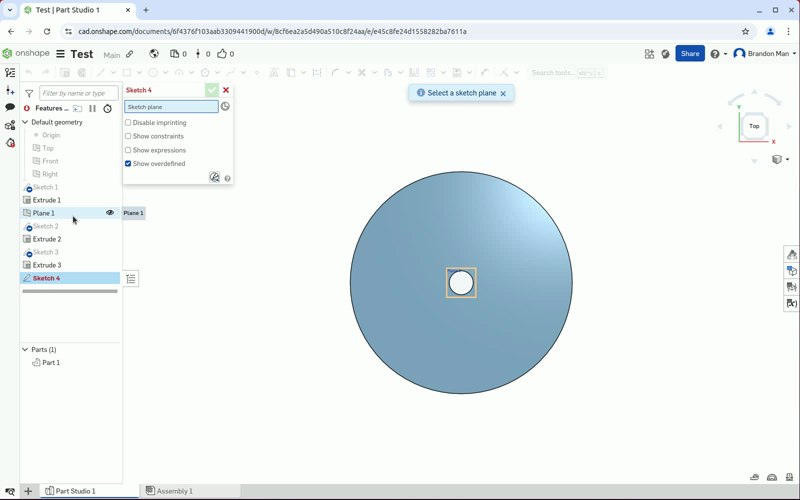
click(73, 215)
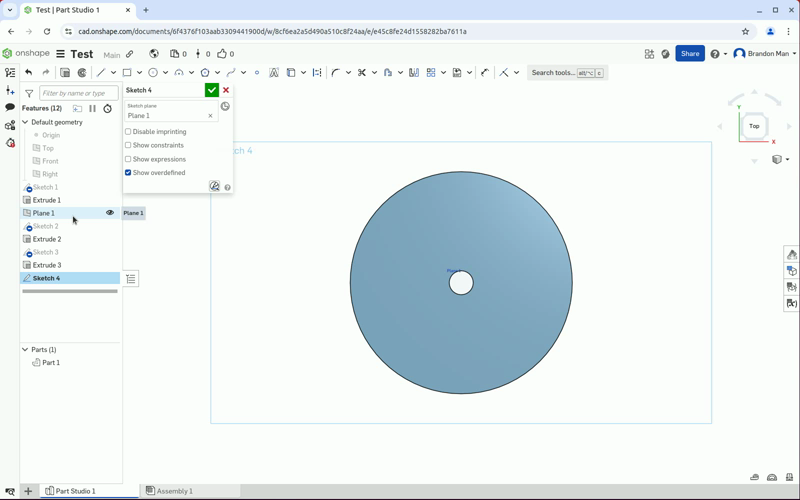
mouse_move(73, 352)
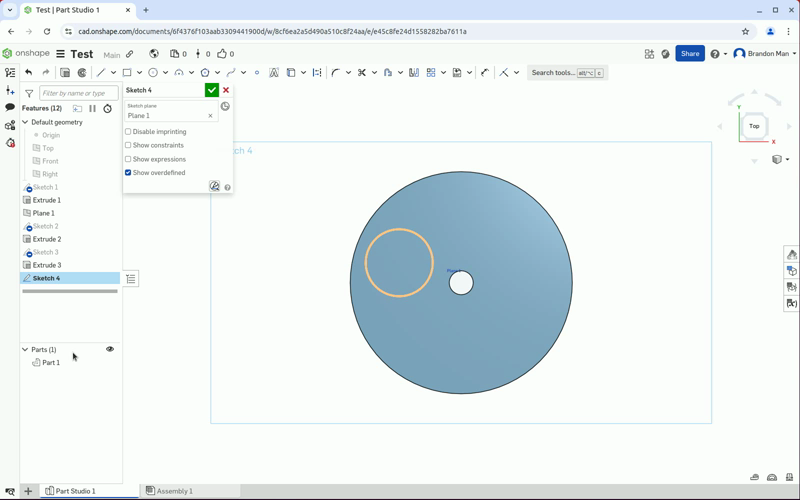
key(y)
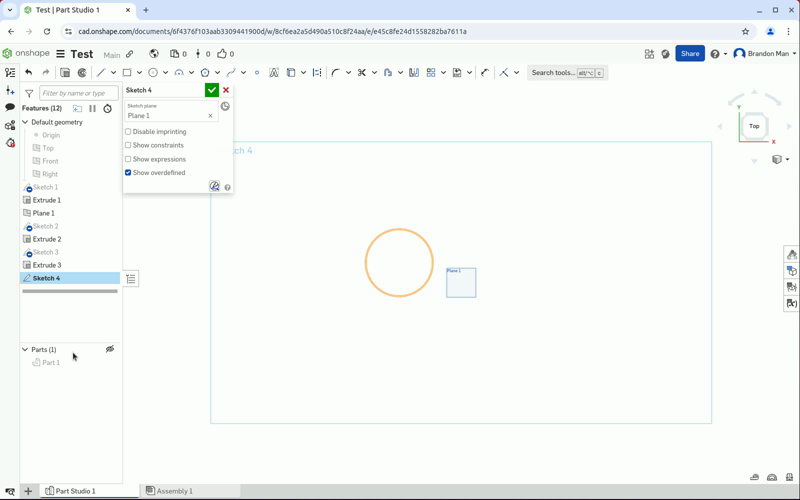
key(c)
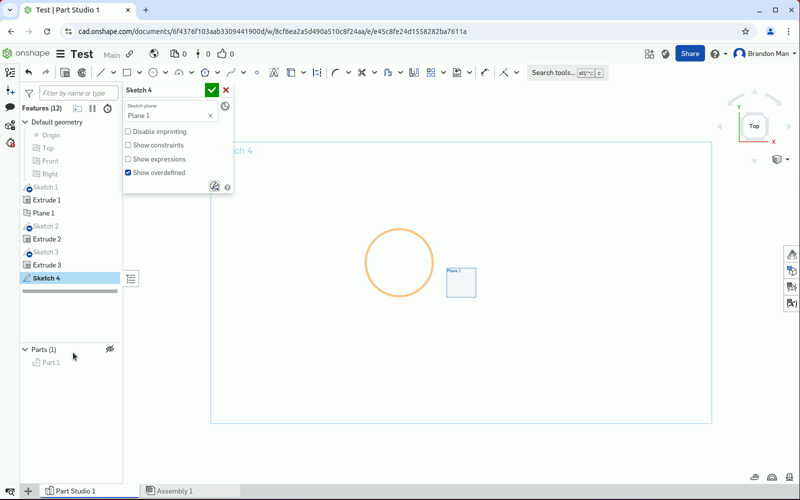
key_down(shift)
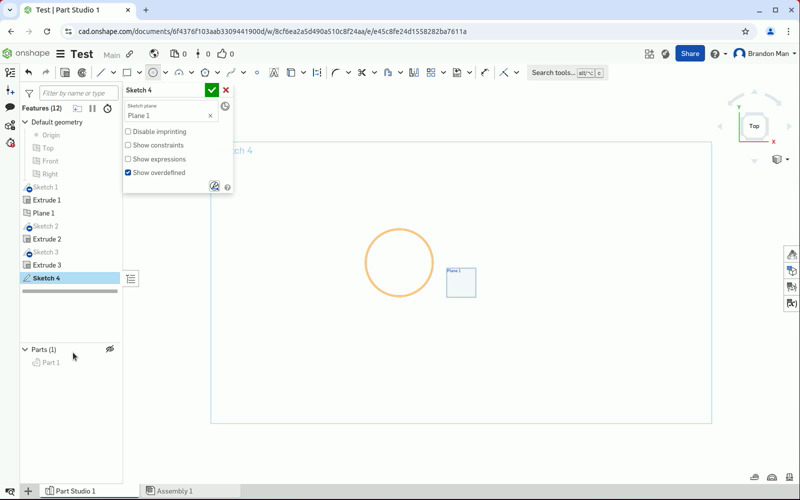
mouse_move(422, 335)
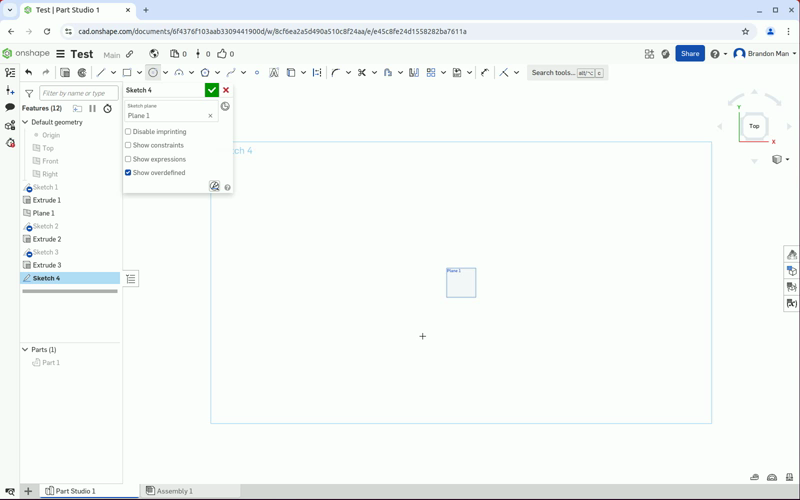
click(422, 335)
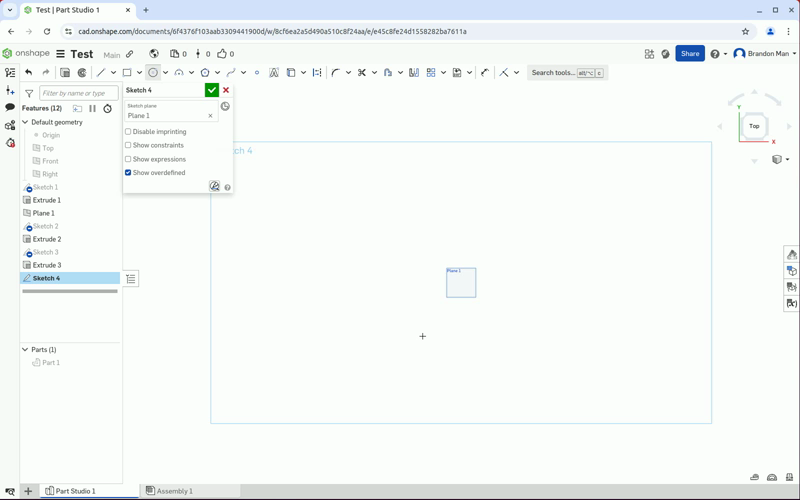
key_up(shift)
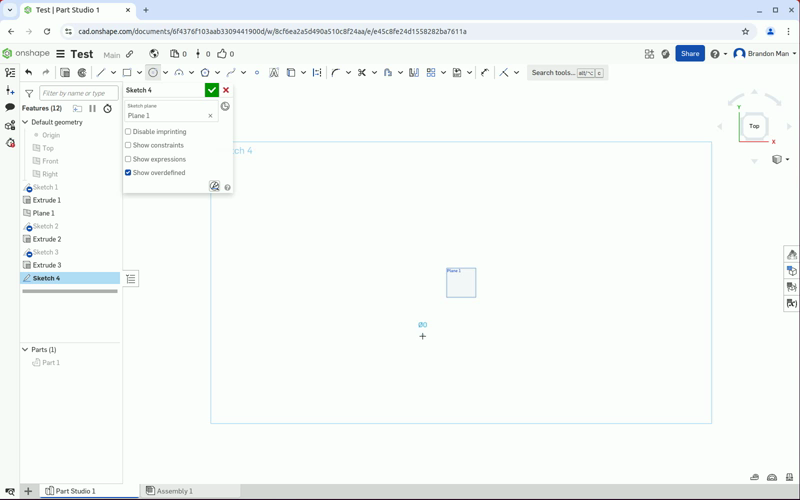
mouse_move(456, 335)
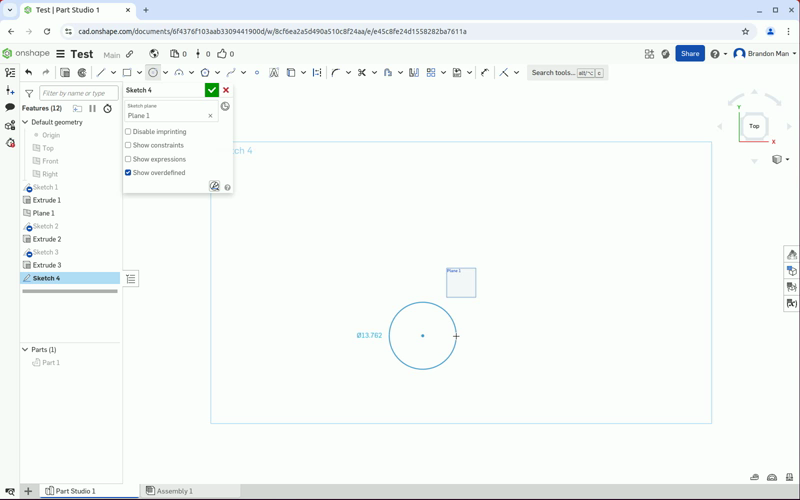
click(456, 335)
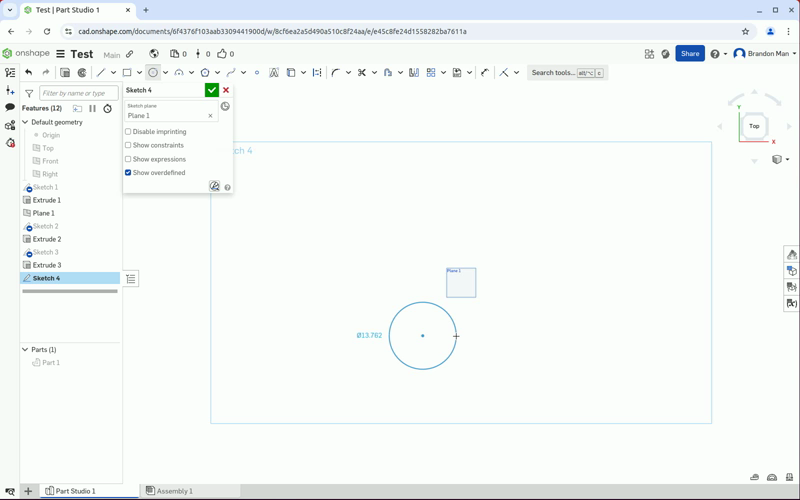
key(esc)
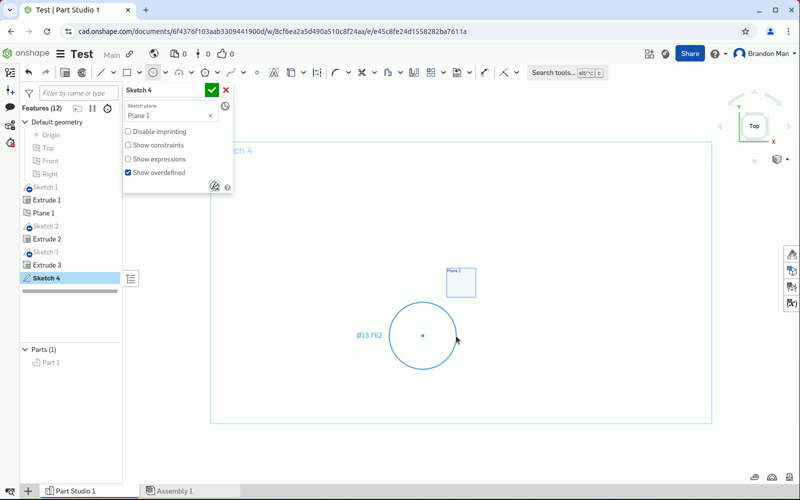
mouse_move(444, 333)
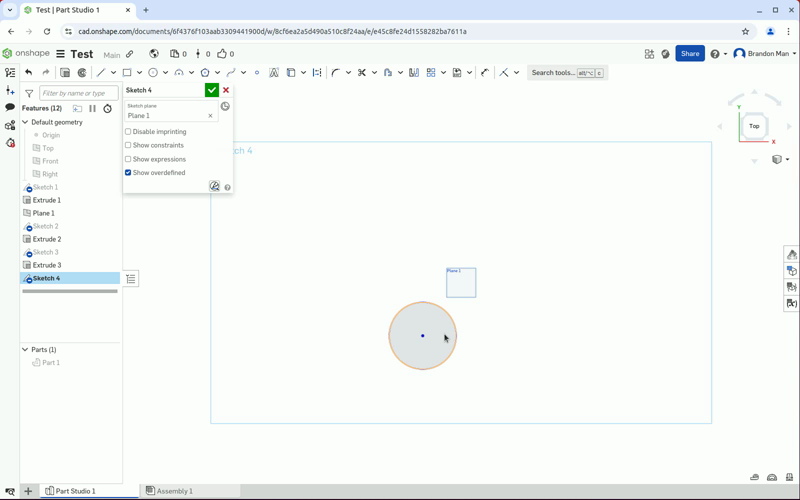
click(444, 333)
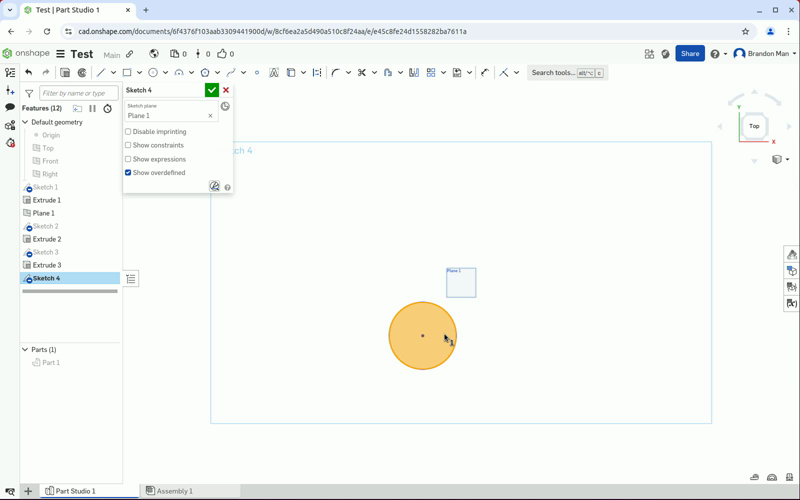
mouse_move(73, 352)
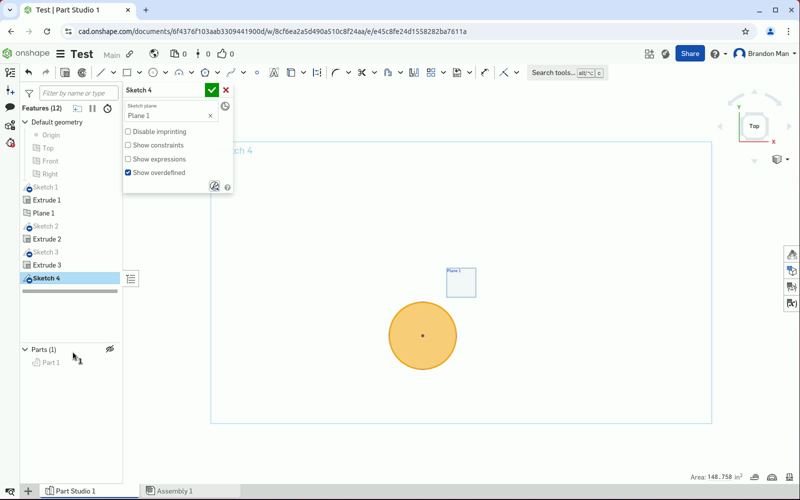
key(shift+y)
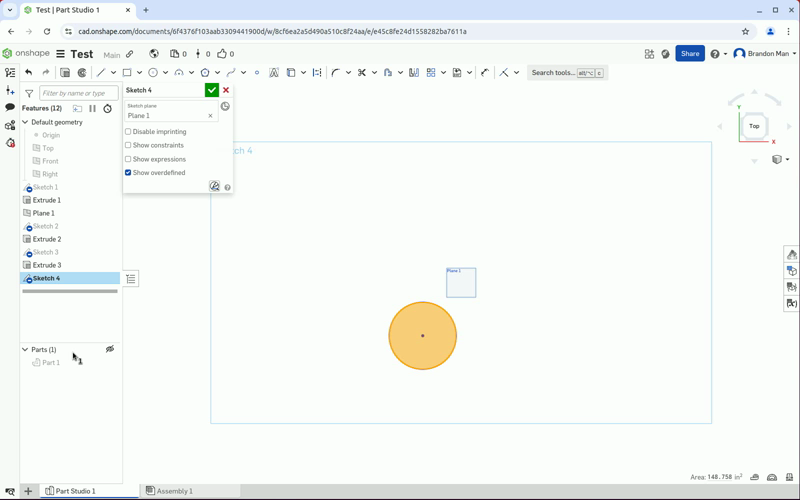
key(shift+e)
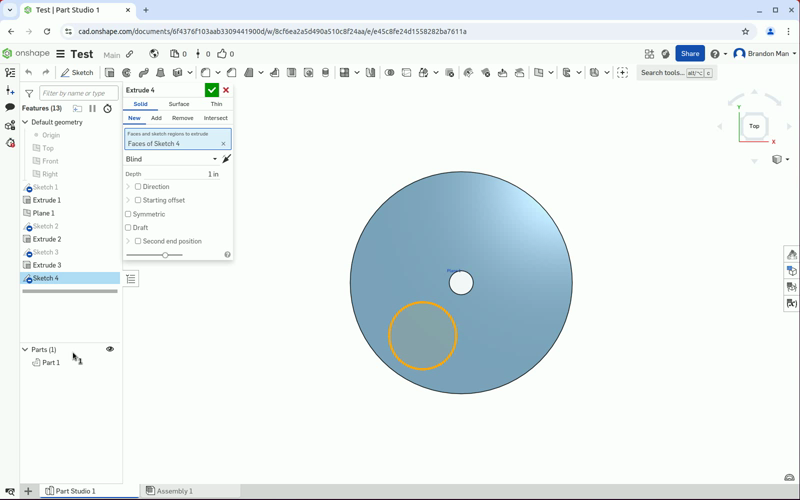
mouse_move(143, 106)
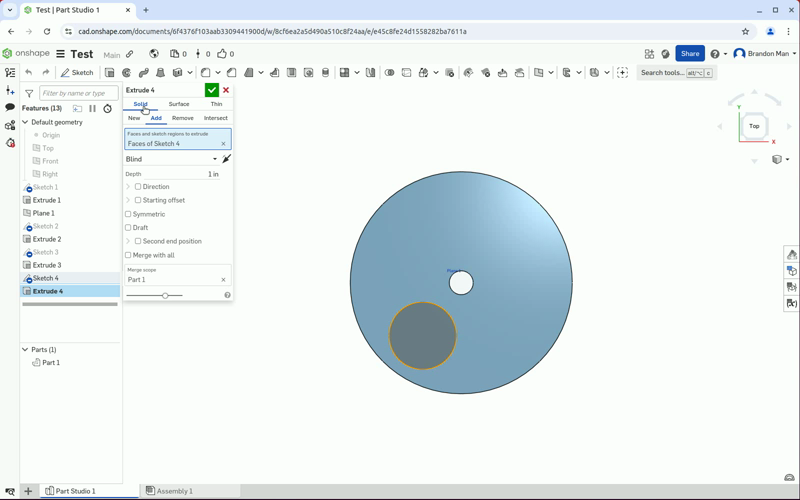
click(143, 106)
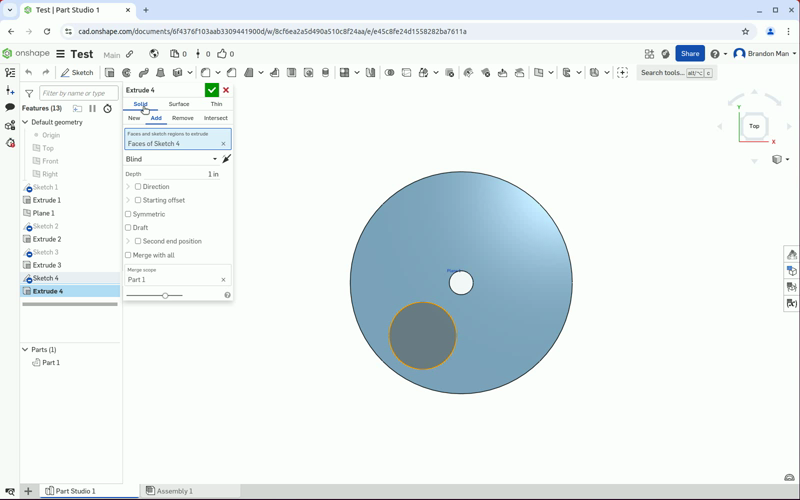
mouse_move(186, 120)
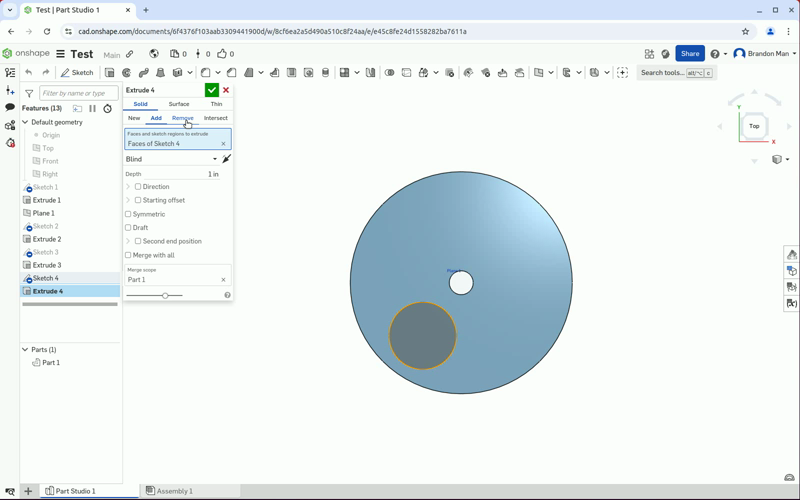
click(186, 120)
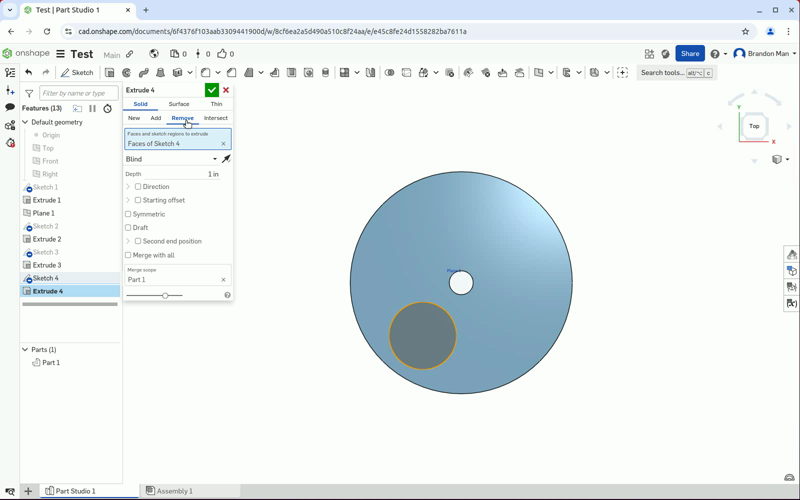
key(tab, 4)
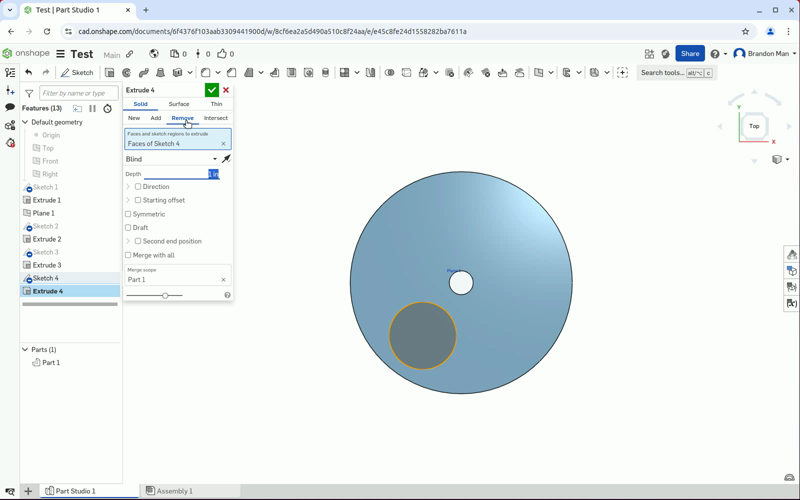
text(7.703)
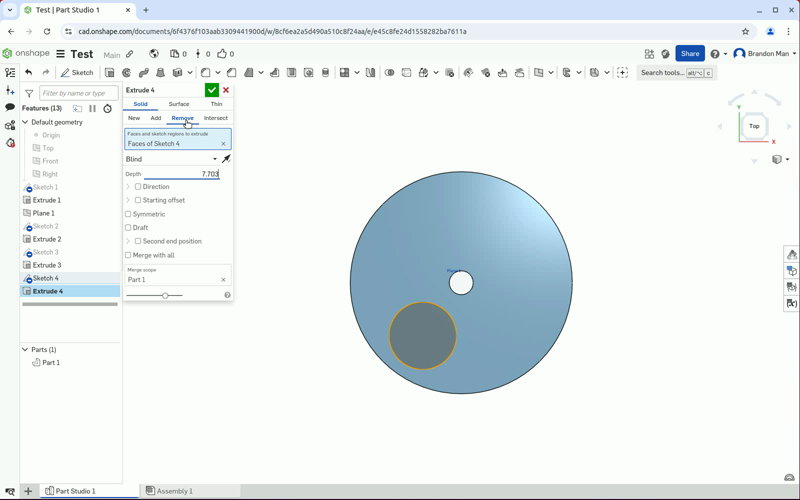
key(tab, 6)
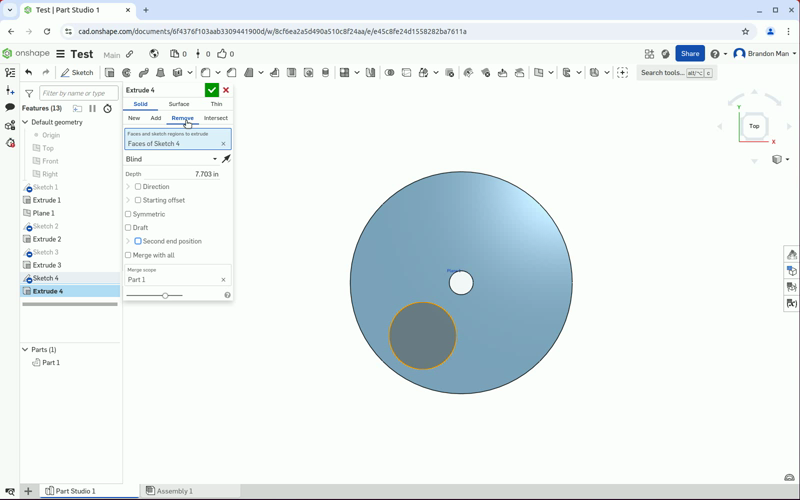
key(space)
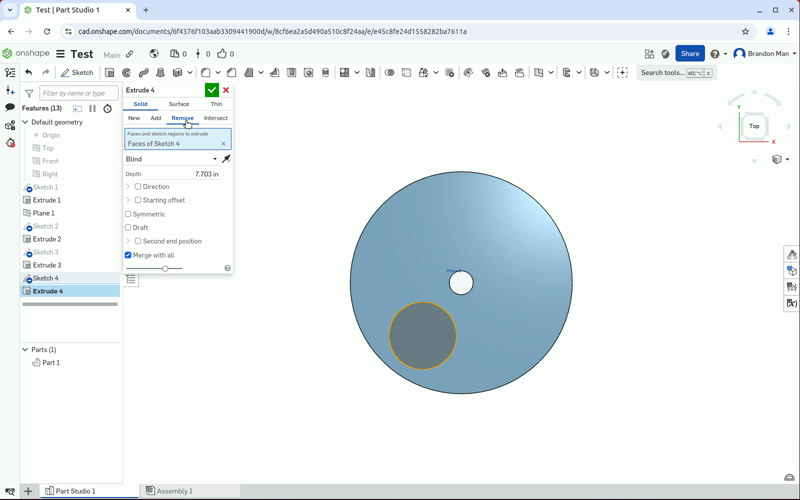
key(enter)
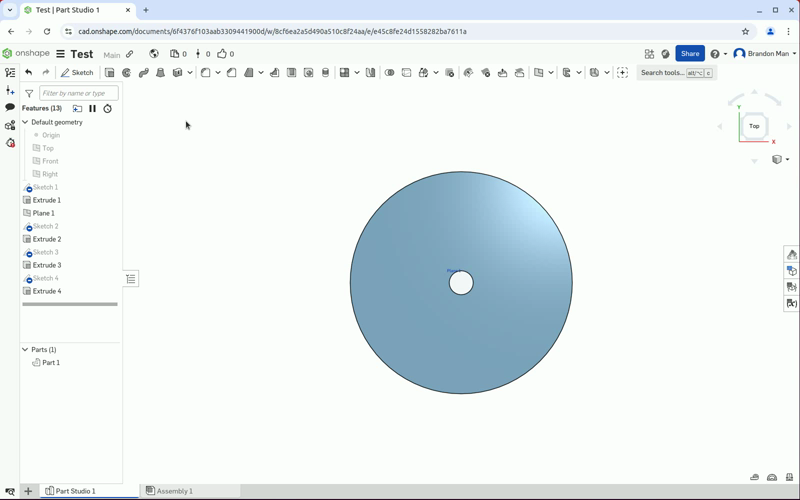
key(shift+h)
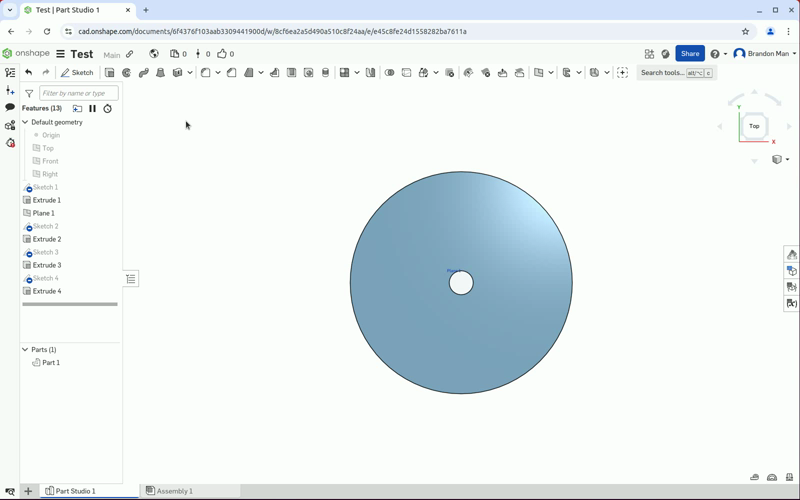
key(shift+h)
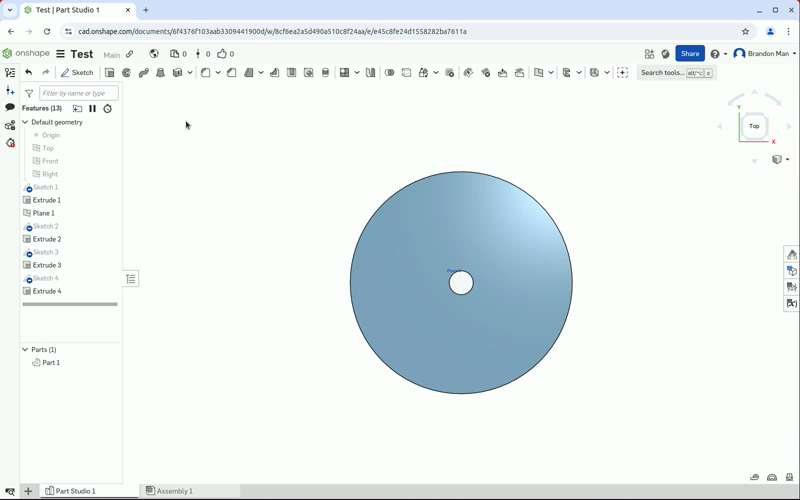
mouse_move(73, 189)
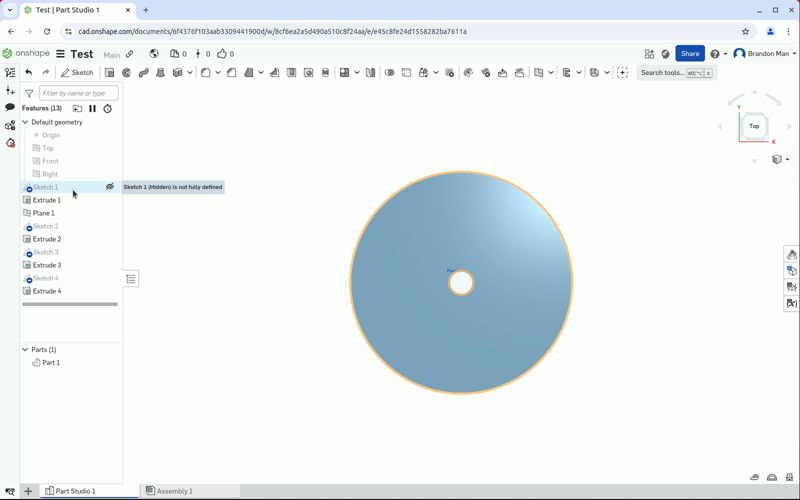
click(73, 189)
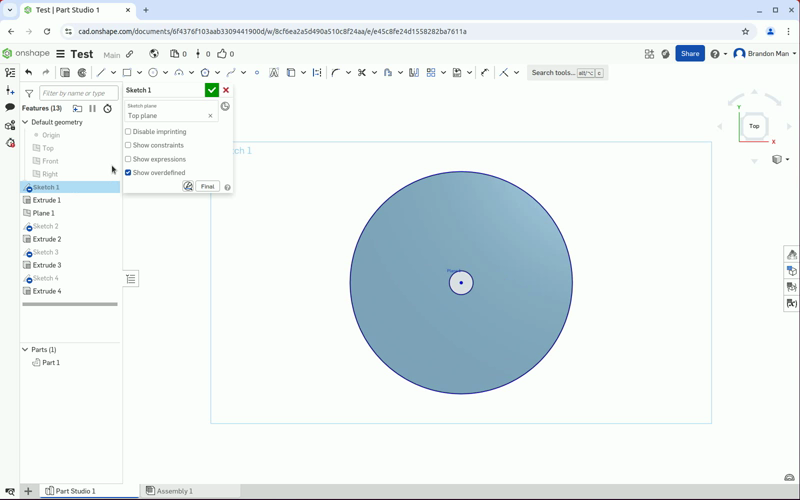
mouse_move(229, 92)
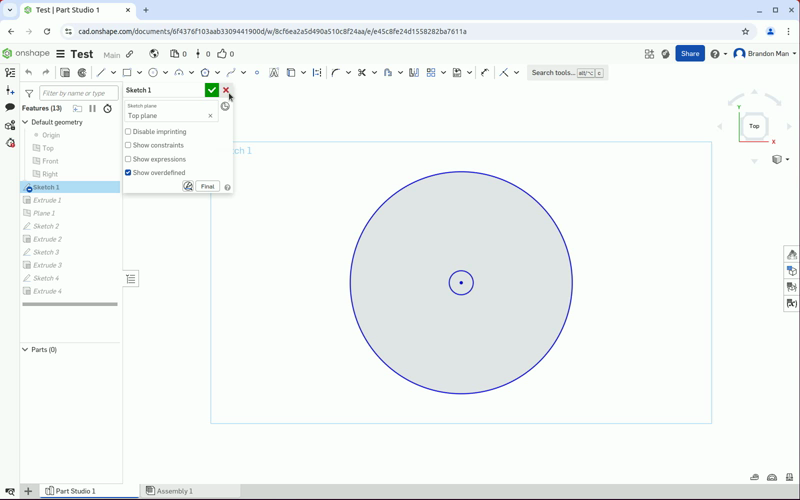
click(229, 92)
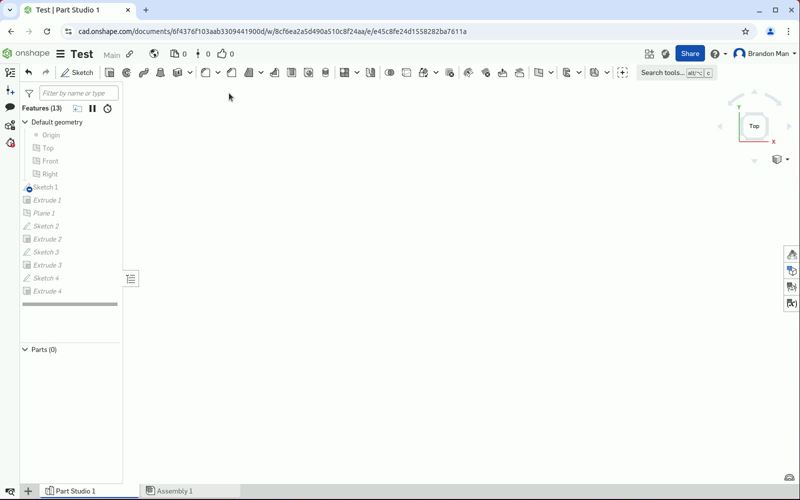
key(shift+s)
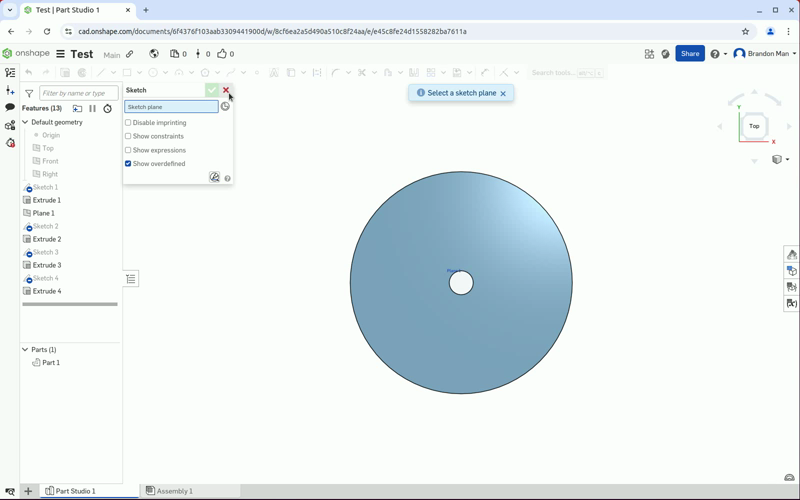
mouse_move(73, 215)
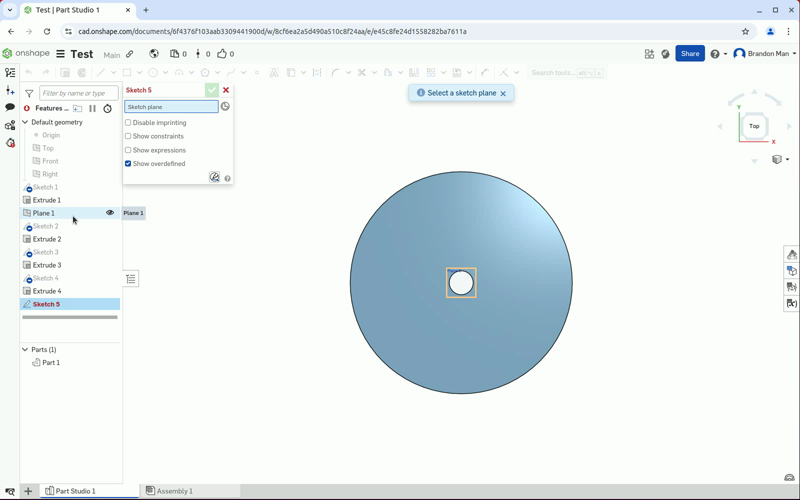
click(73, 215)
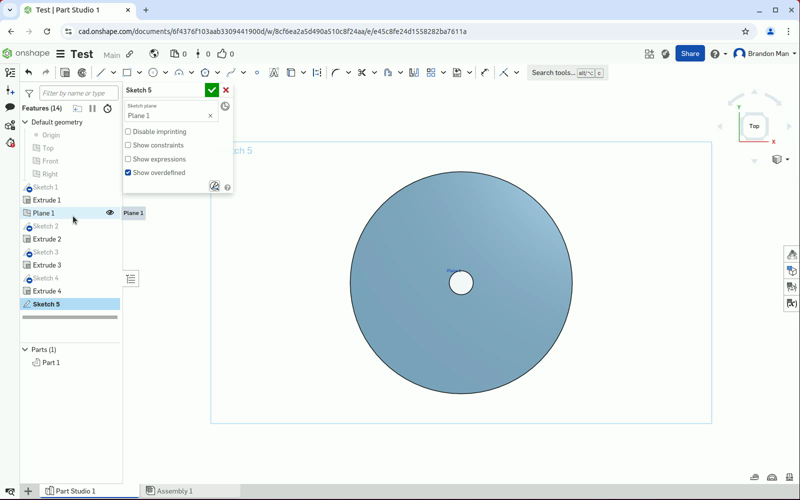
mouse_move(73, 352)
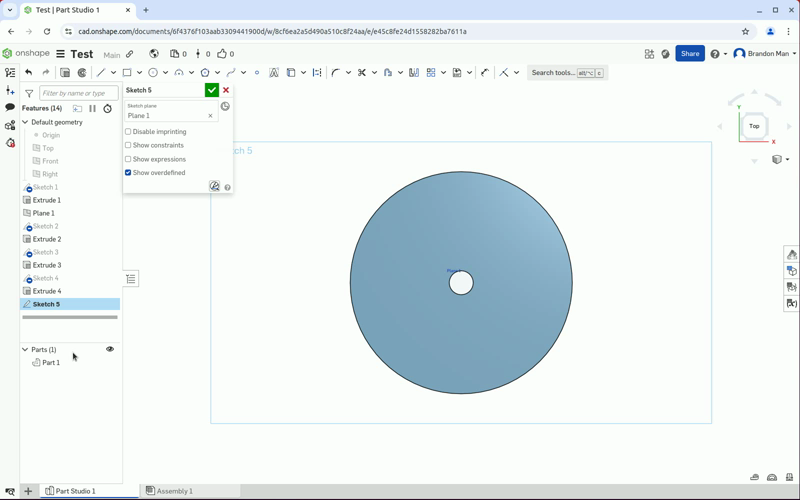
key(y)
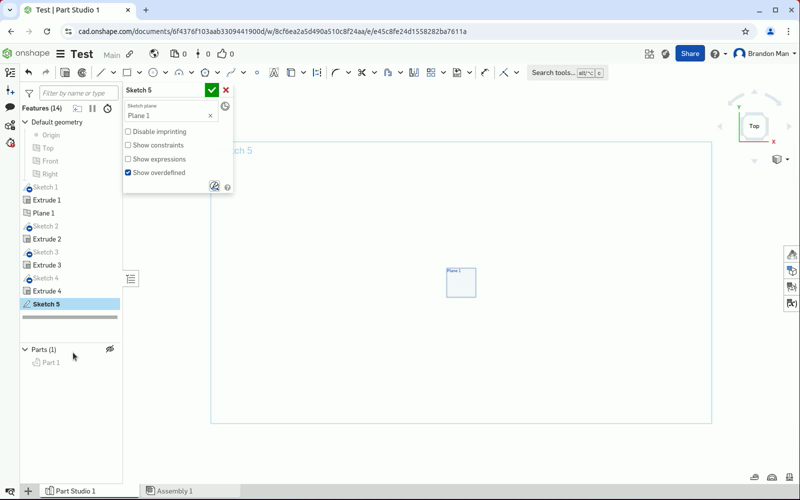
key(c)
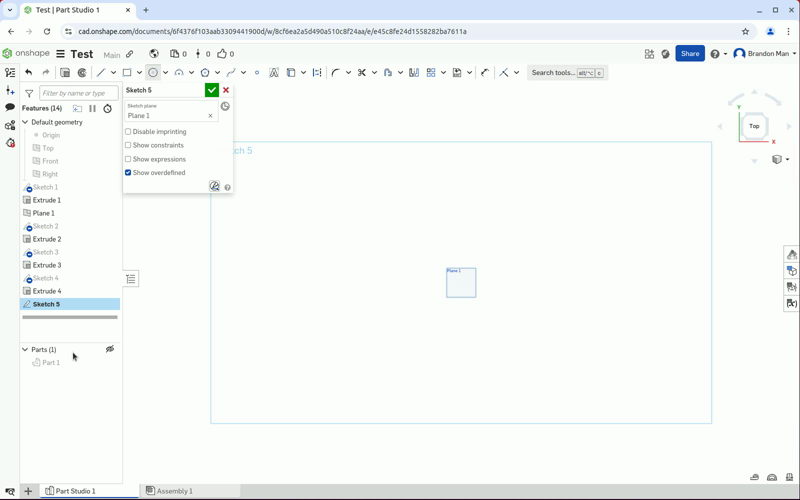
key_down(shift)
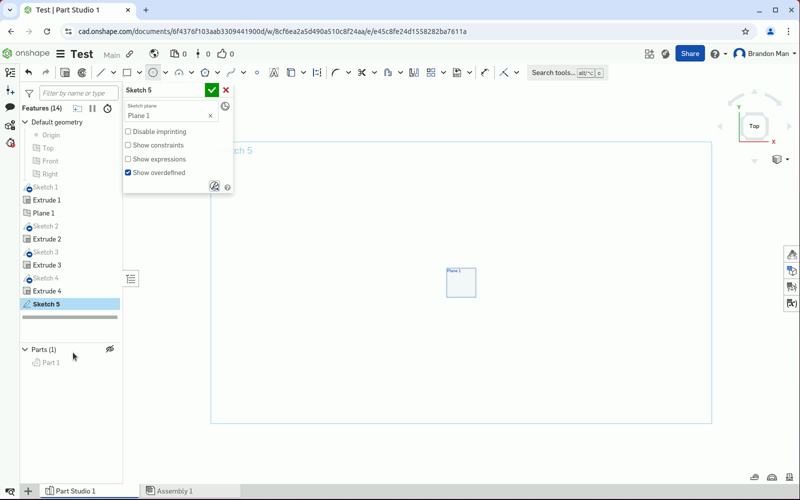
mouse_move(500, 335)
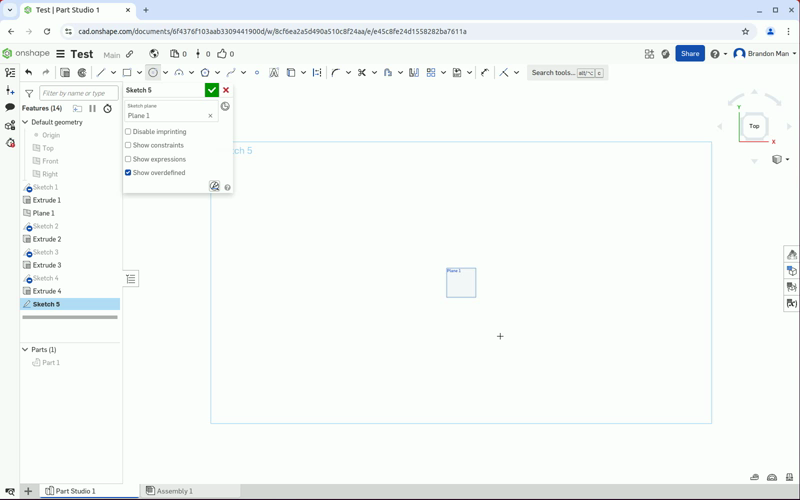
click(500, 335)
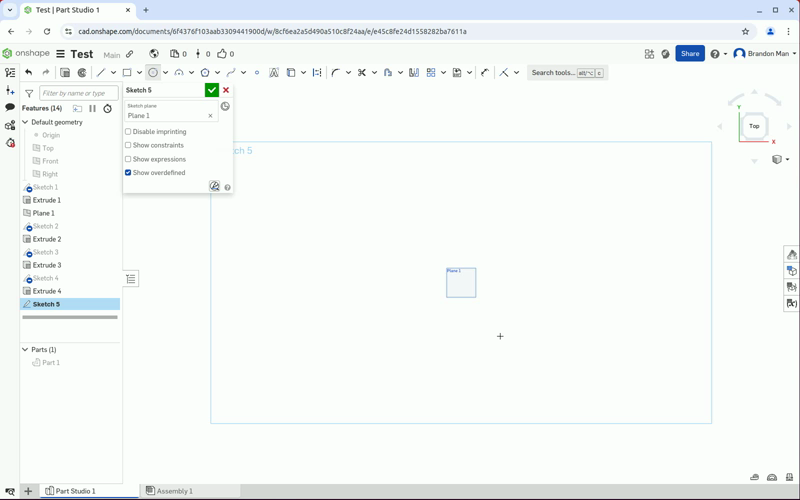
key_up(shift)
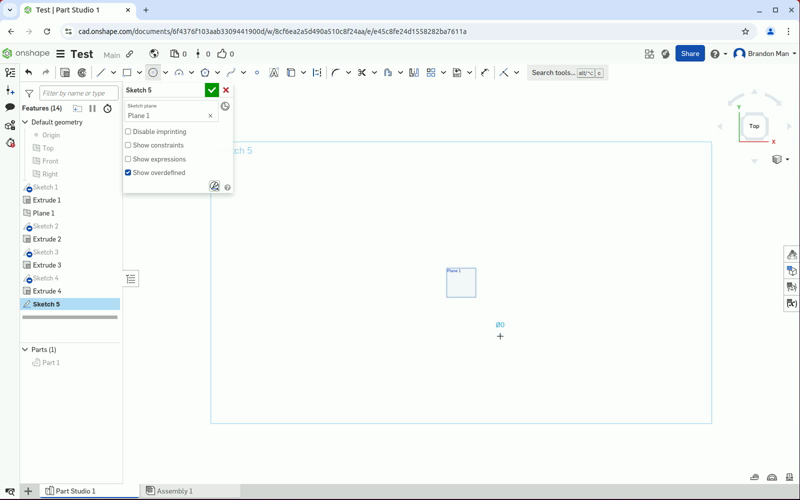
mouse_move(533, 335)
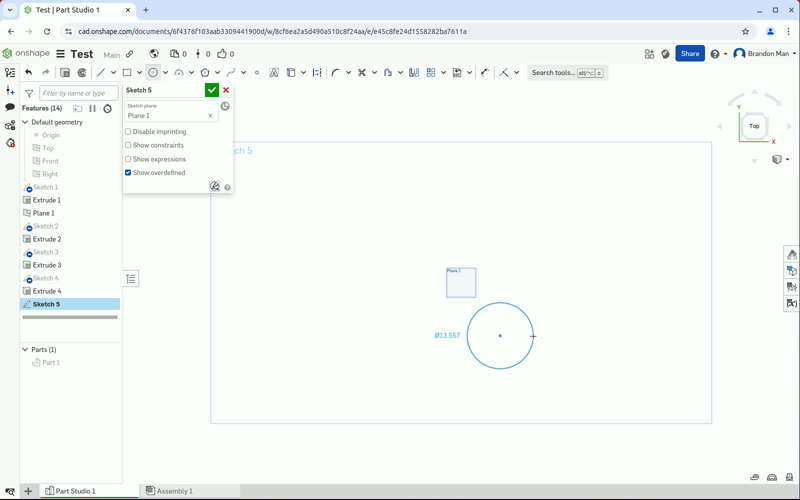
click(533, 335)
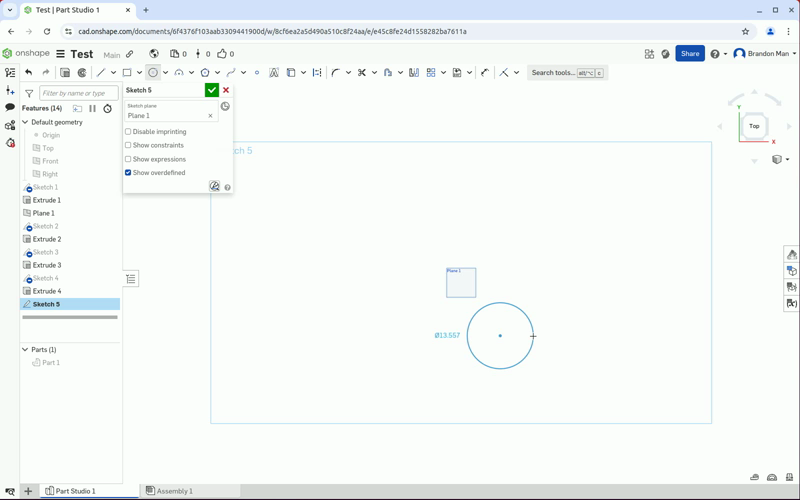
key(esc)
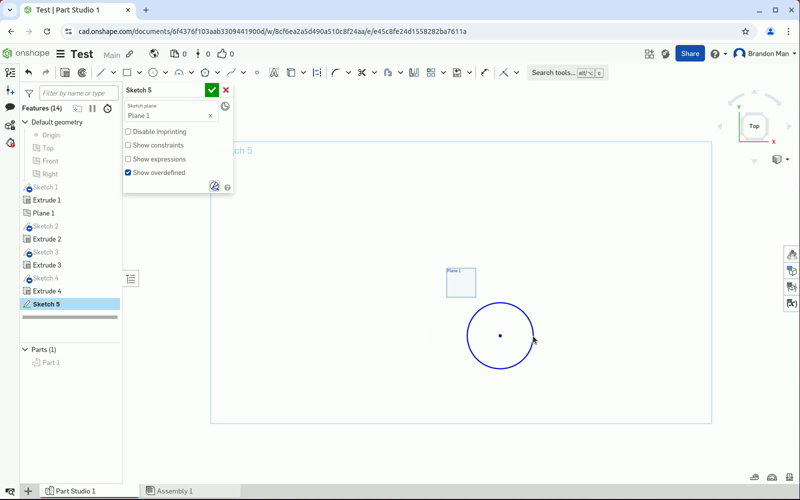
mouse_move(491, 350)
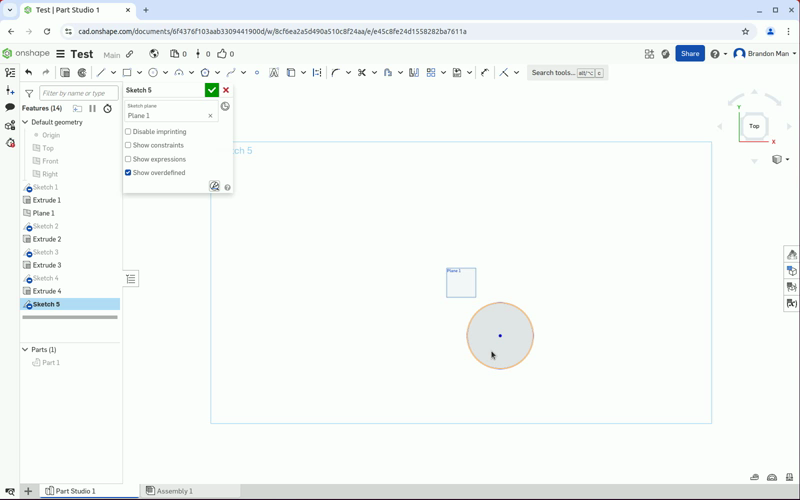
click(491, 350)
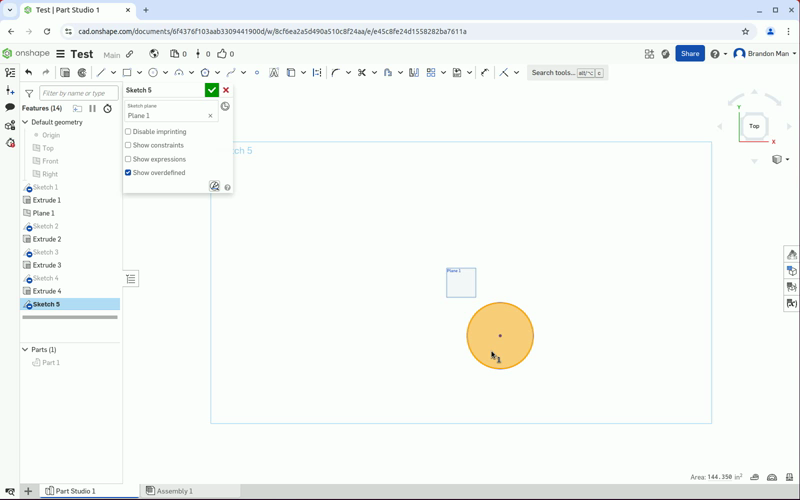
mouse_move(73, 352)
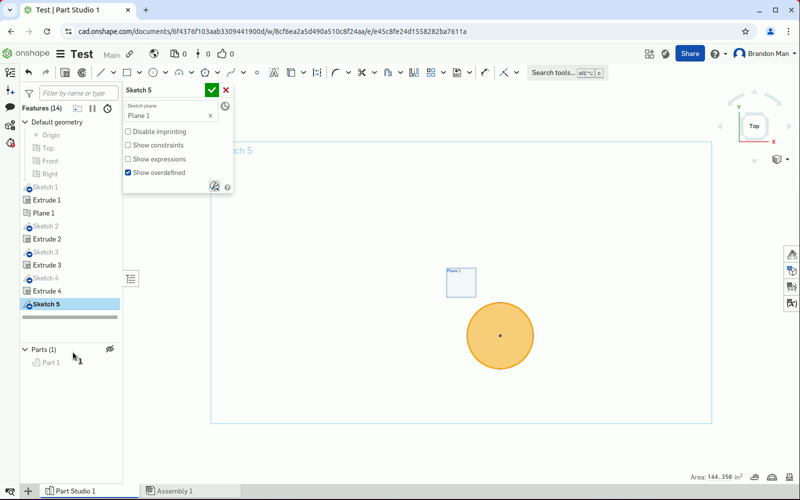
key(shift+y)
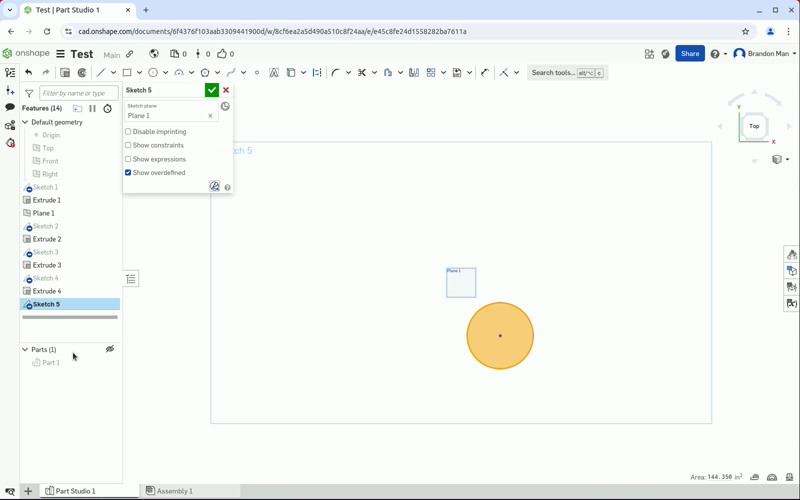
key(shift+e)
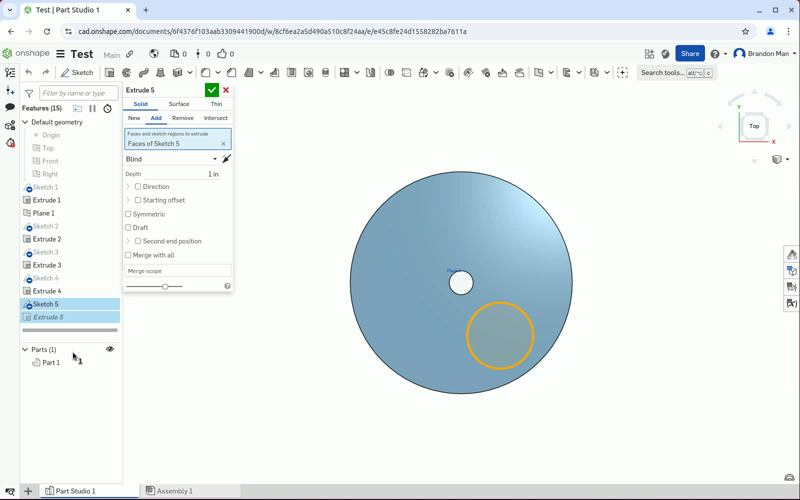
mouse_move(143, 106)
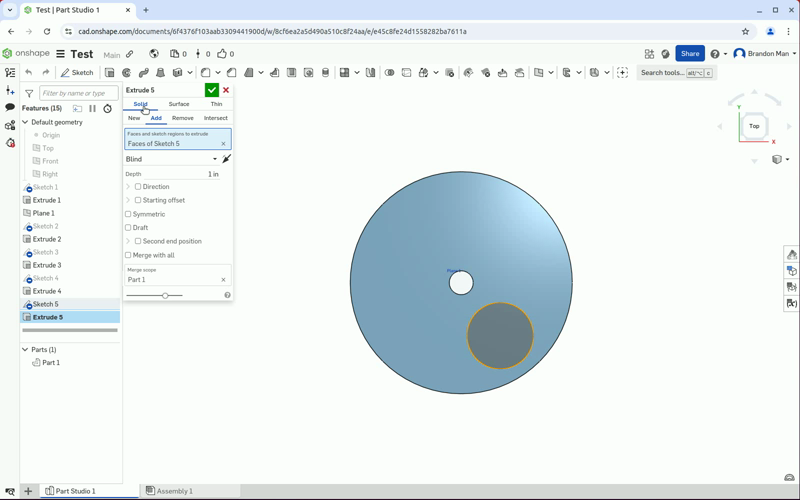
click(143, 106)
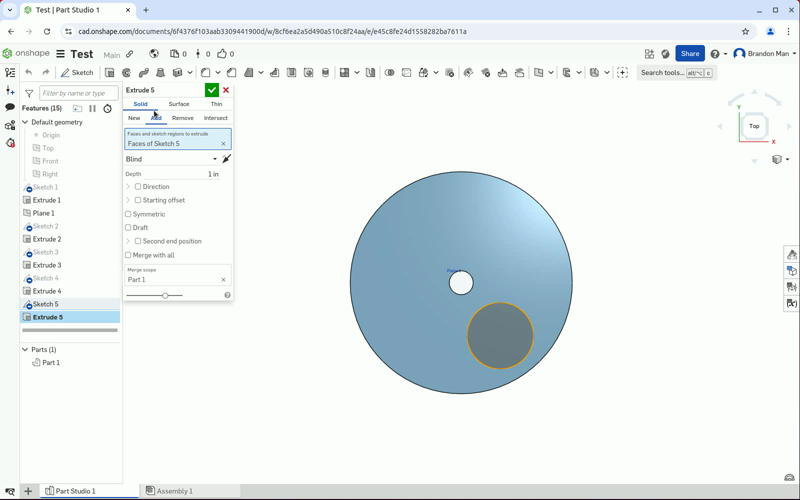
mouse_move(186, 120)
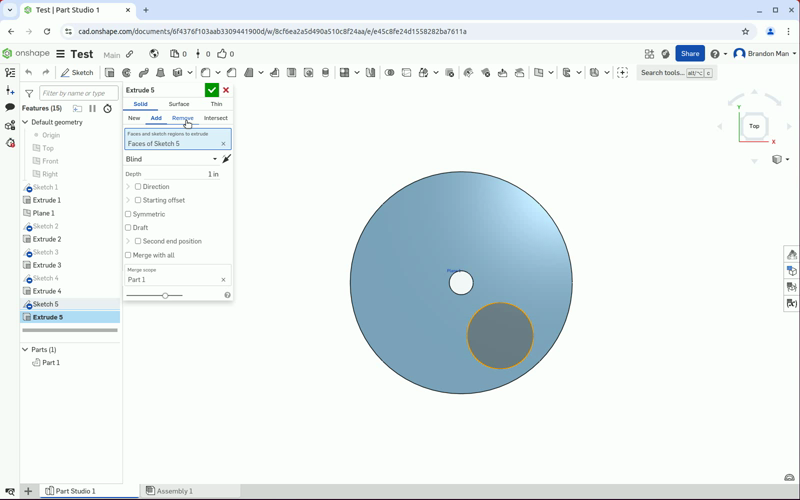
click(186, 120)
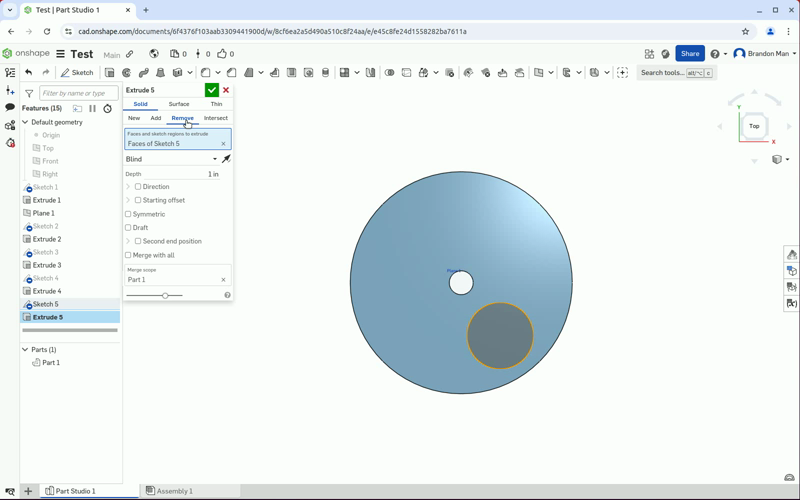
key(tab, 4)
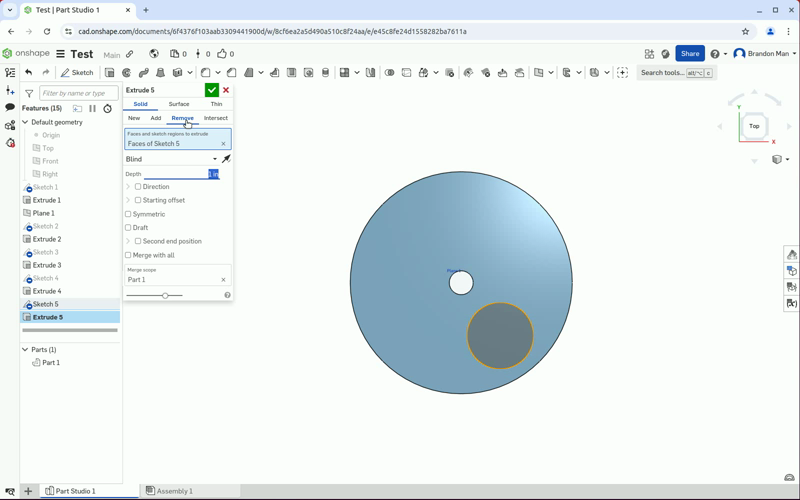
text(7.703)
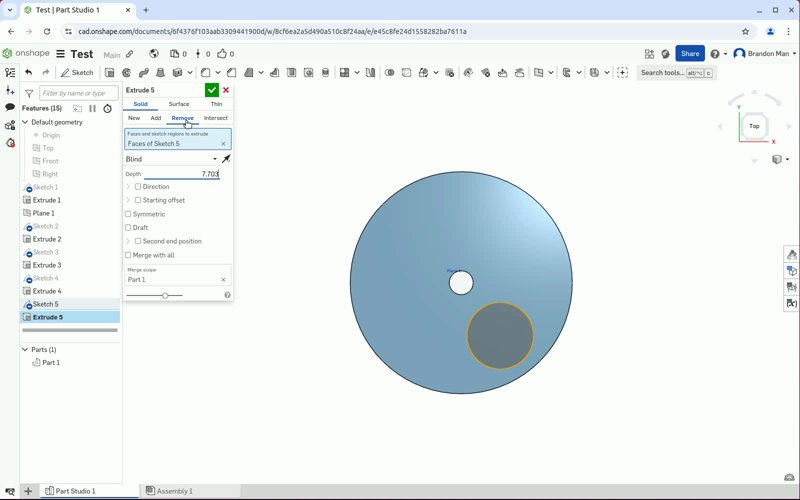
key(tab, 6)
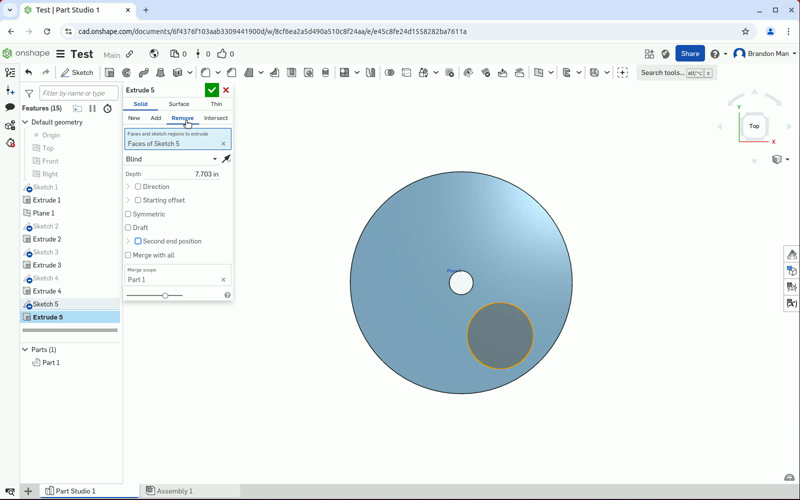
key(space)
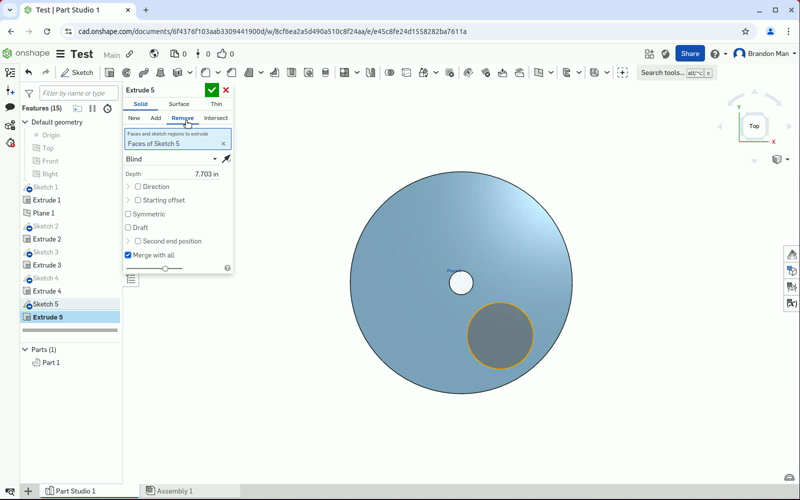
key(enter)
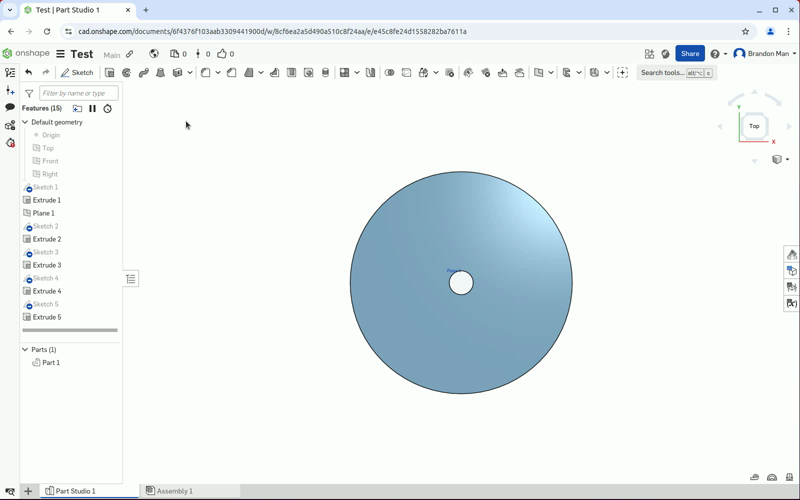
key(shift+h)
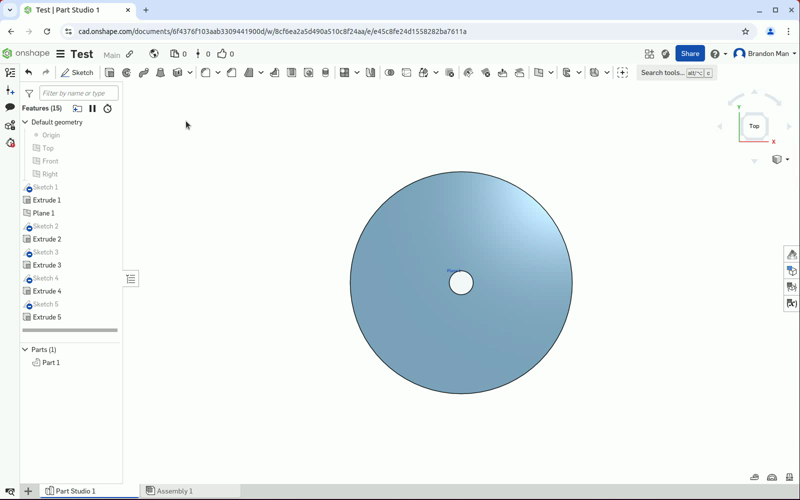
key(shift+h)
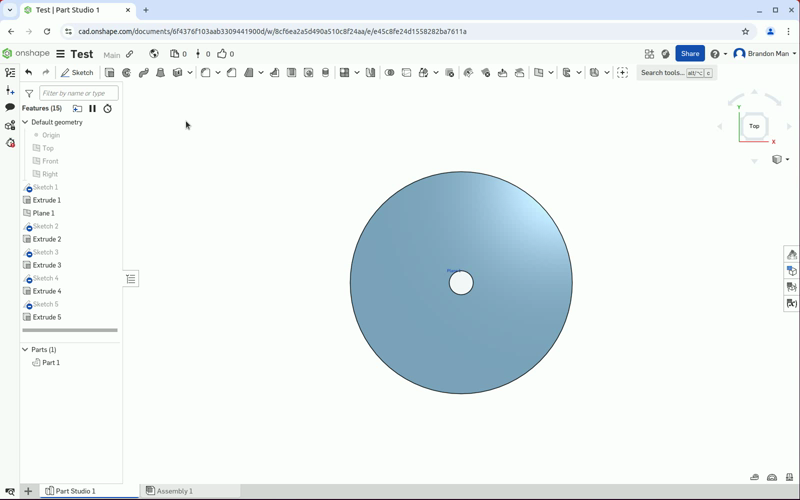
mouse_move(73, 189)
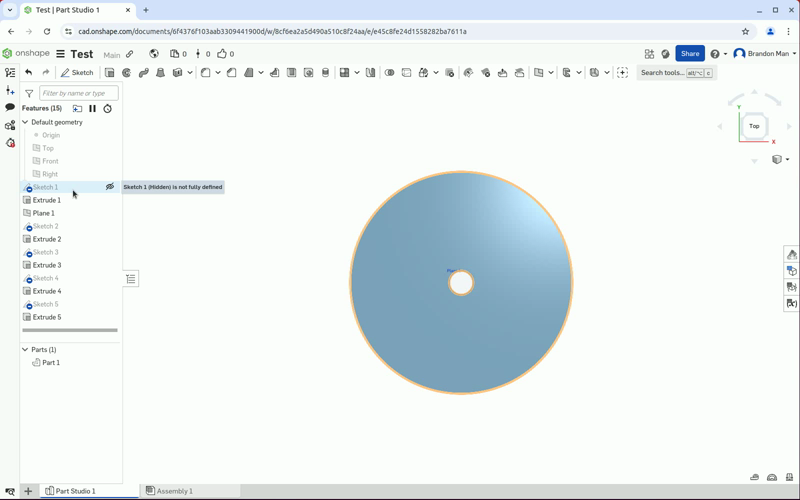
click(73, 189)
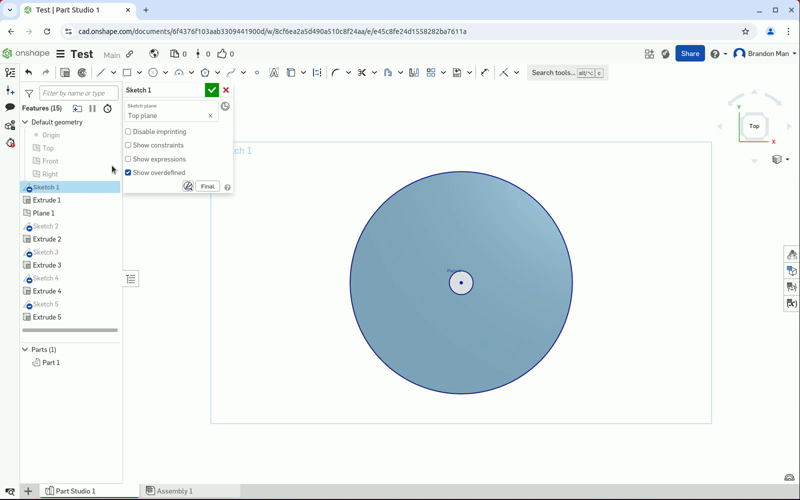
mouse_move(229, 92)
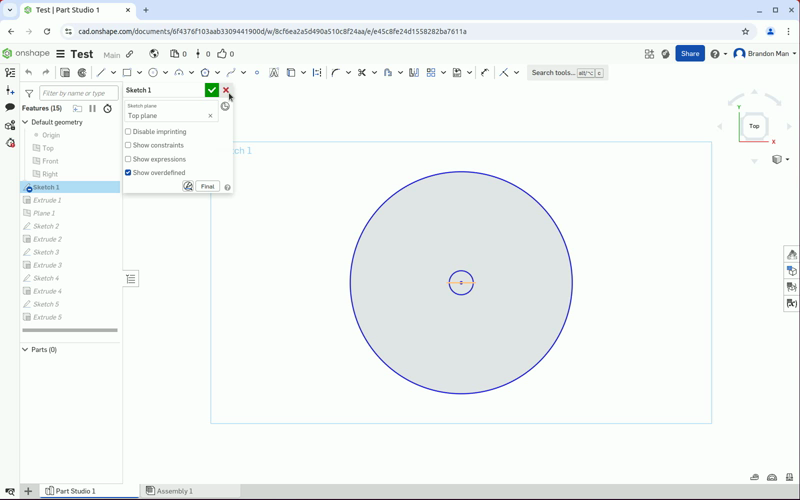
click(229, 92)
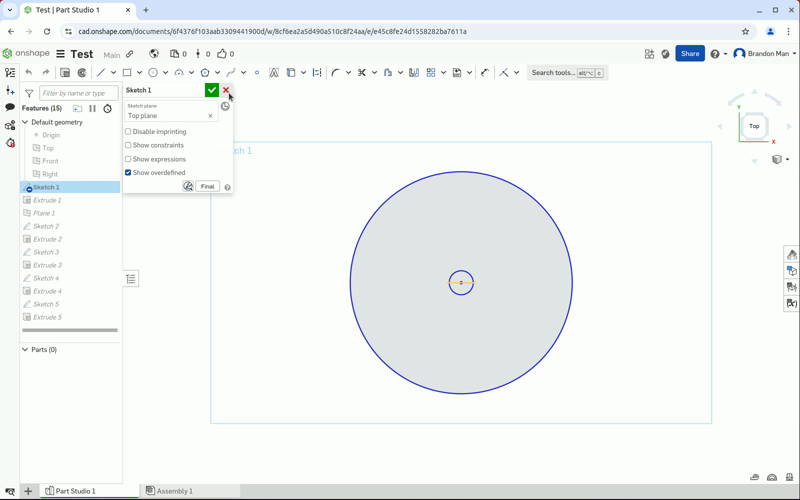
key(shift+s)
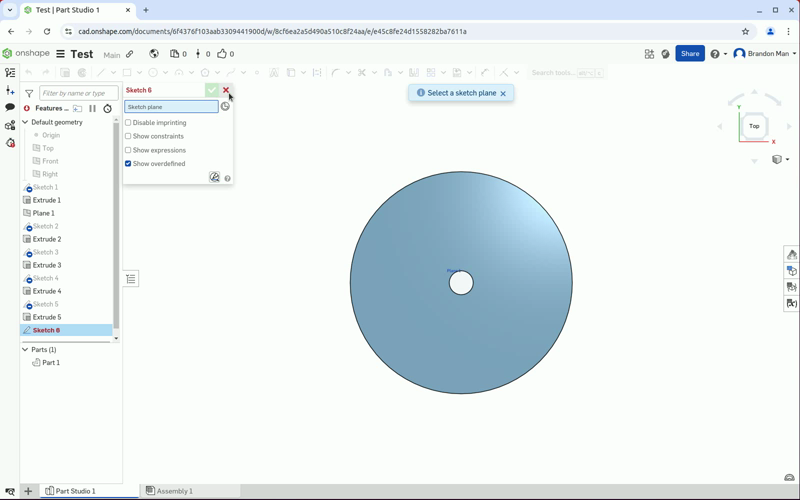
mouse_move(69, 215)
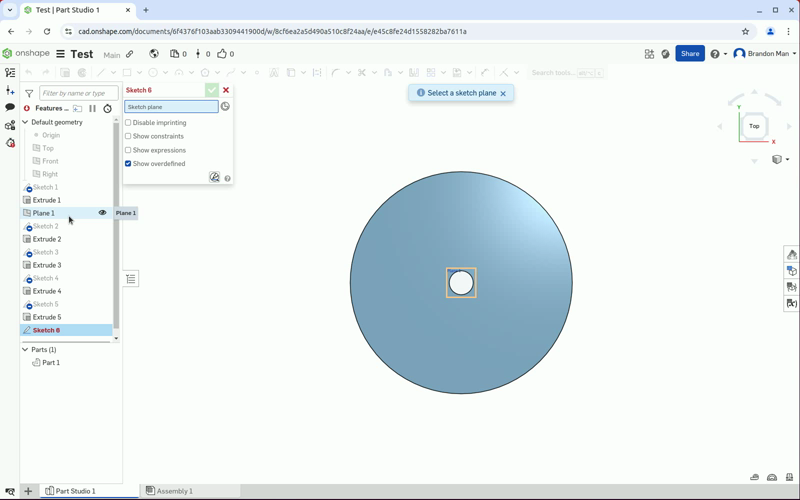
click(69, 215)
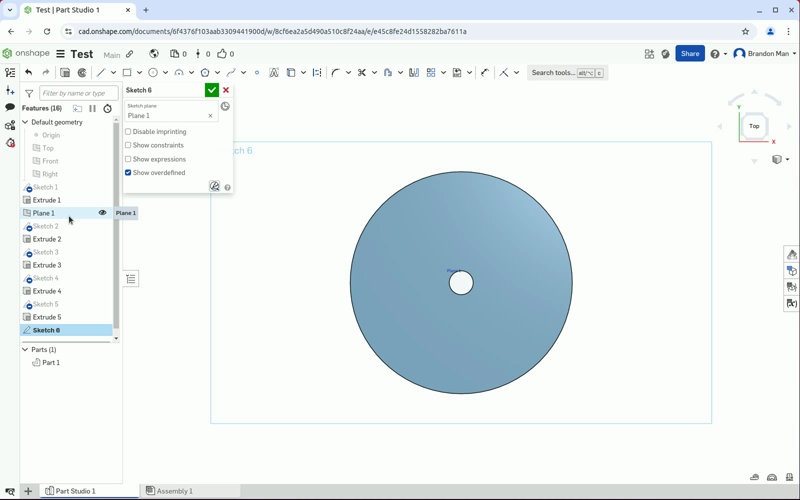
mouse_move(73, 352)
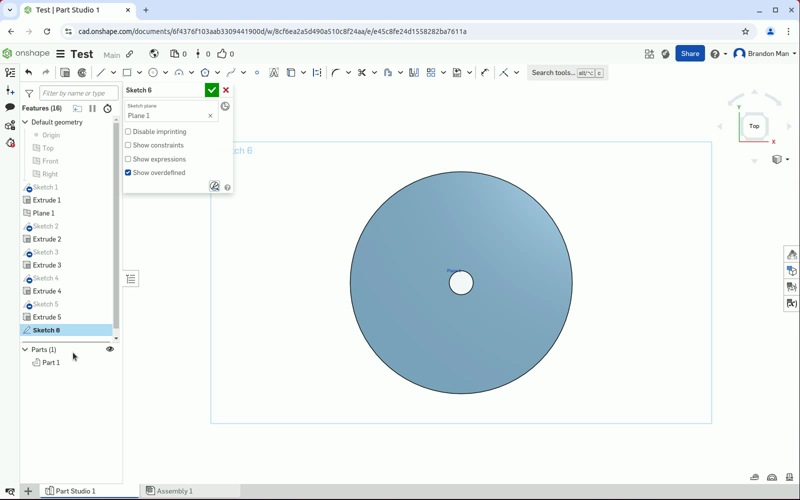
key(y)
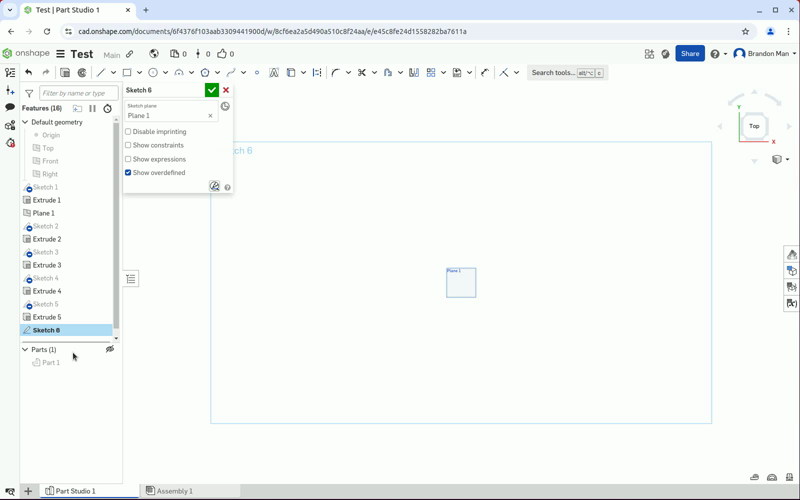
key(c)
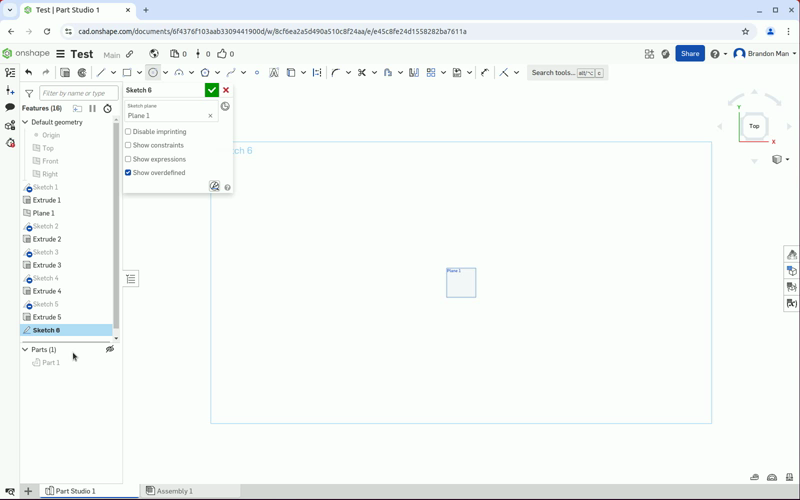
key_down(shift)
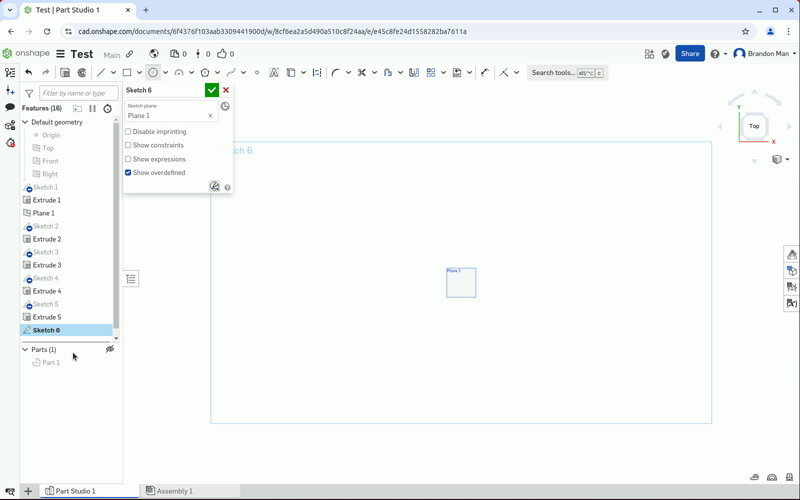
mouse_move(523, 262)
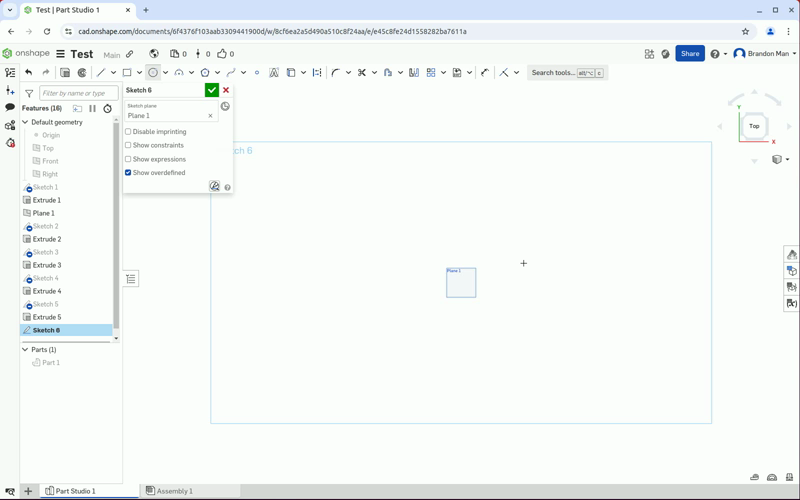
click(523, 262)
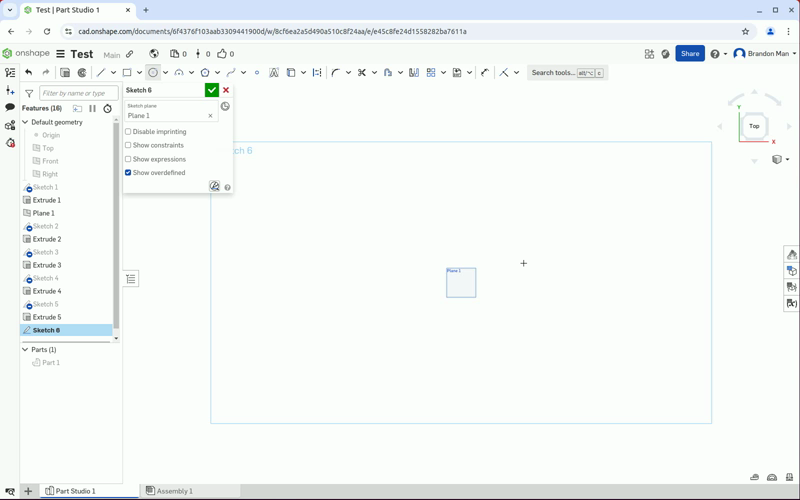
key_up(shift)
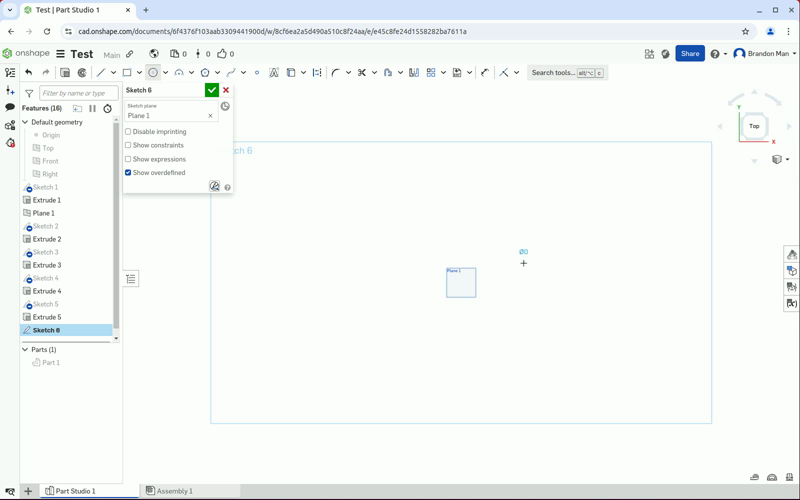
mouse_move(556, 262)
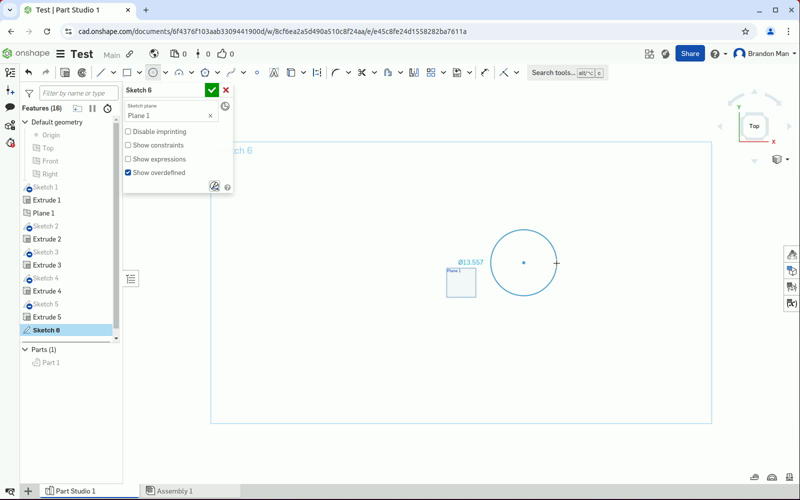
click(556, 262)
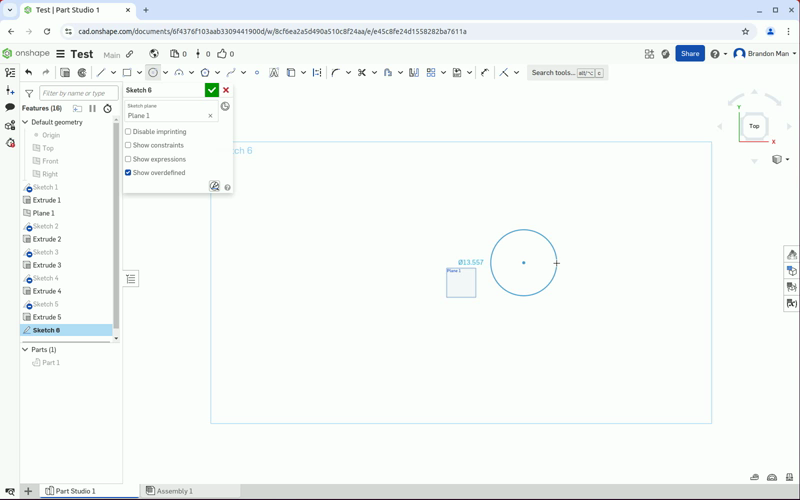
key(esc)
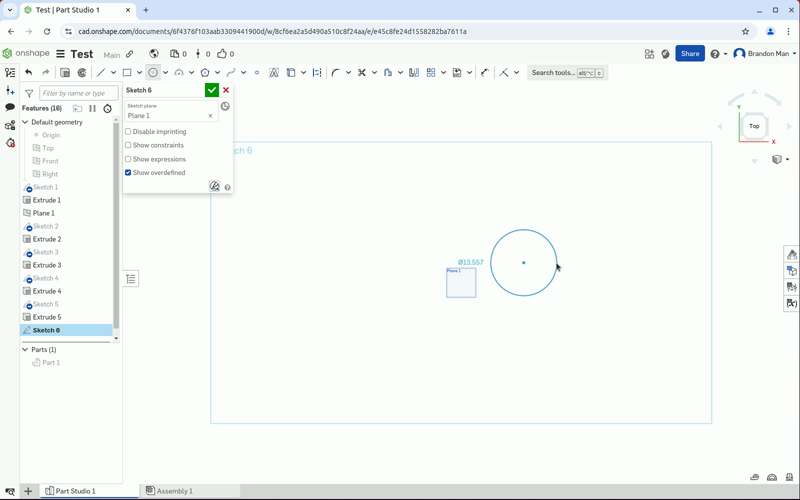
mouse_move(496, 254)
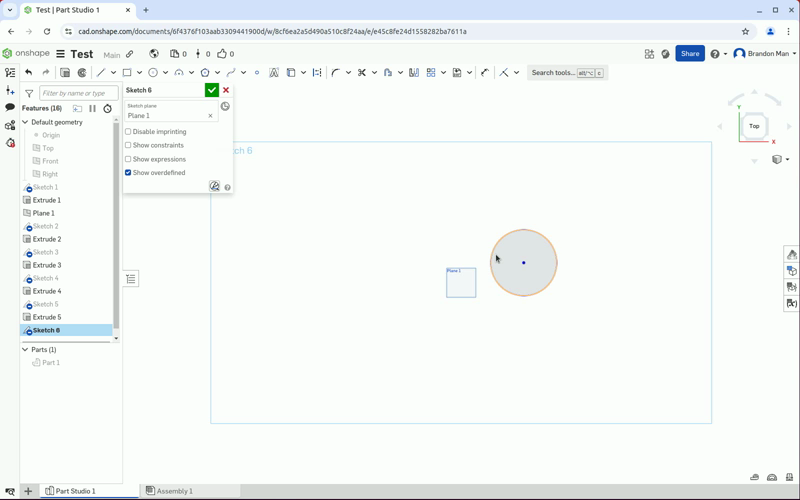
click(496, 254)
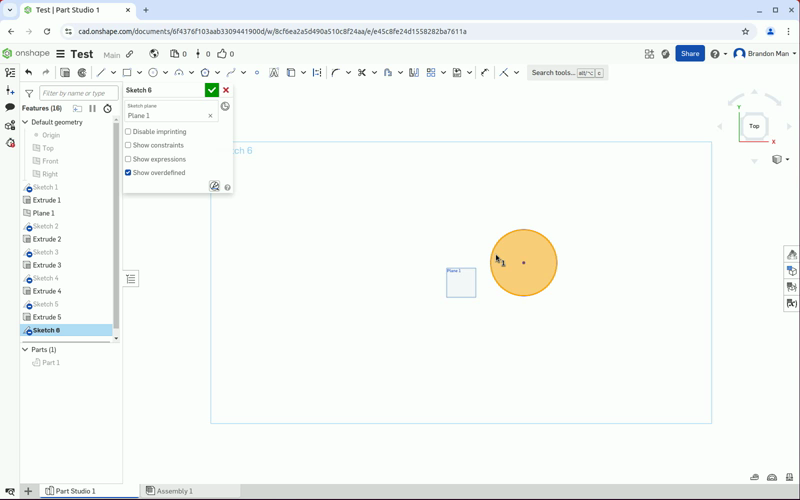
mouse_move(73, 352)
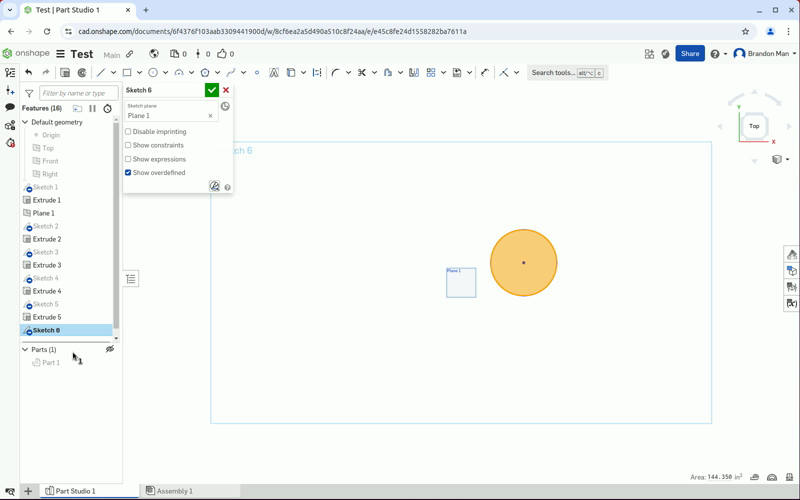
key(shift+y)
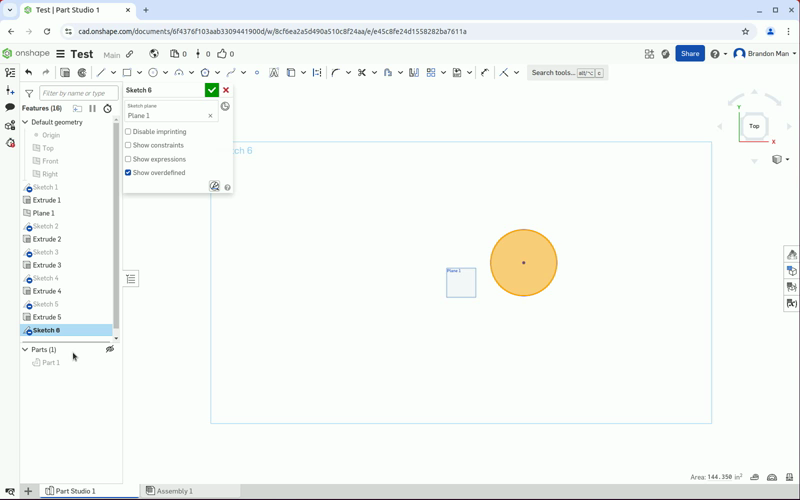
key(shift+e)
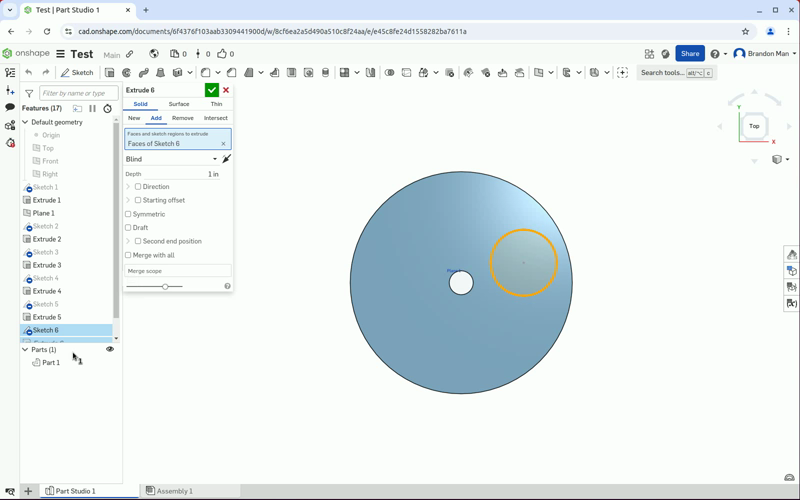
mouse_move(143, 106)
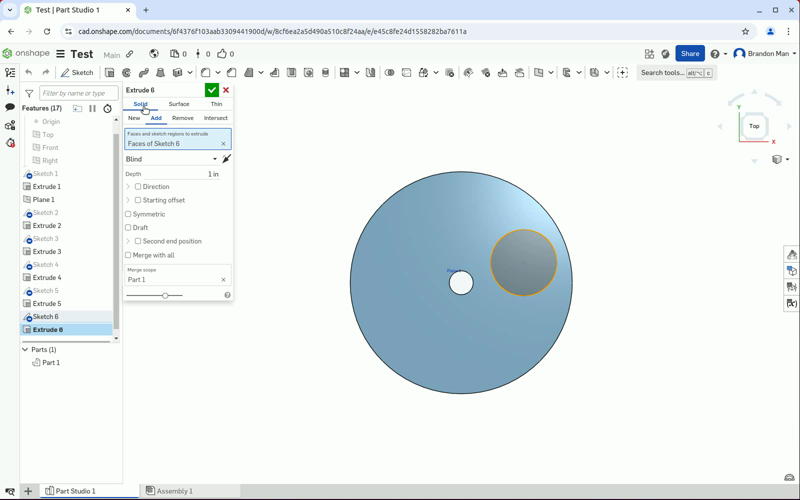
click(143, 106)
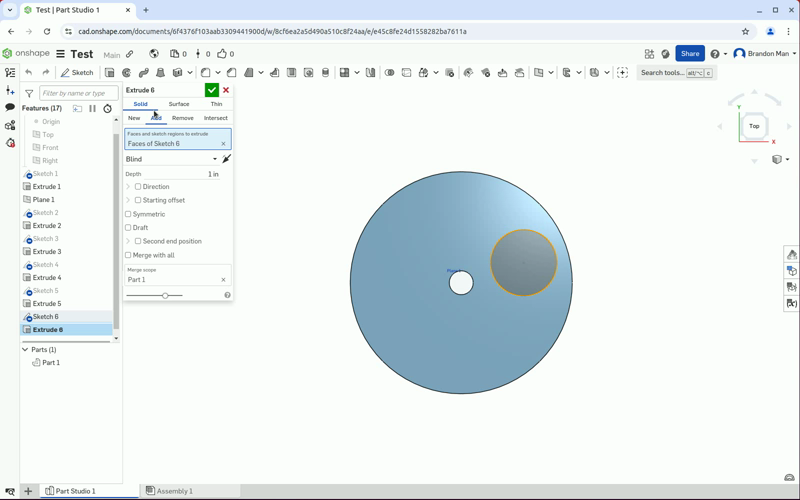
mouse_move(186, 120)
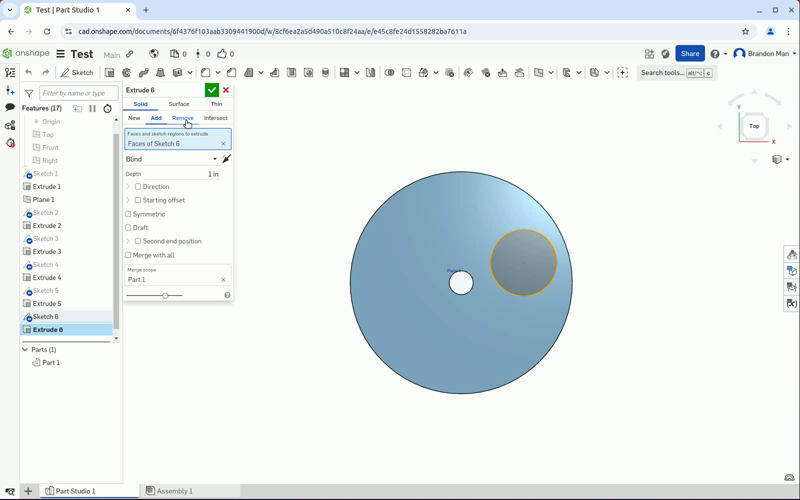
click(186, 120)
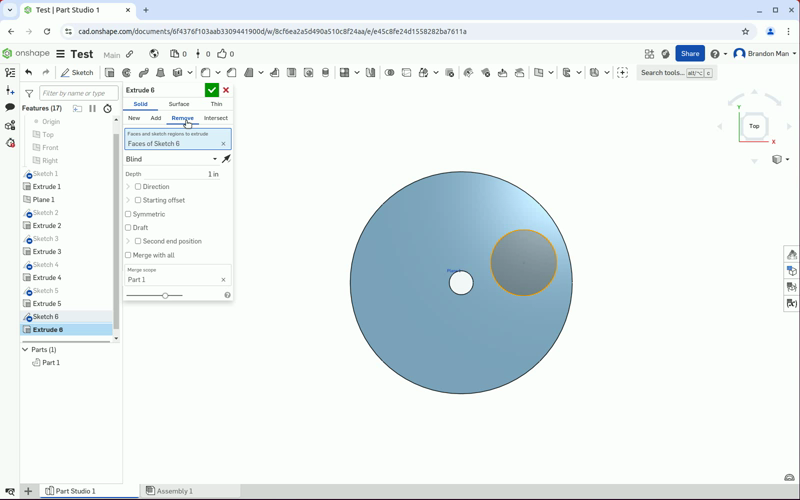
key(tab, 4)
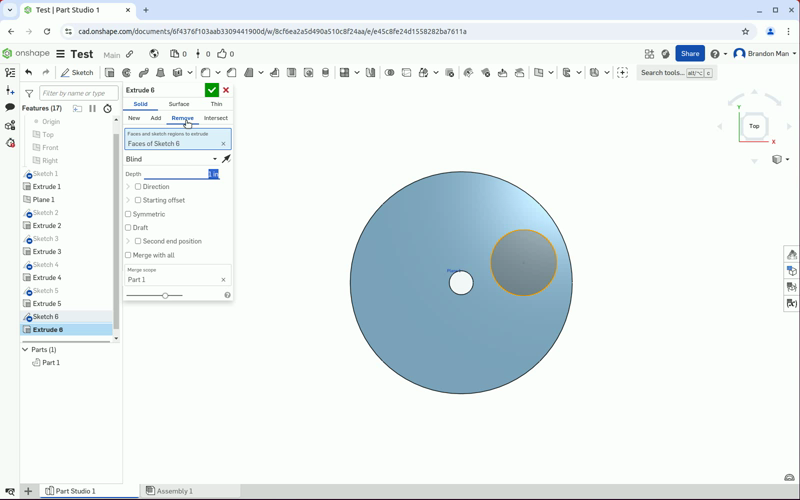
text(7.703)
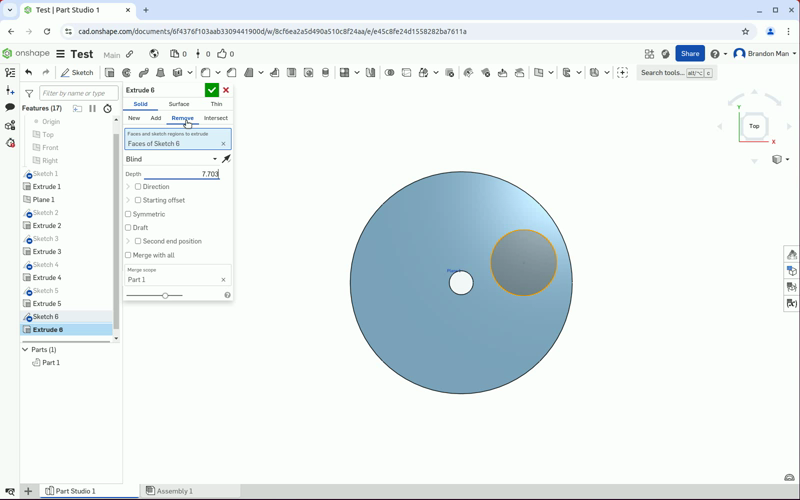
key(tab, 6)
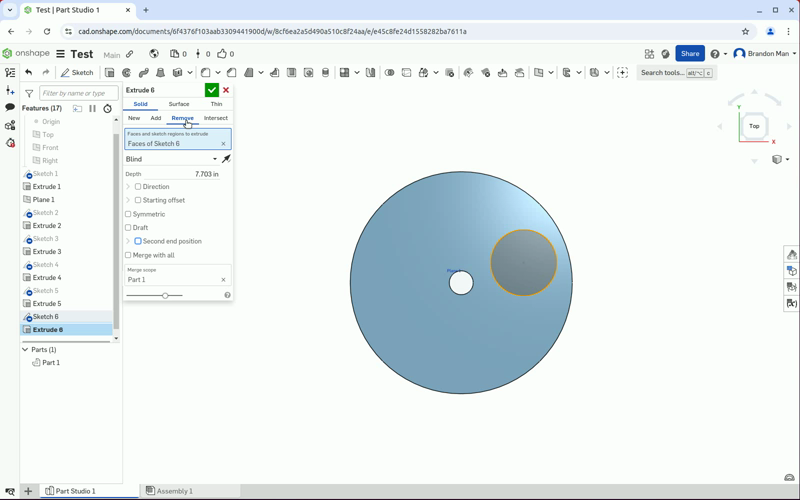
key(space)
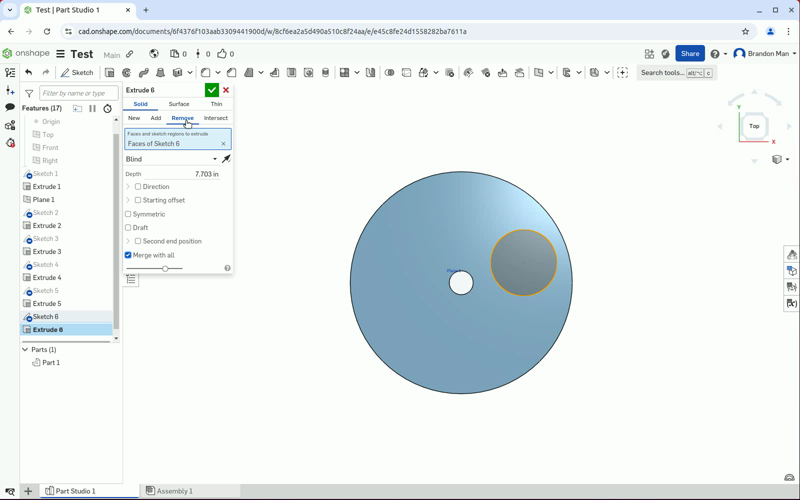
key(enter)
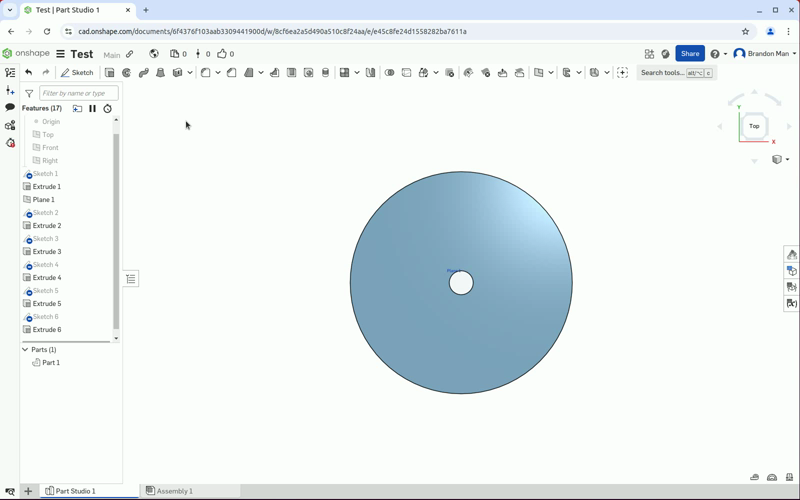
key(shift+h)
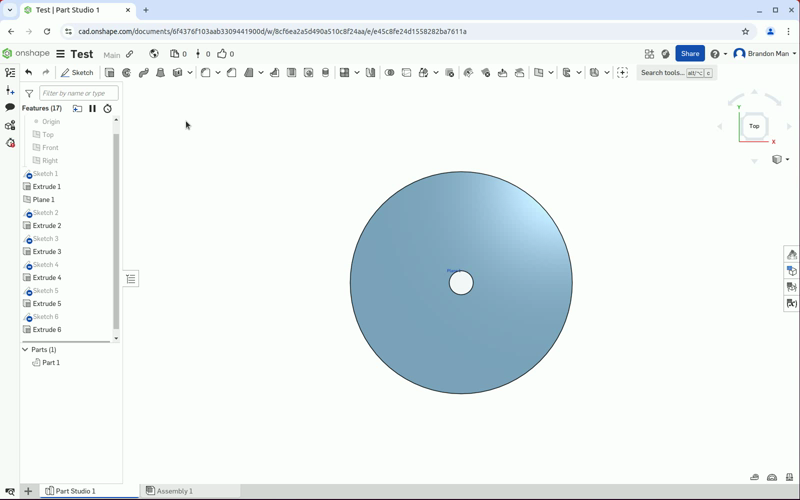
key(shift+h)
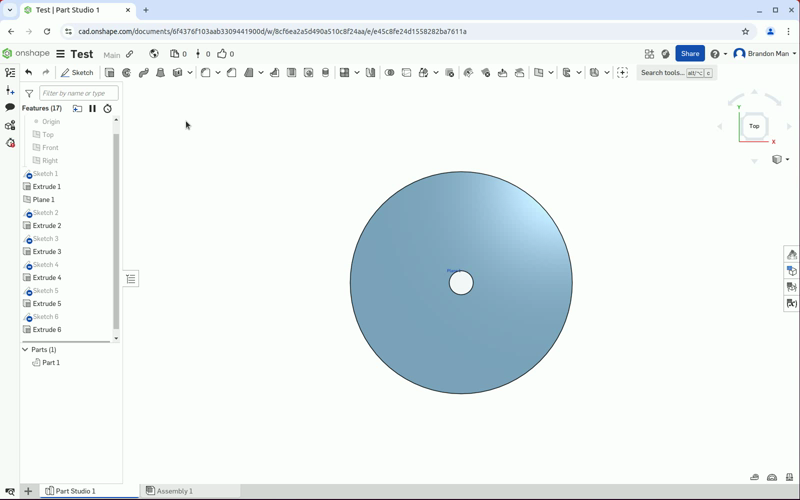
mouse_move(69, 176)
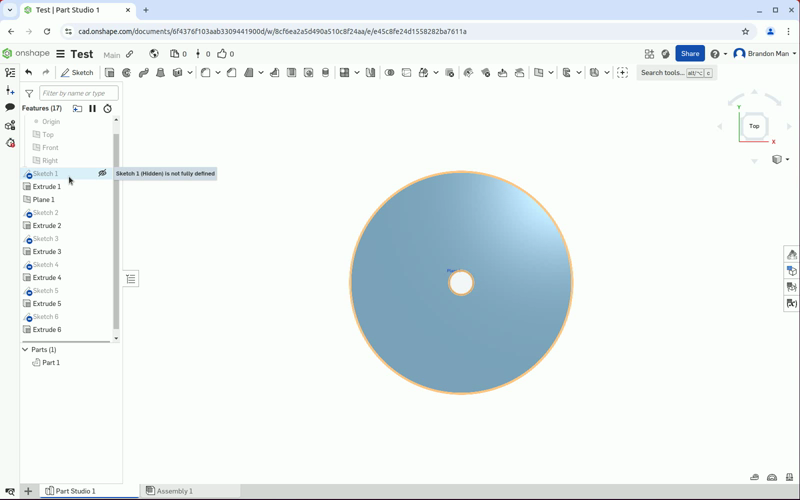
click(69, 176)
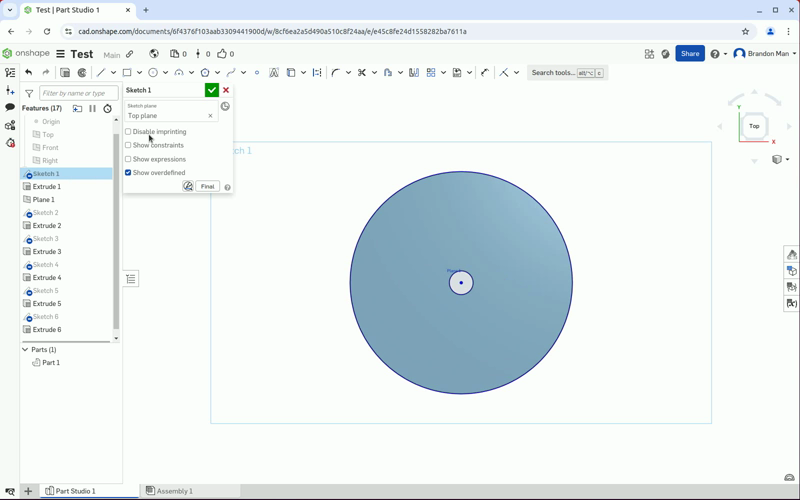
mouse_move(229, 92)
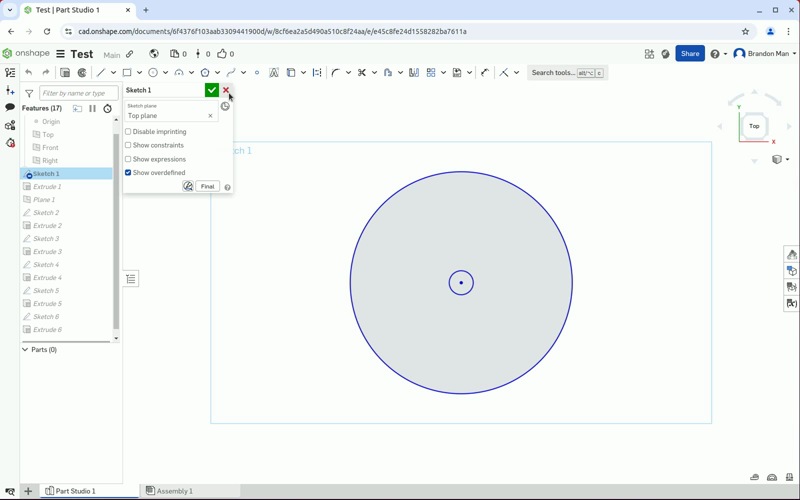
click(229, 92)
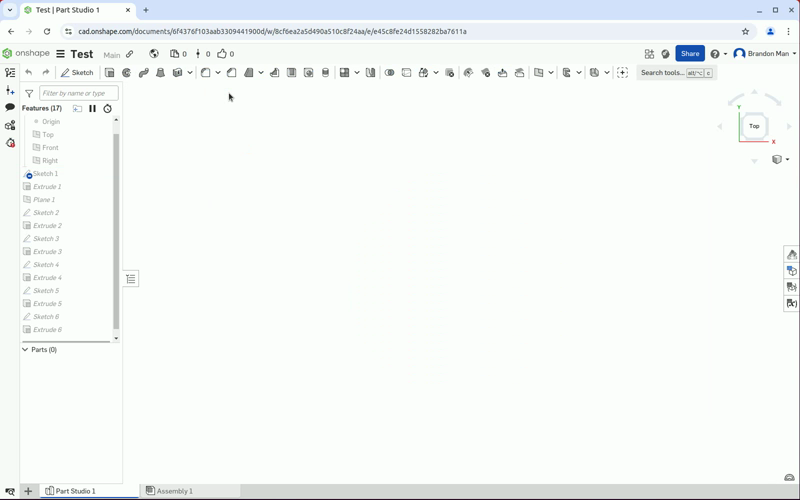
key(shift+s)
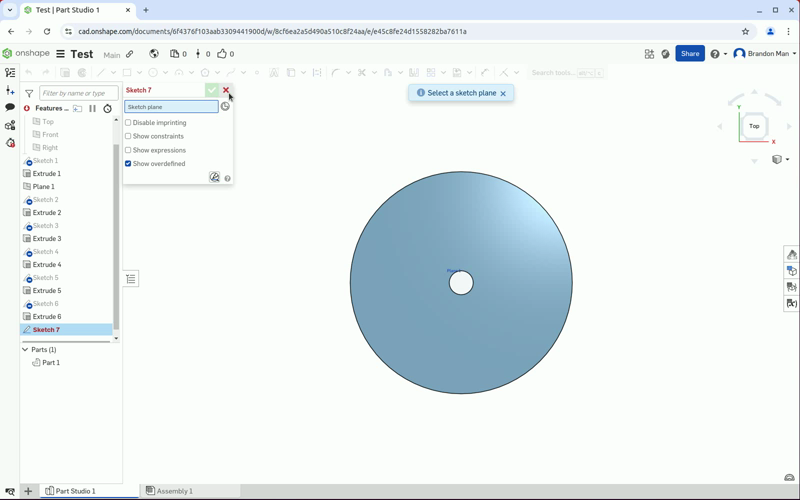
mouse_move(69, 189)
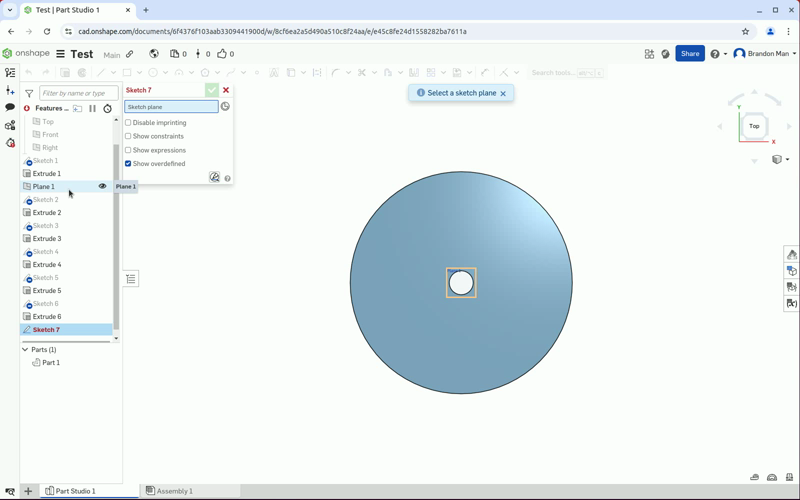
click(69, 189)
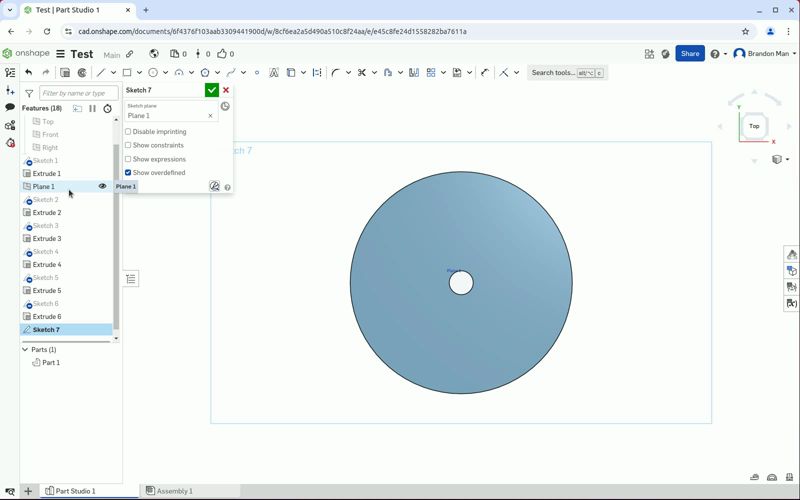
mouse_move(73, 352)
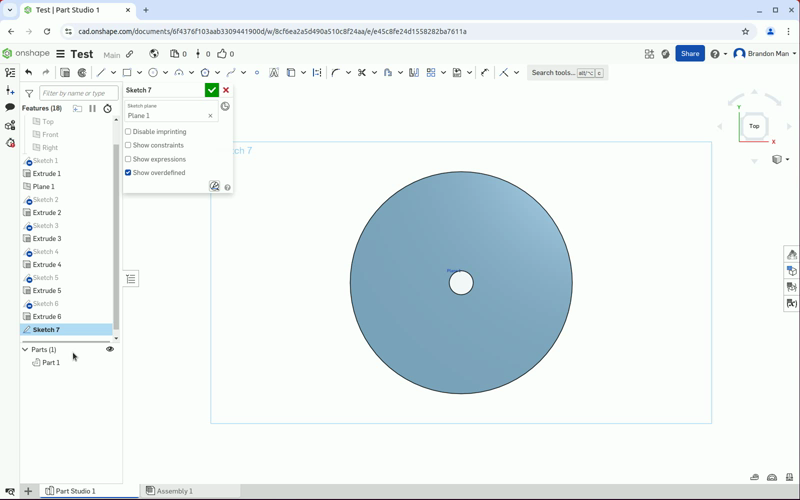
key(y)
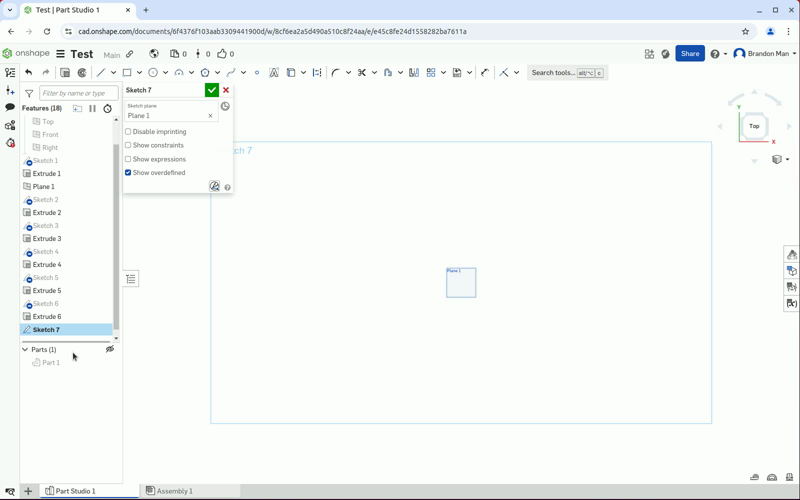
key(c)
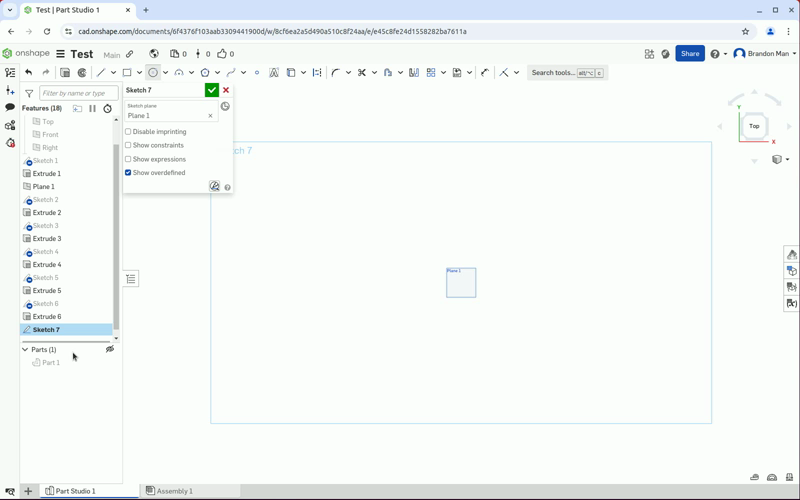
key_down(shift)
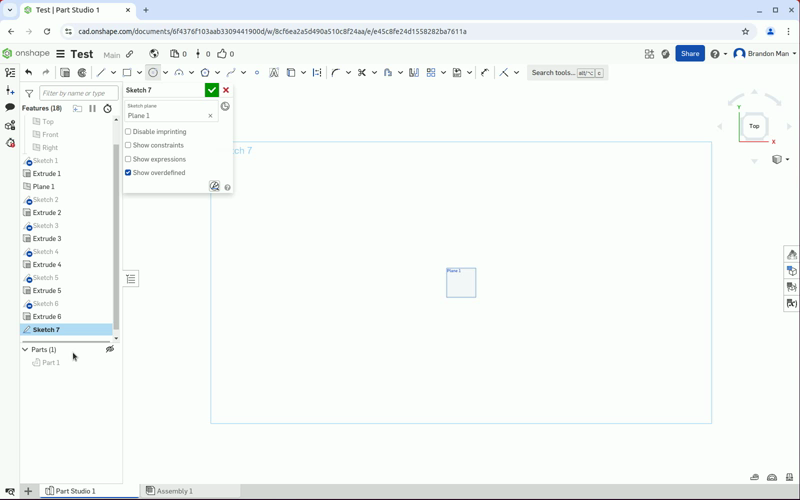
mouse_move(461, 282)
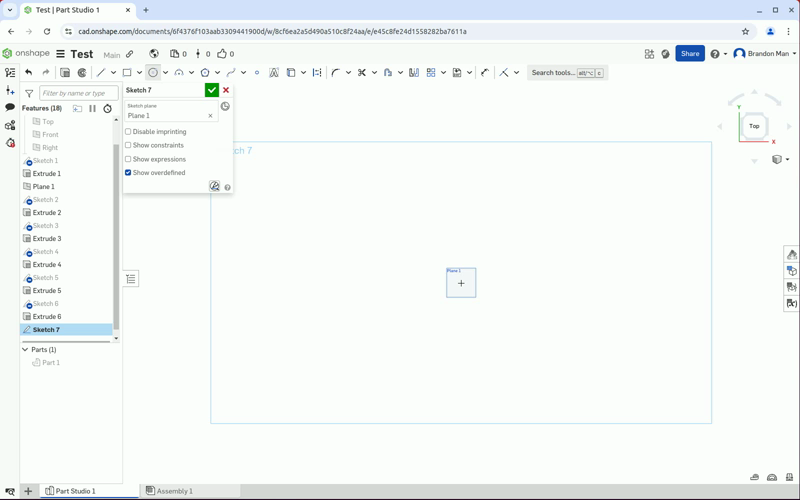
click(461, 282)
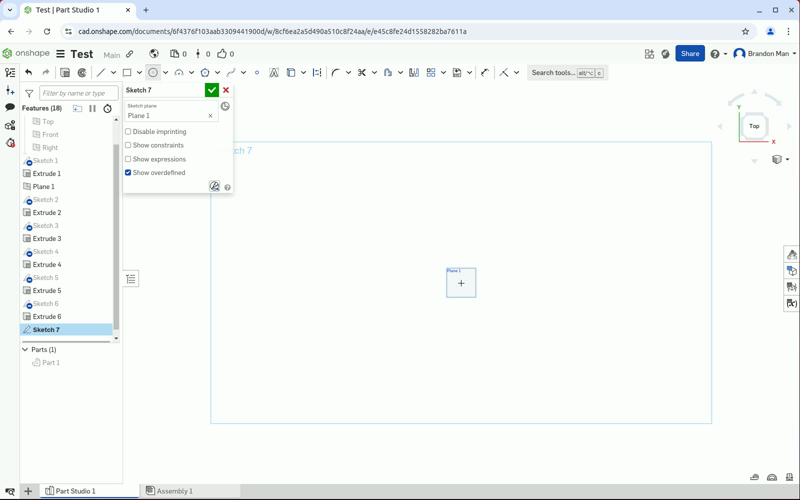
key_up(shift)
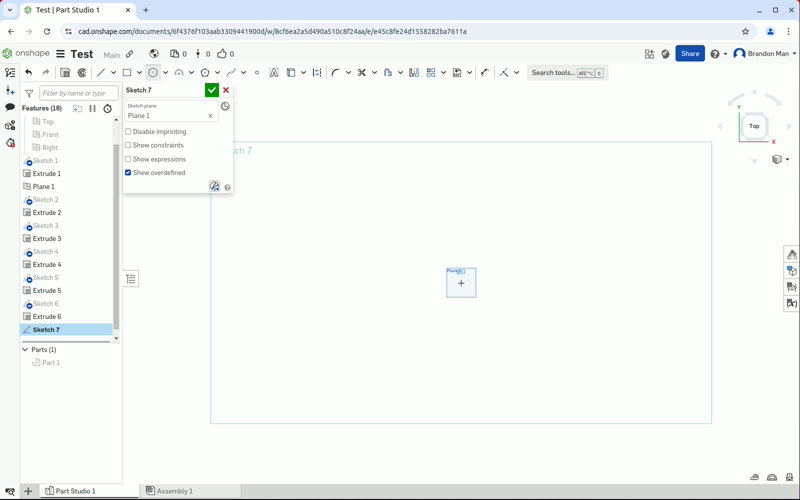
mouse_move(494, 282)
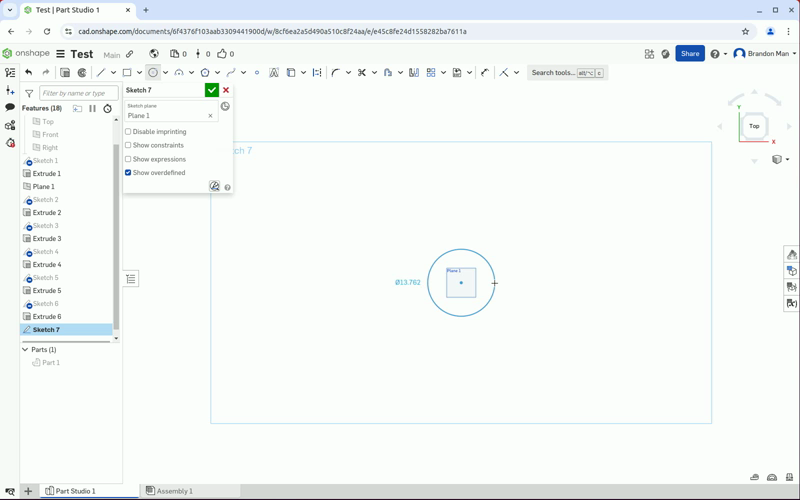
click(494, 282)
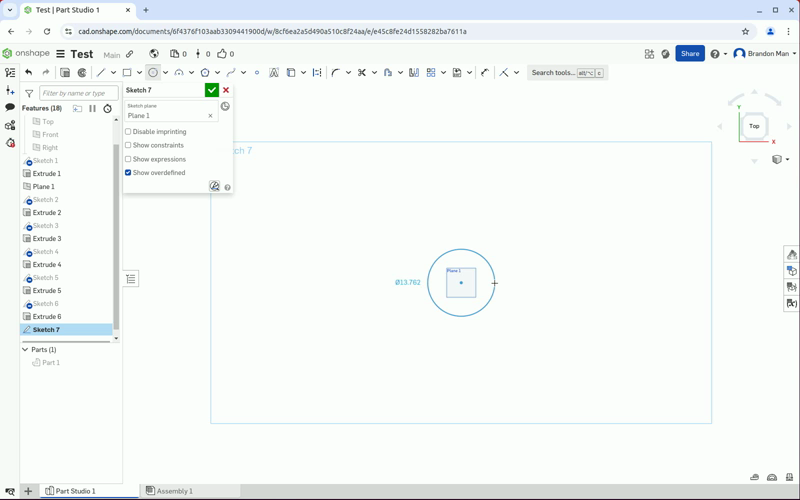
key(esc)
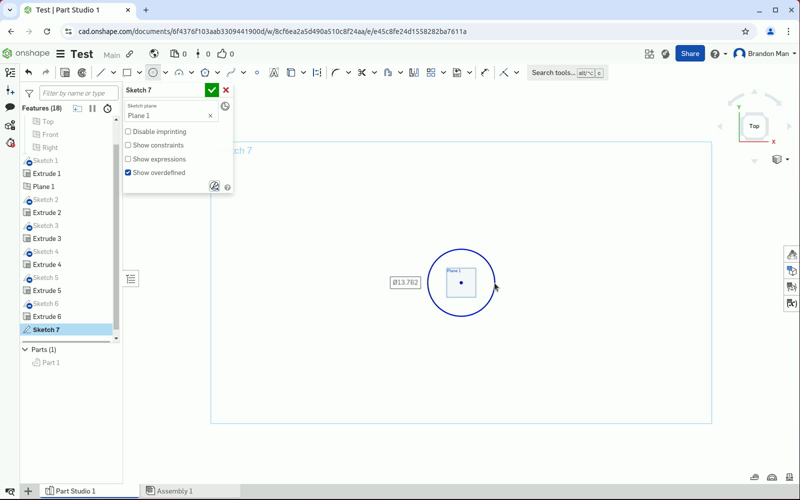
key(c)
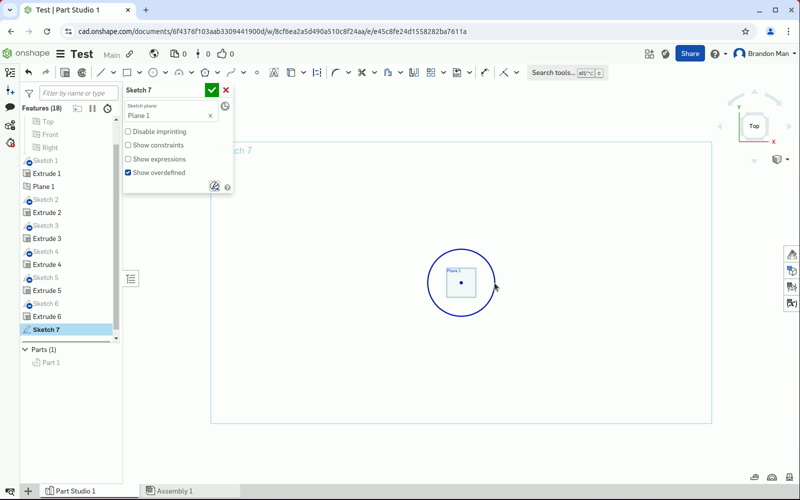
key_down(shift)
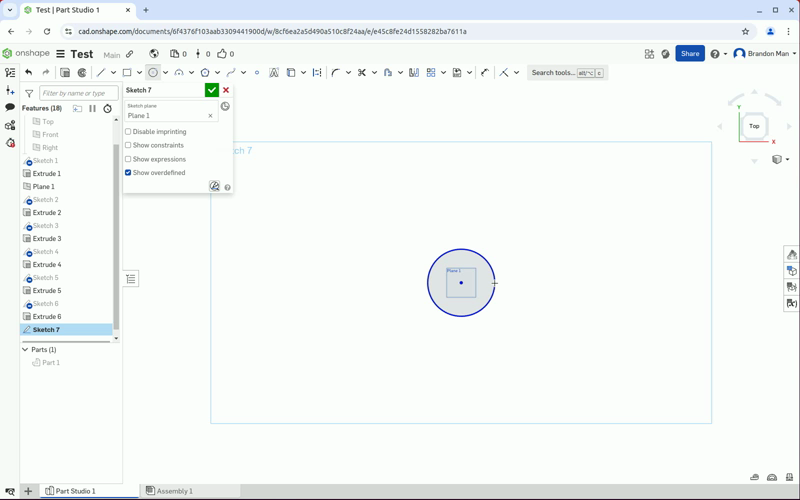
mouse_move(461, 282)
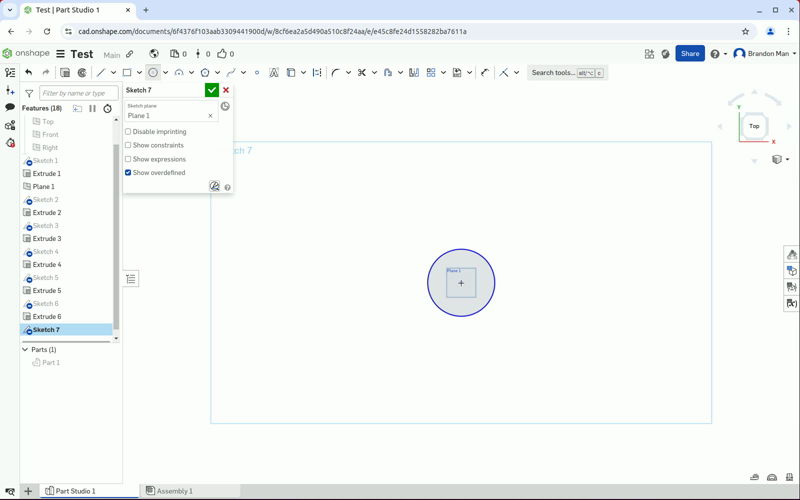
click(461, 282)
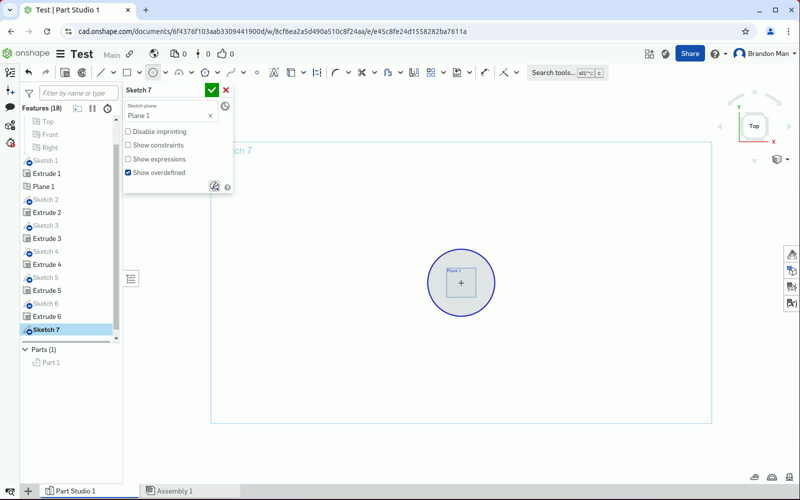
key_up(shift)
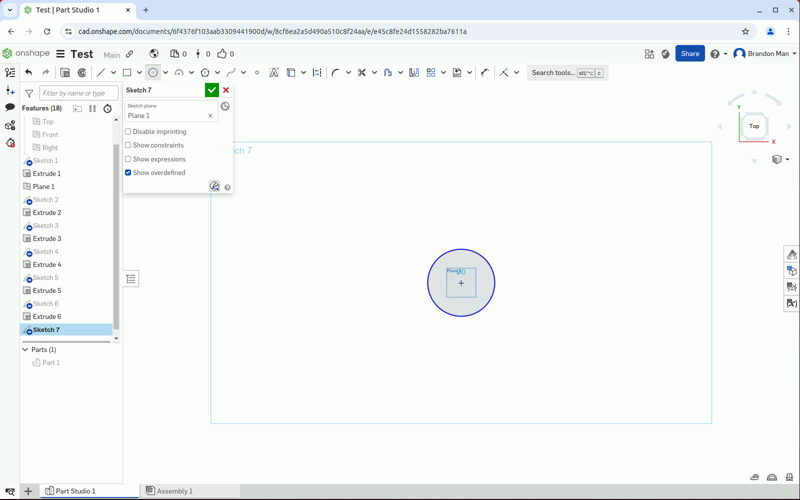
mouse_move(492, 282)
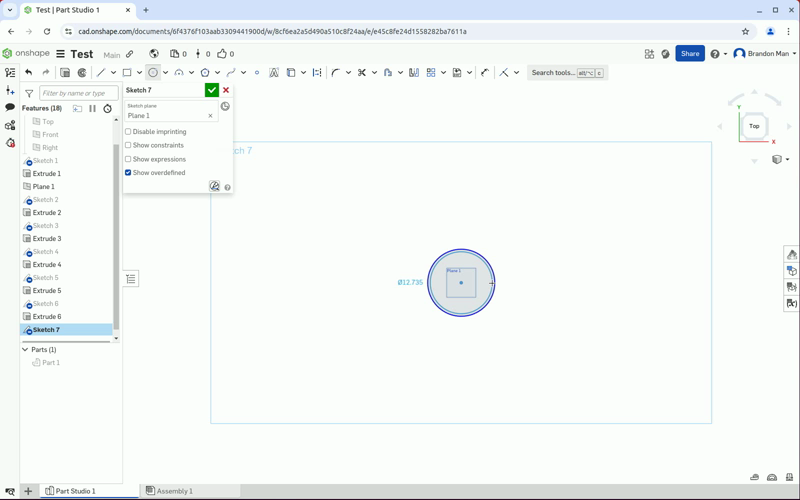
scroll(6)
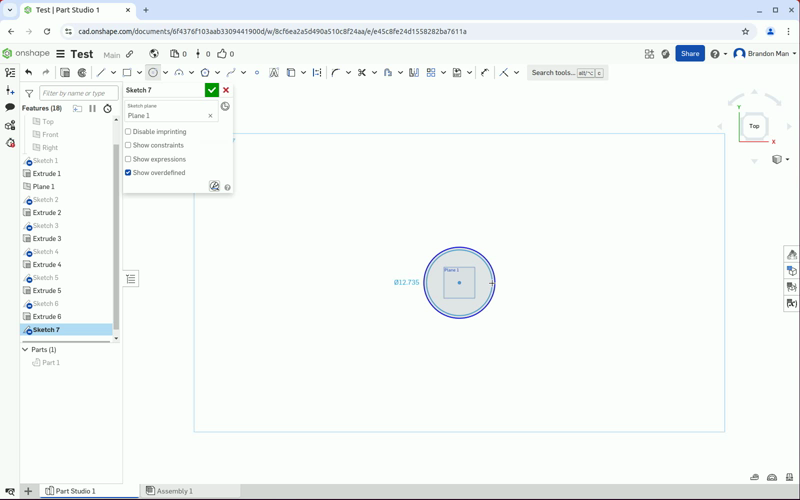
scroll(6)
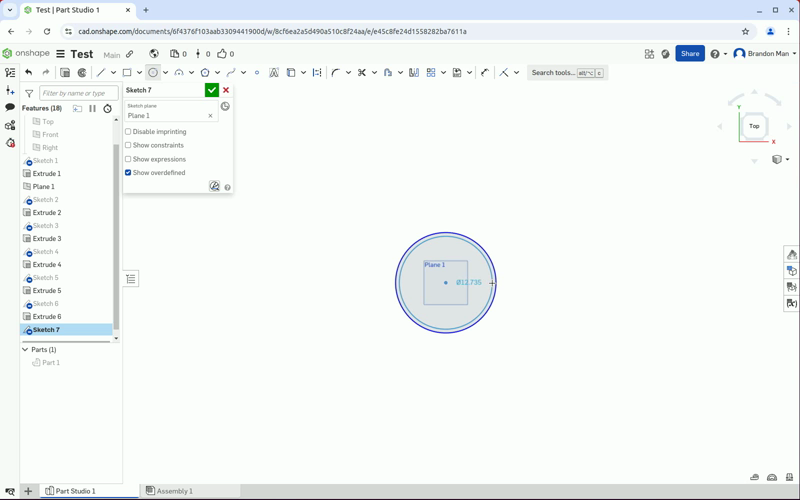
scroll(6)
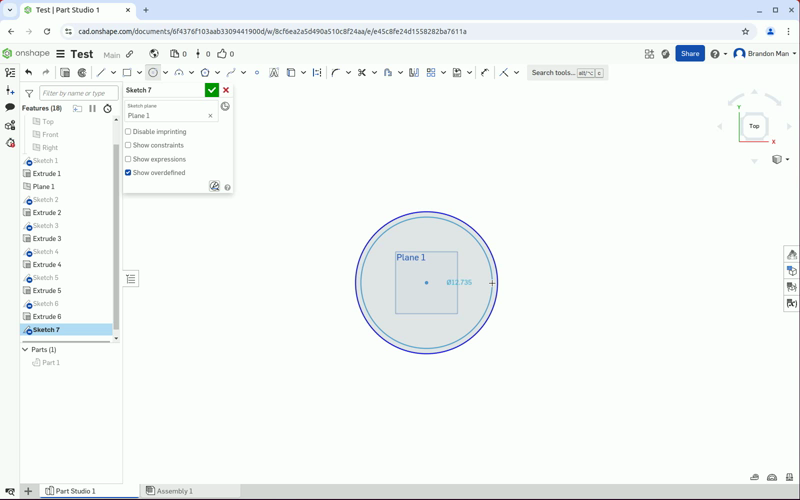
scroll(6)
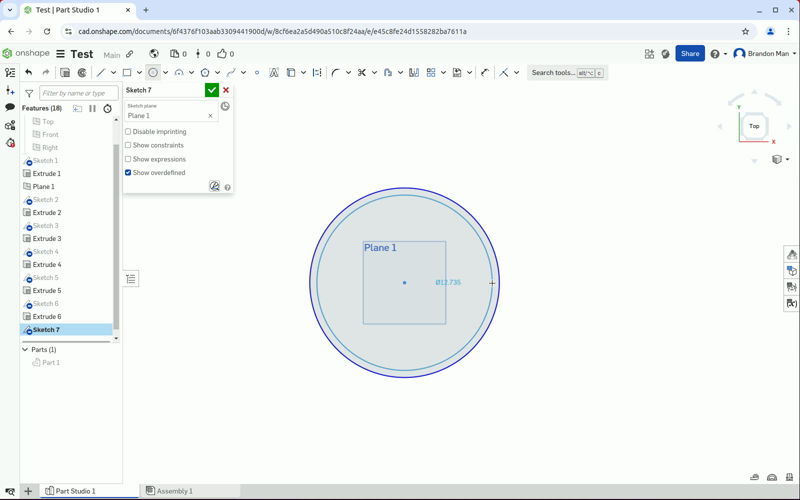
scroll(6)
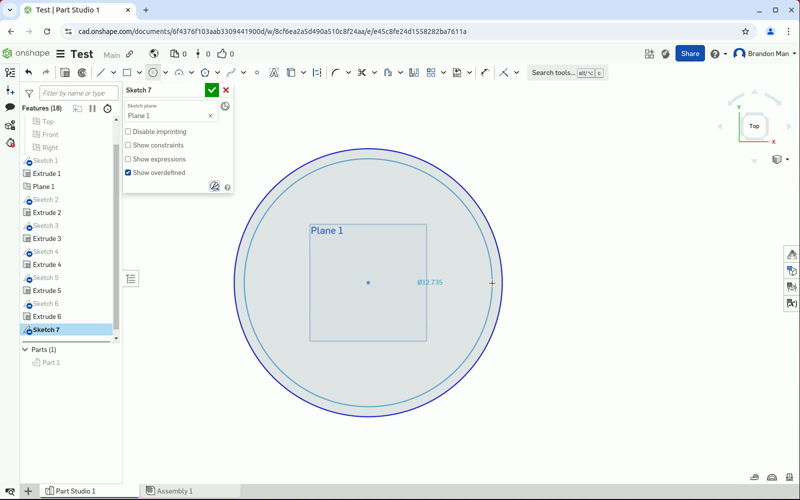
scroll(6)
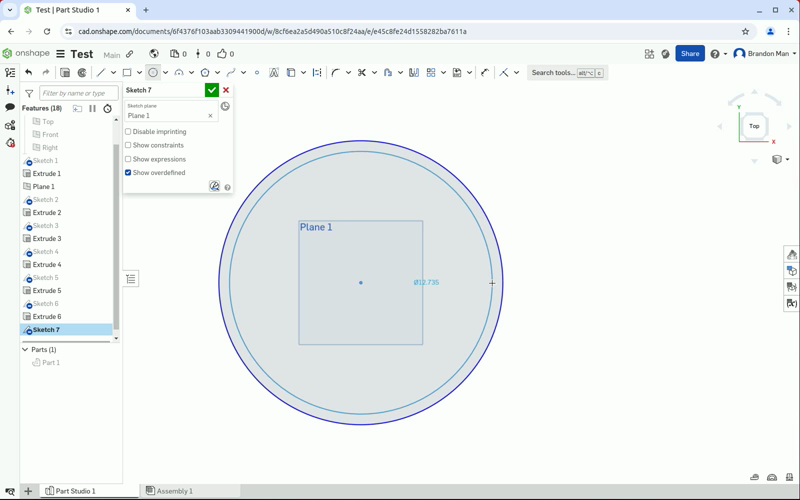
scroll(6)
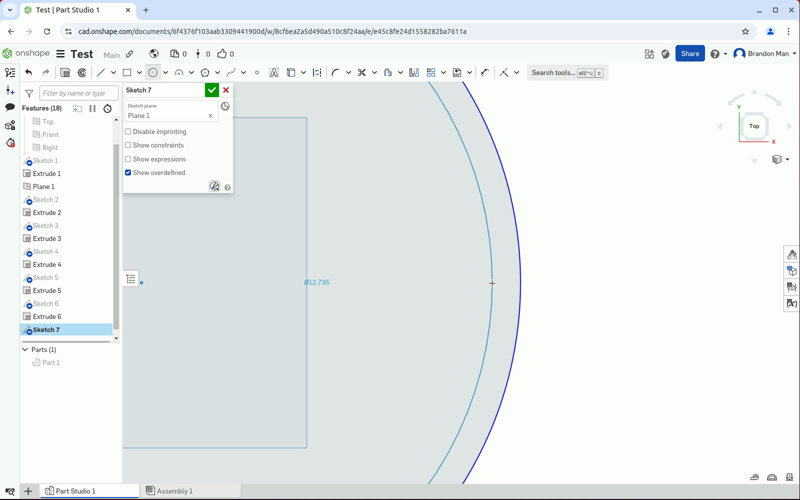
click(492, 282)
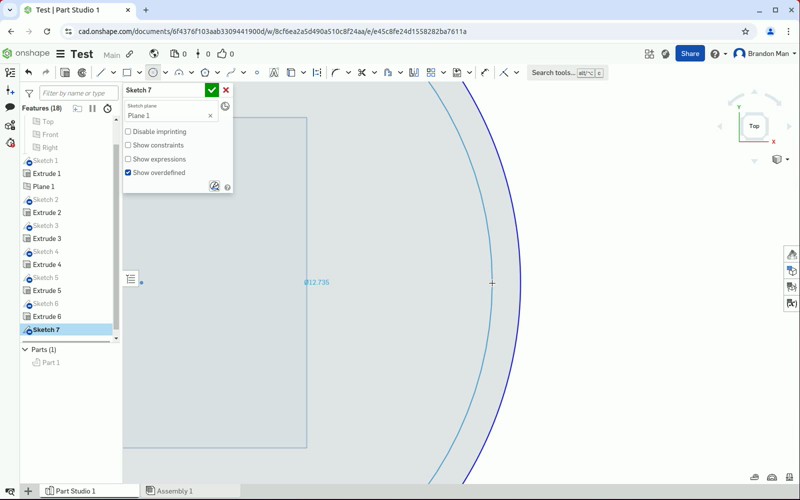
scroll(-6)
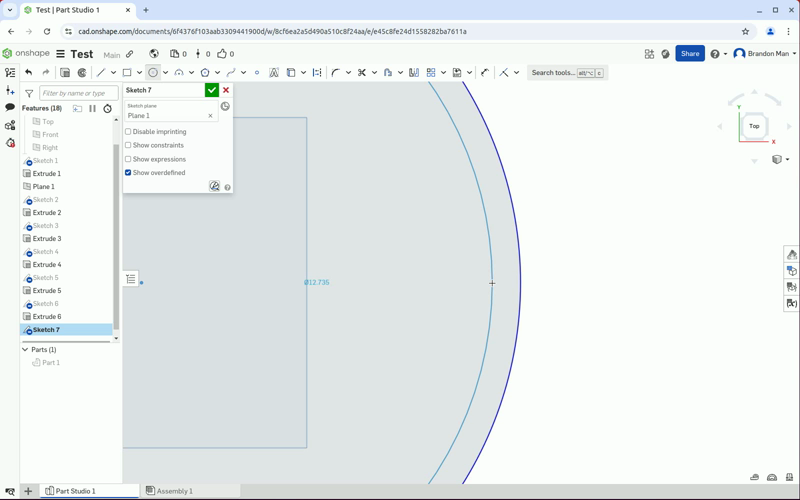
scroll(-6)
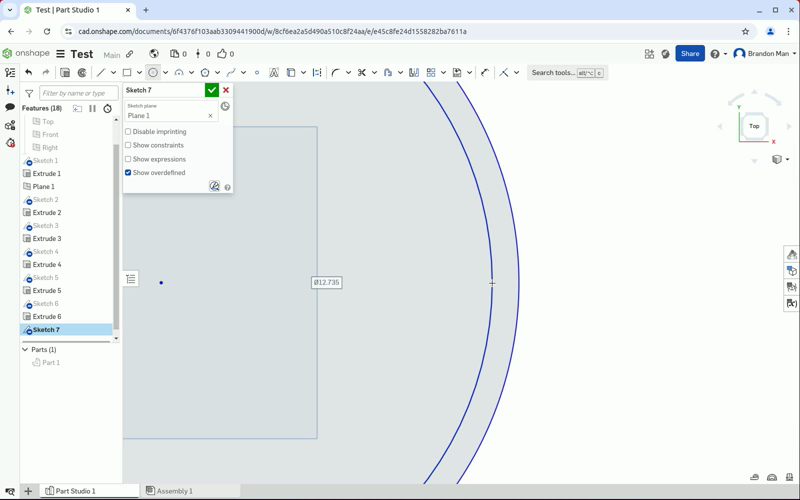
scroll(-6)
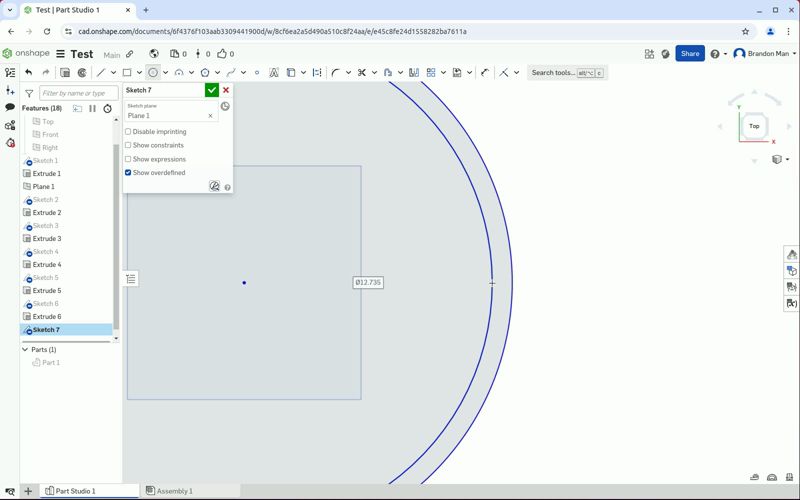
scroll(-6)
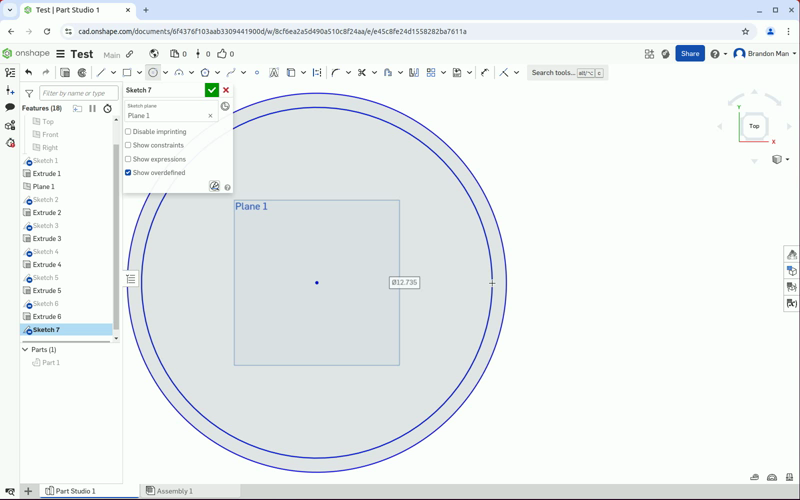
scroll(-6)
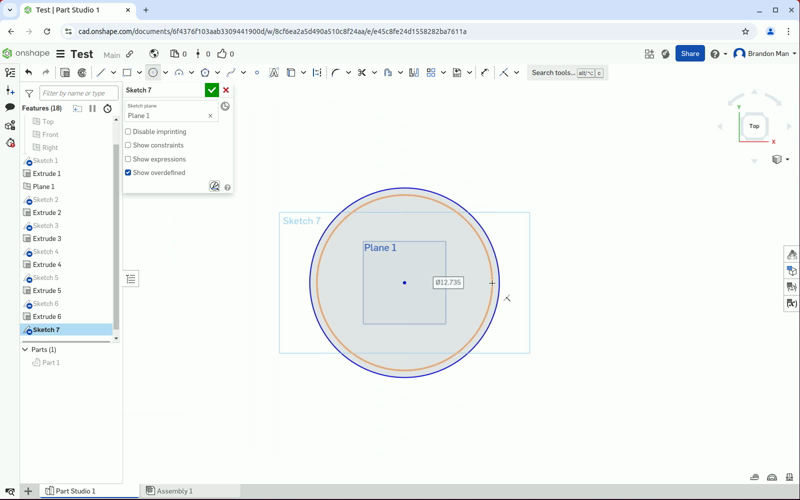
scroll(-6)
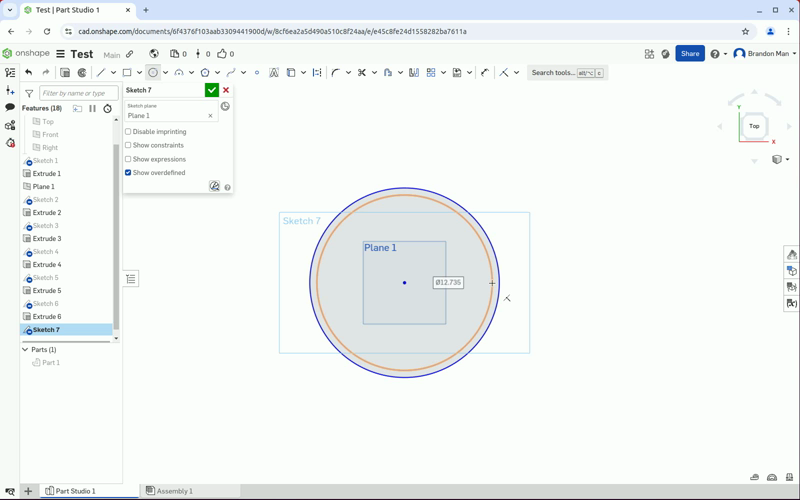
scroll(-6)
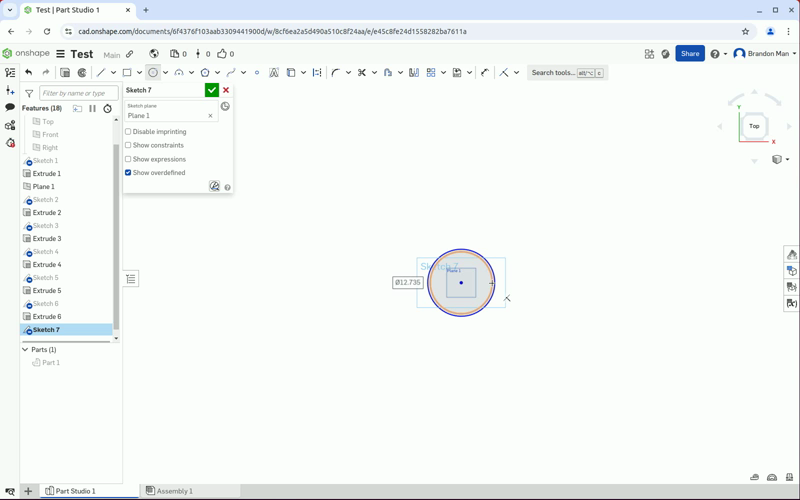
key(esc)
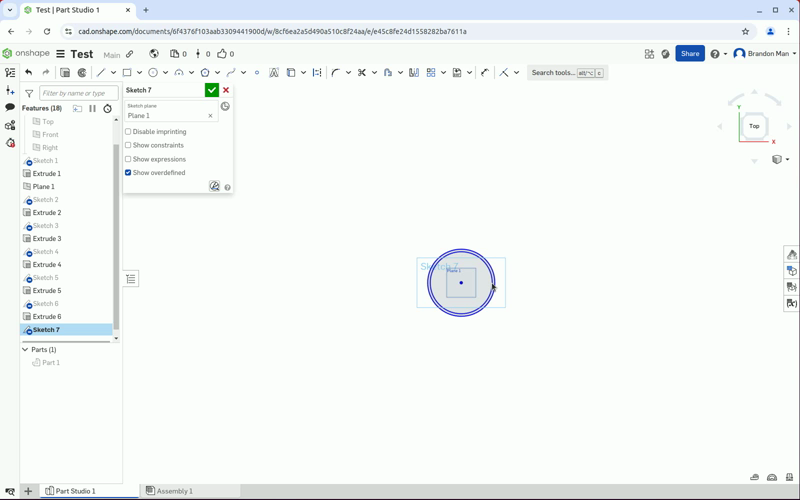
mouse_move(430, 273)
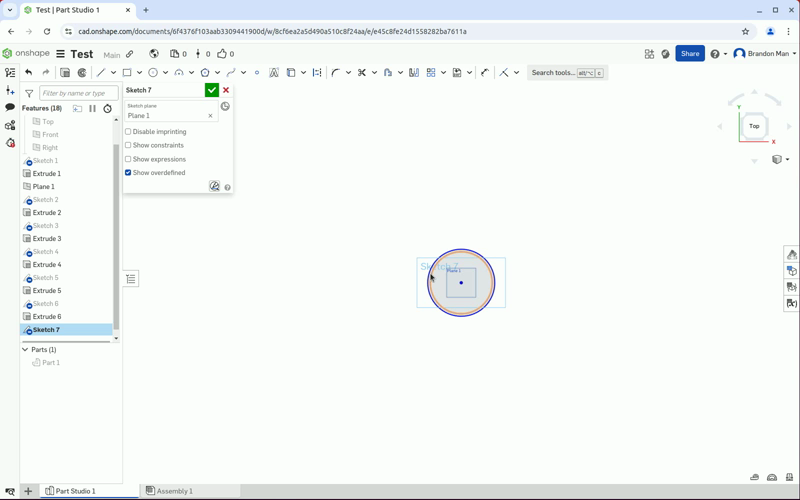
scroll(6)
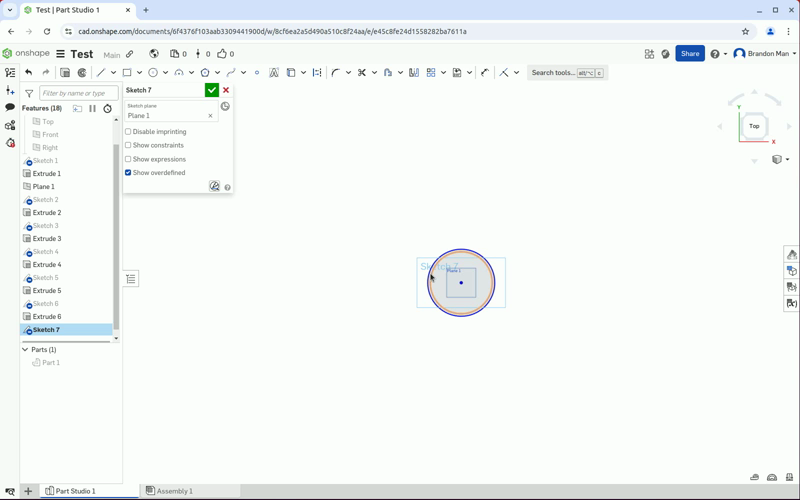
scroll(6)
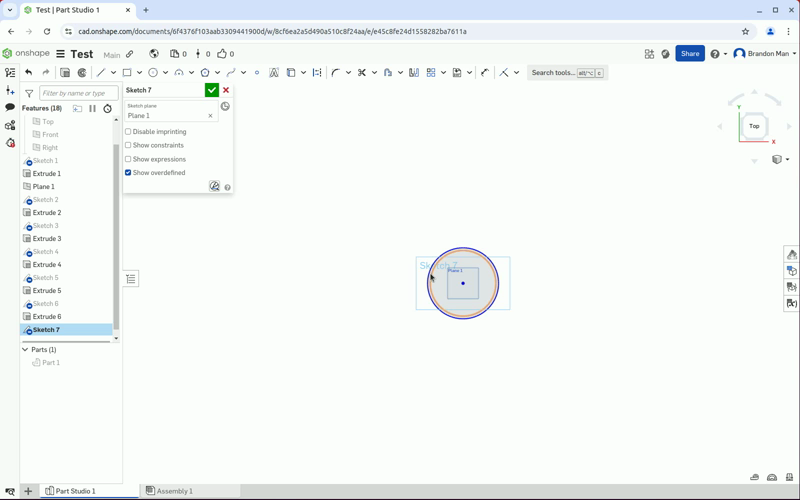
scroll(6)
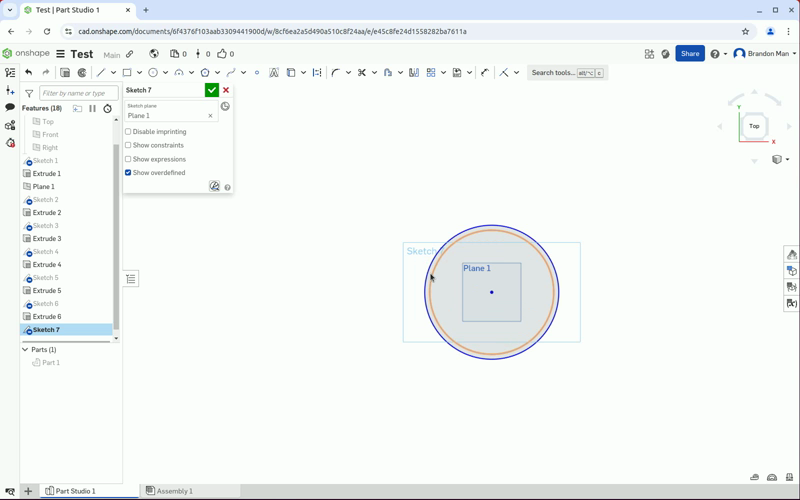
scroll(6)
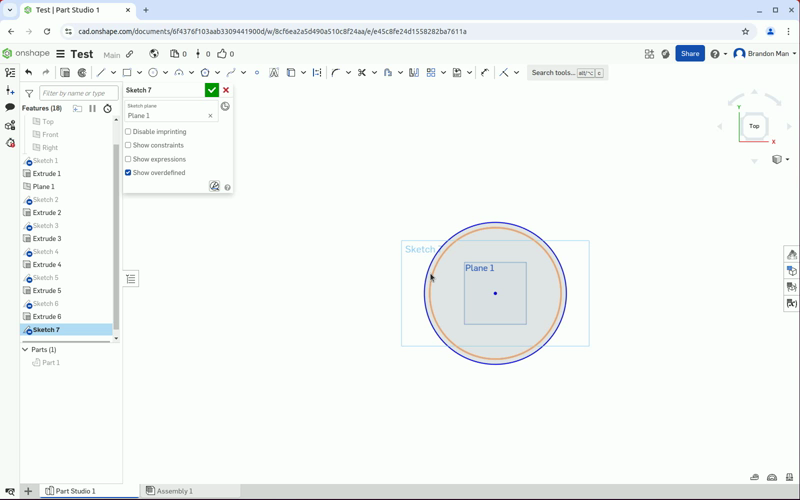
scroll(6)
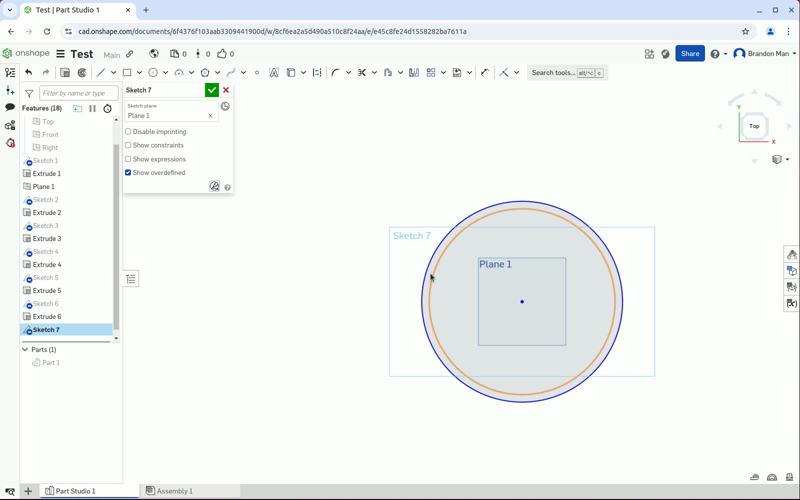
scroll(6)
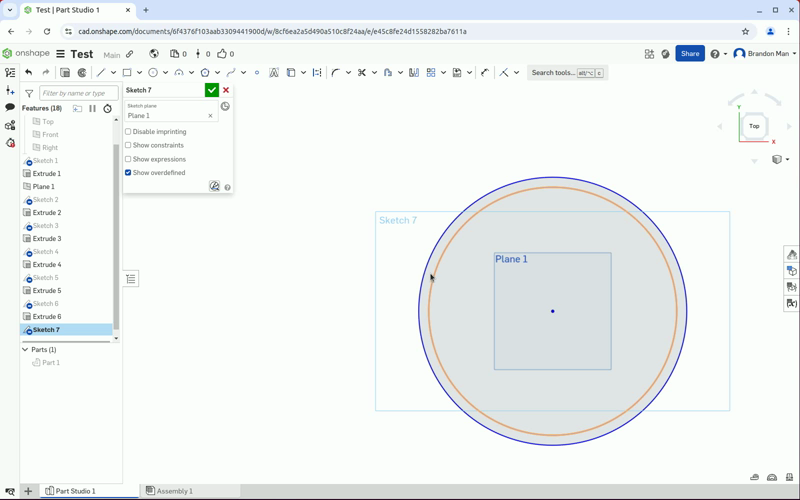
scroll(6)
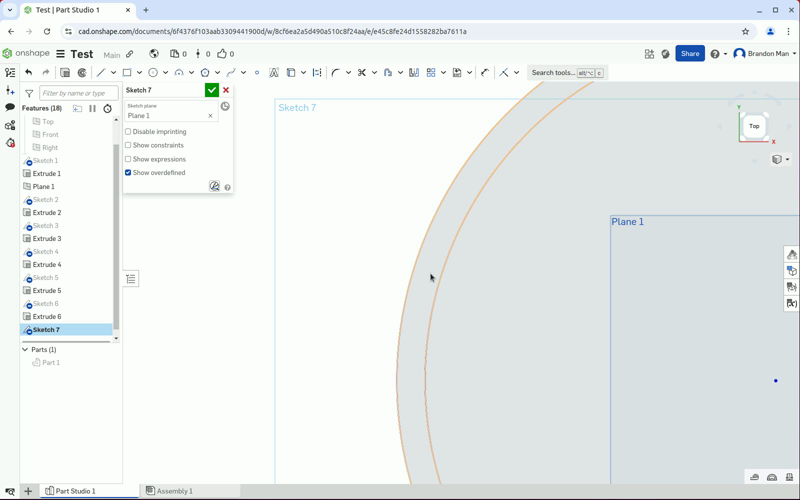
click(430, 273)
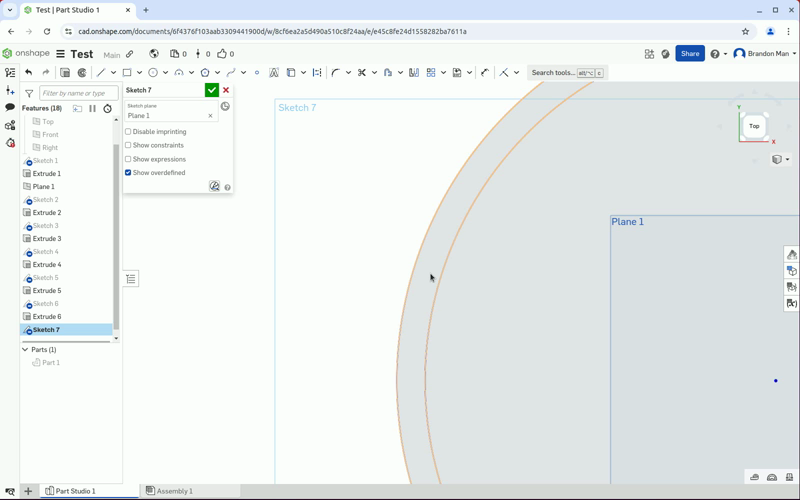
scroll(-6)
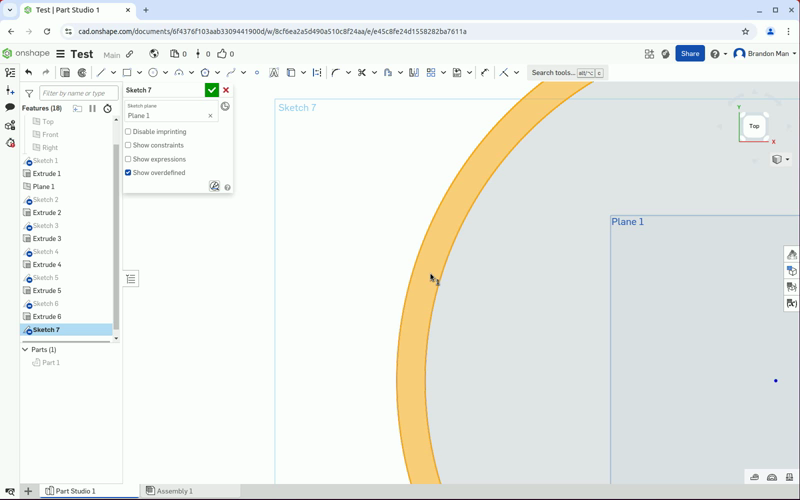
scroll(-6)
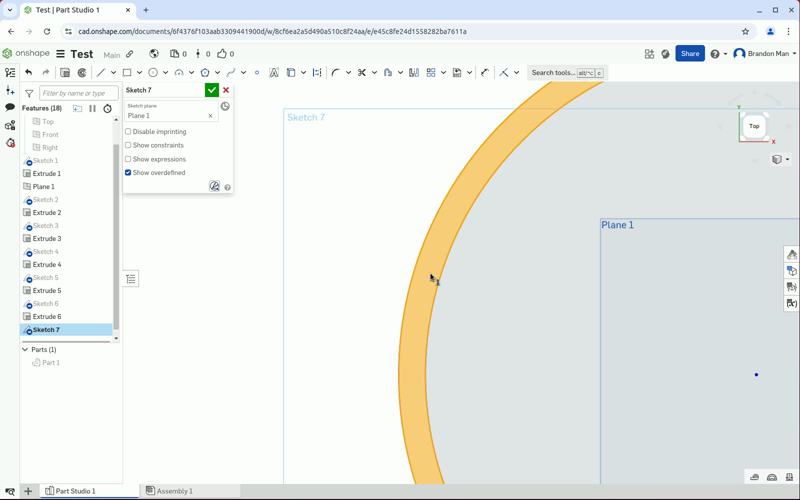
scroll(-6)
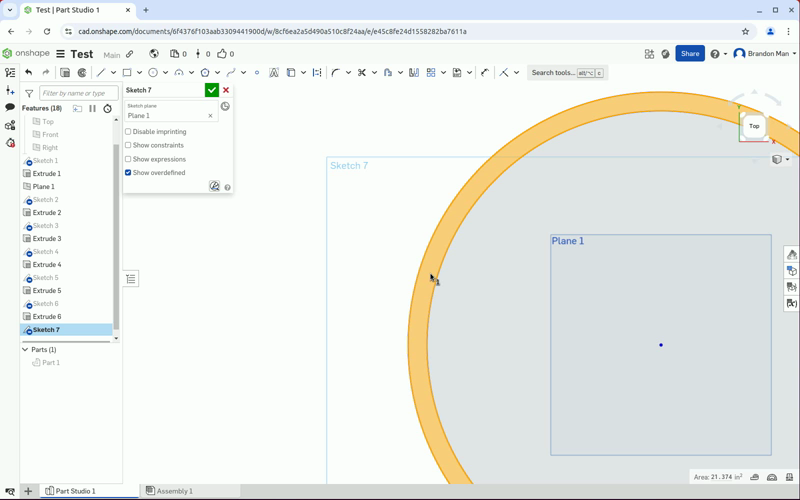
scroll(-6)
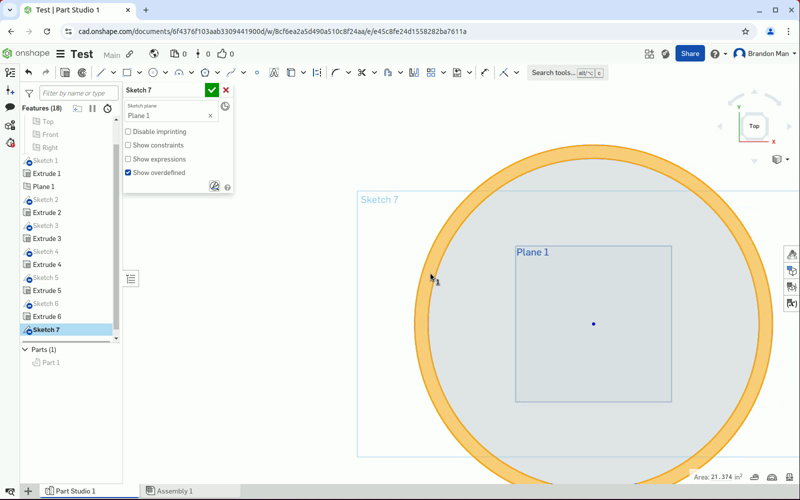
scroll(-6)
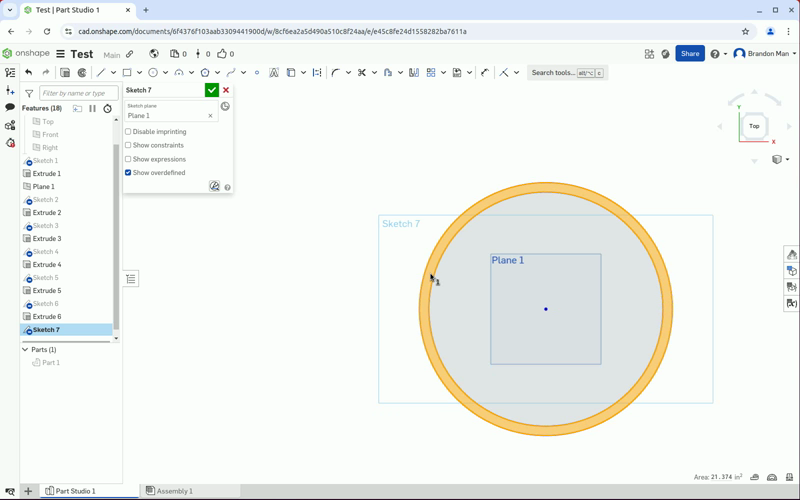
scroll(-6)
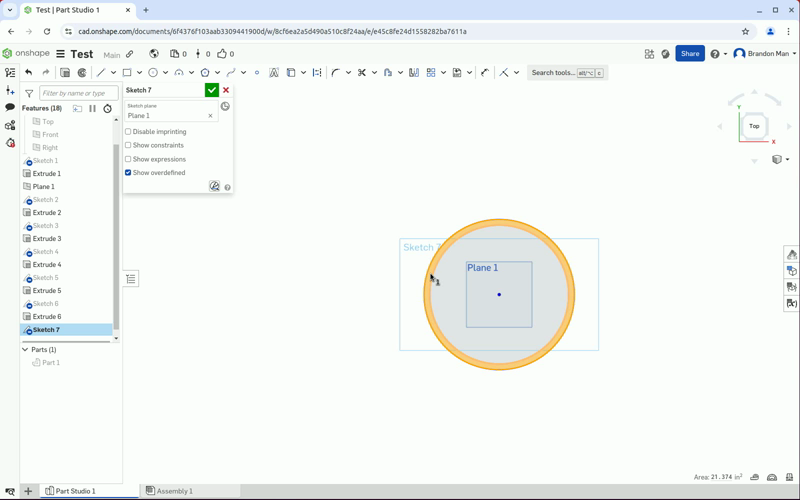
scroll(-6)
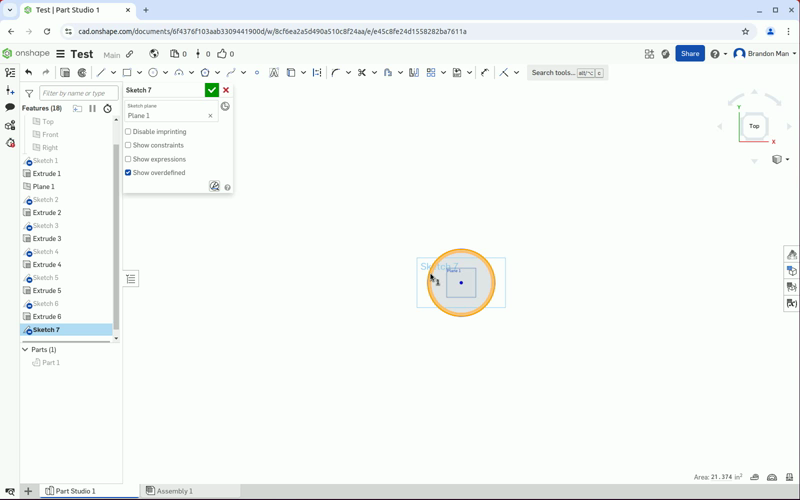
mouse_move(73, 352)
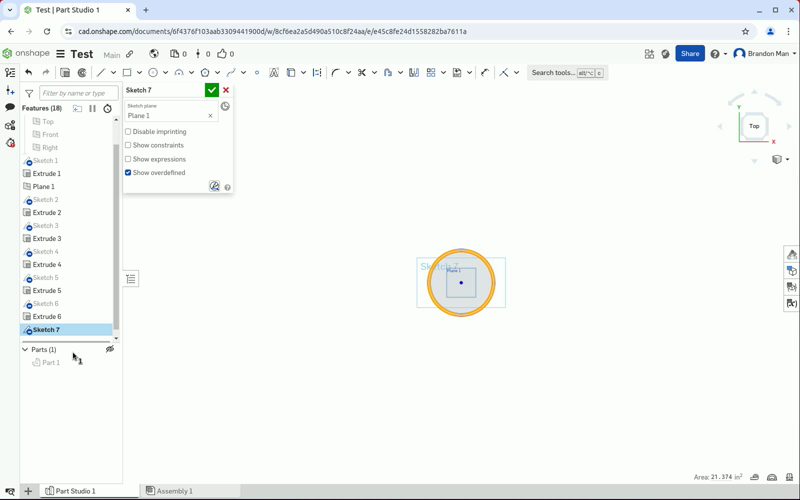
key(shift+y)
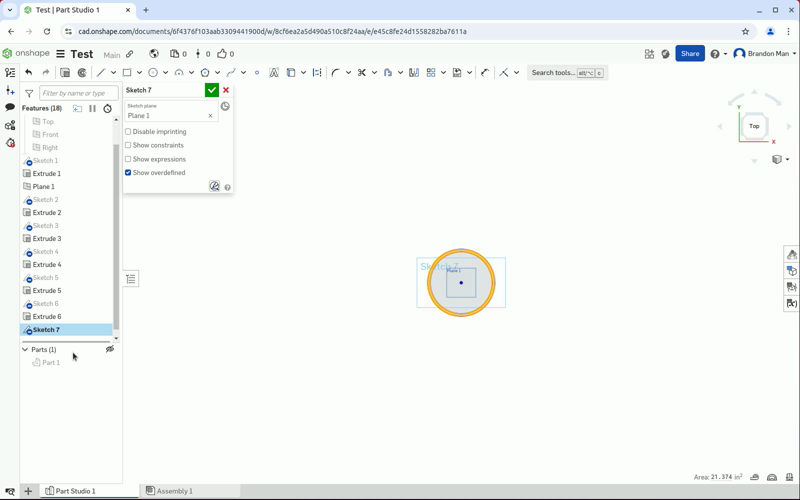
key(shift+e)
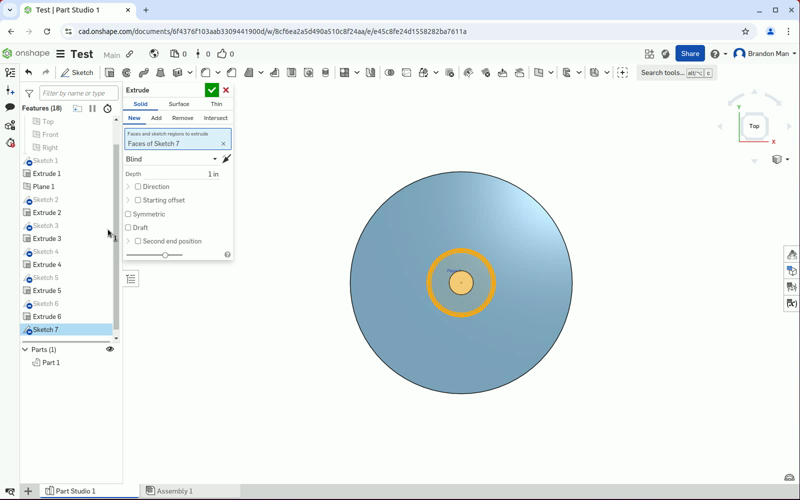
mouse_move(143, 106)
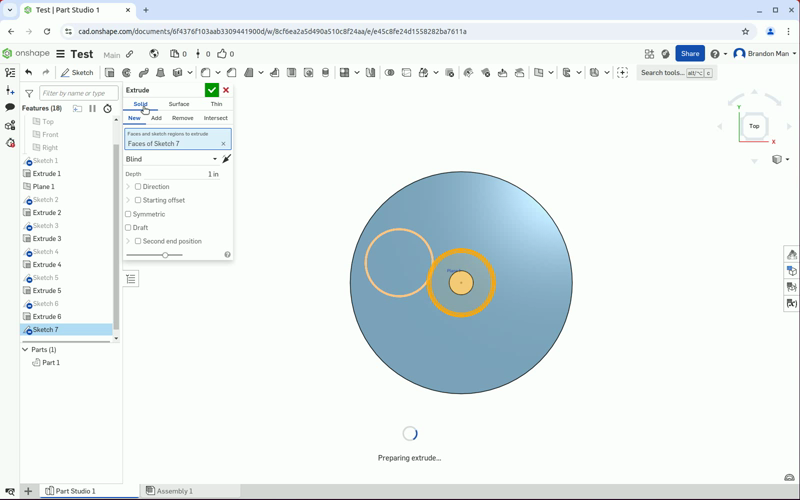
click(143, 106)
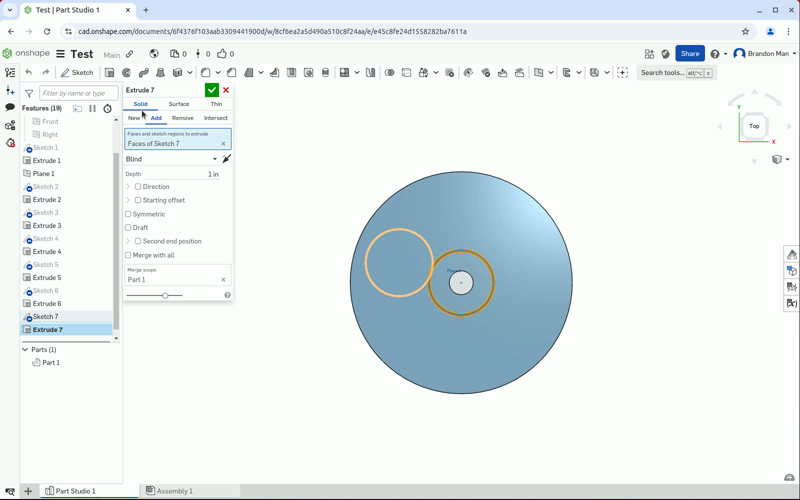
mouse_move(137, 120)
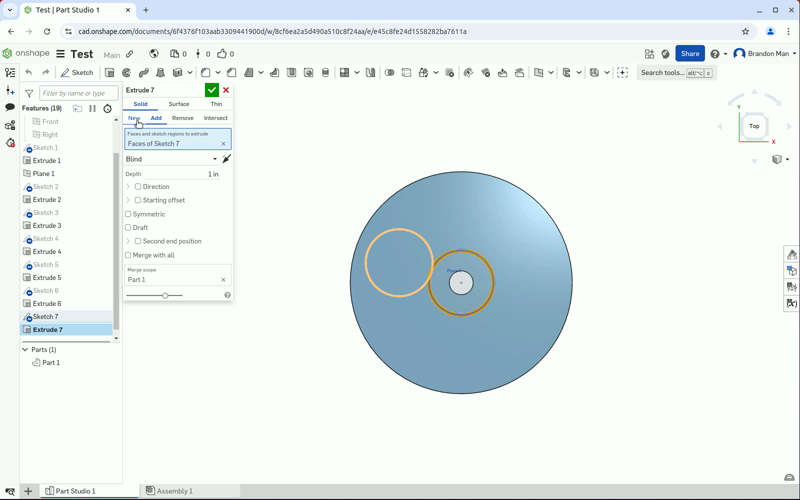
click(137, 120)
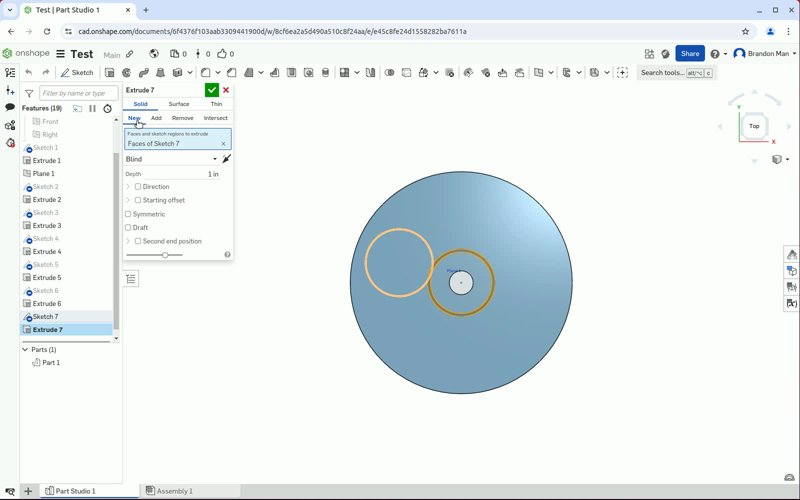
key(tab, 4)
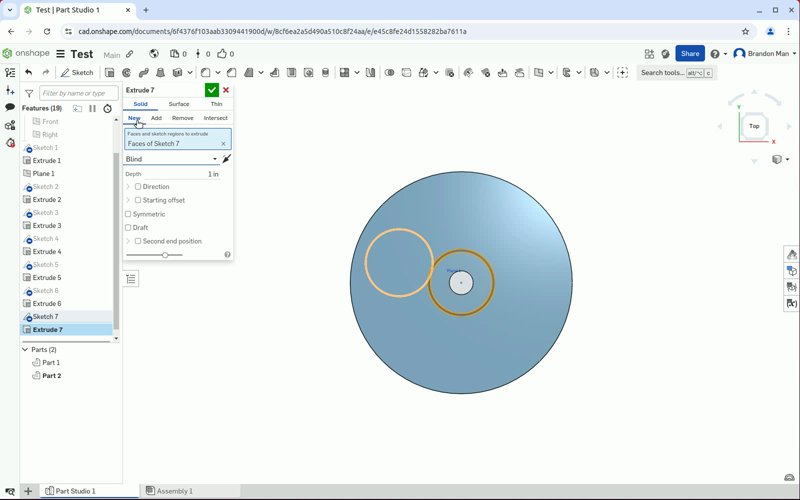
text(1.926)
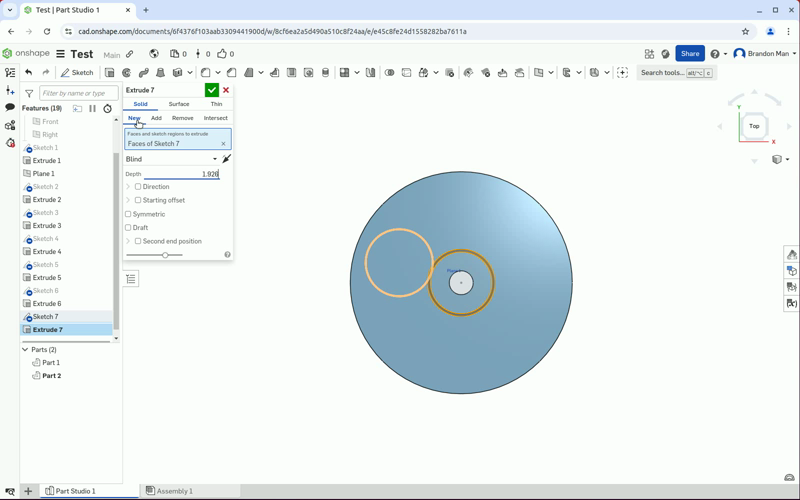
key(enter)
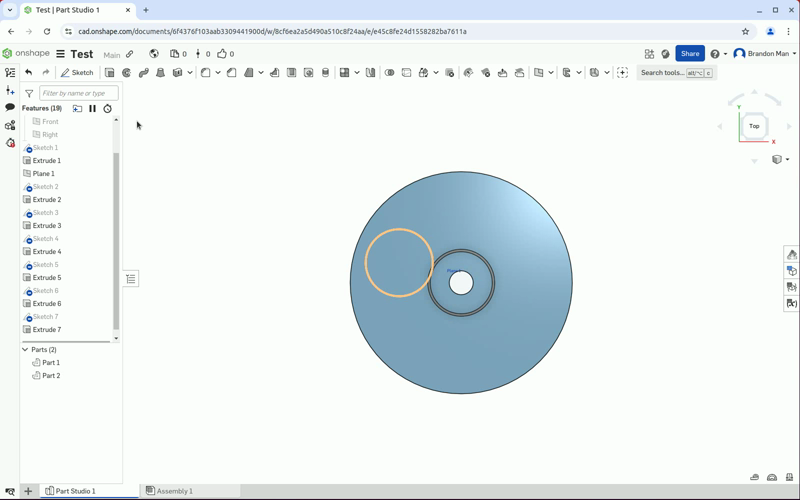
key(shift+h)
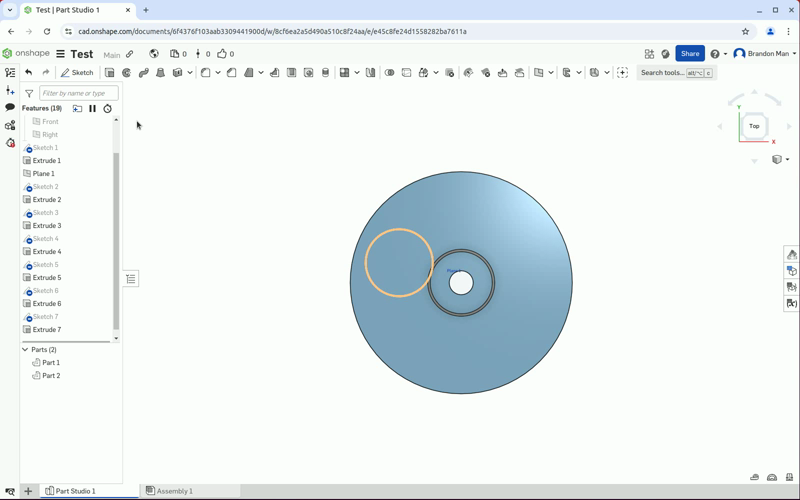
key(shift+h)
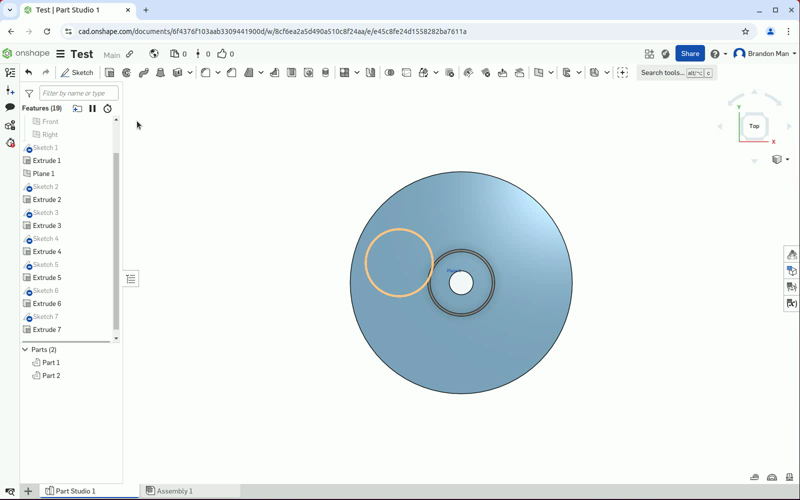
key(shift+7)
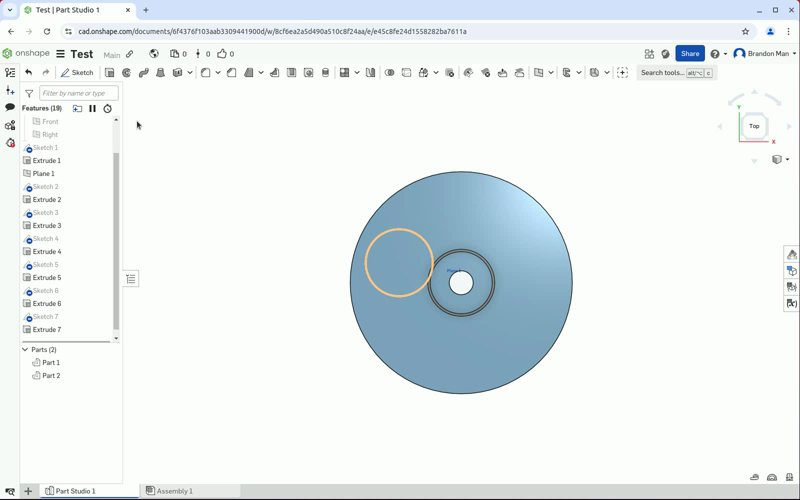
key(up, 3)
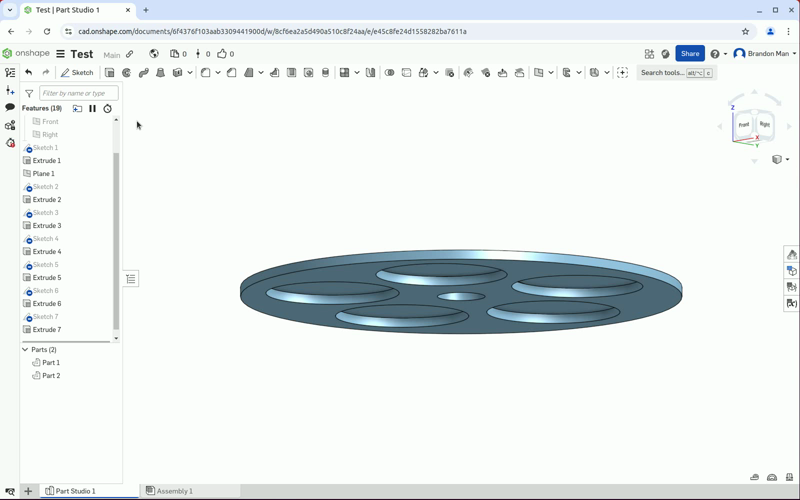
key(left, 3)
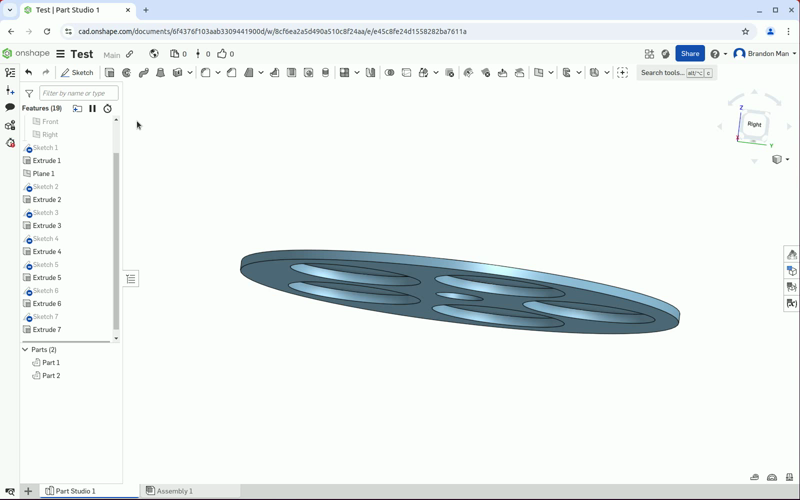
key(right, 3)
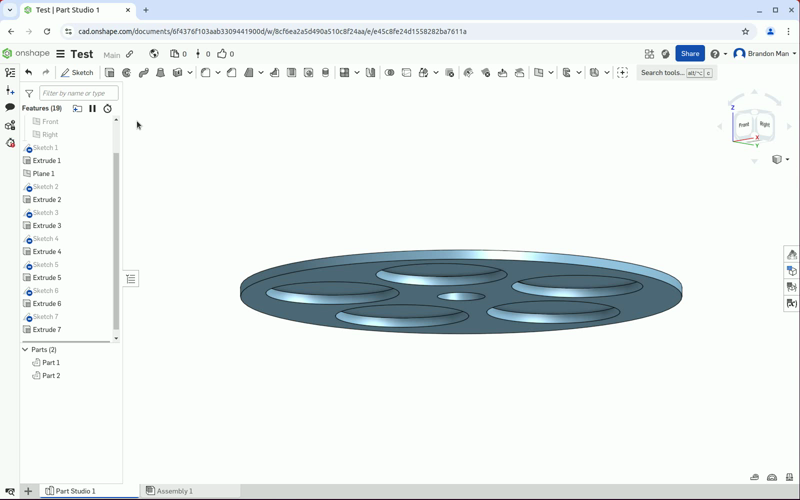
key(down, 3)
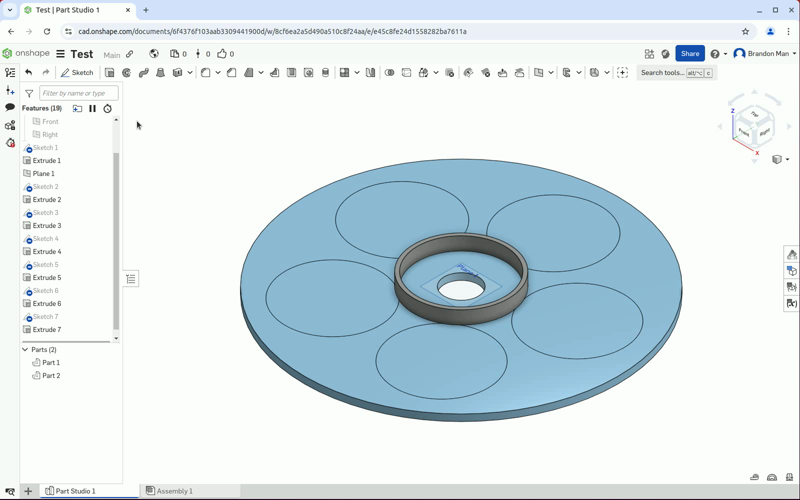
mouse_move(69, 150)
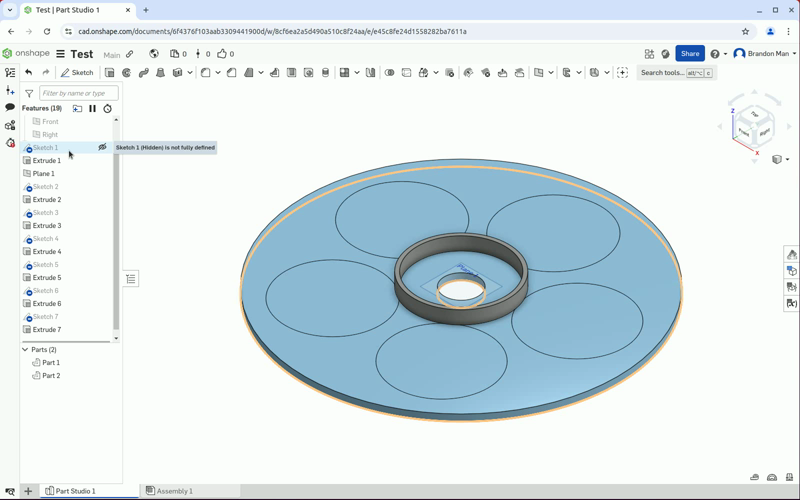
click(69, 150)